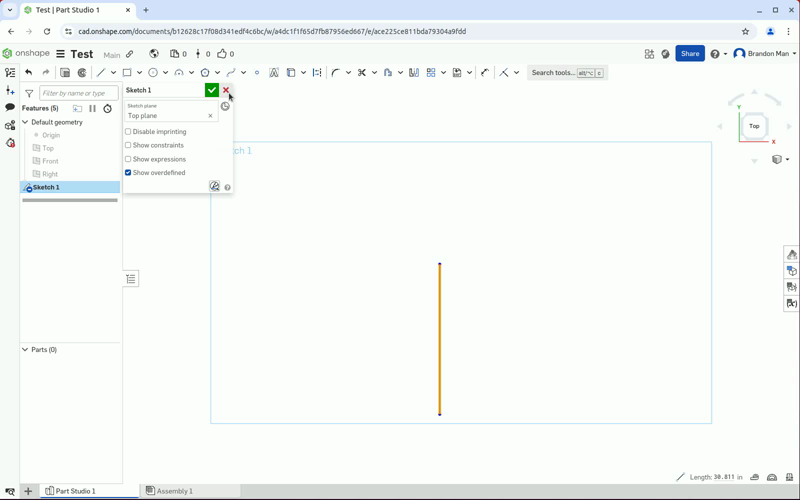
key(shift+h)
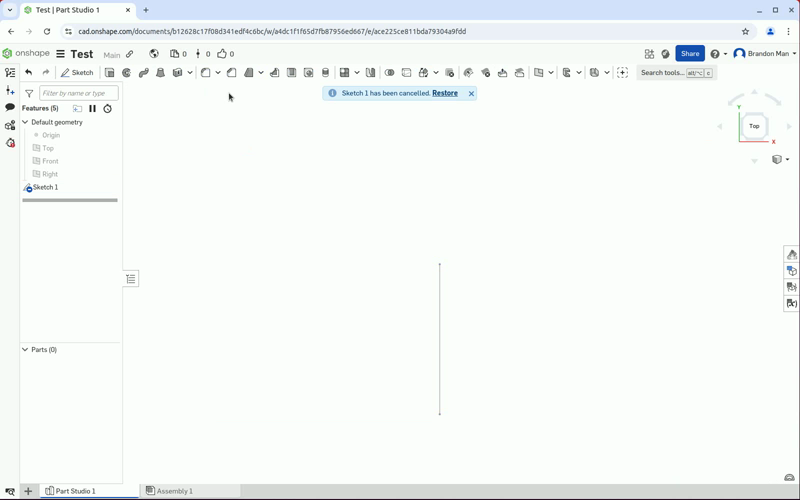
key(shift+s)
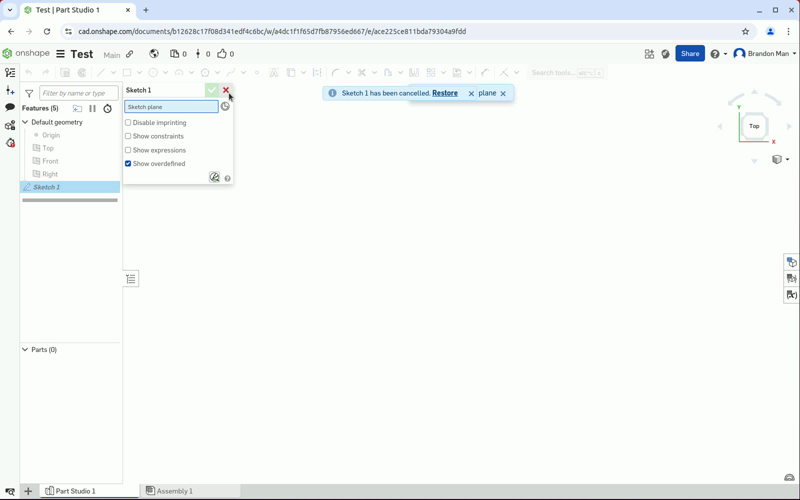
mouse_move(73, 150)
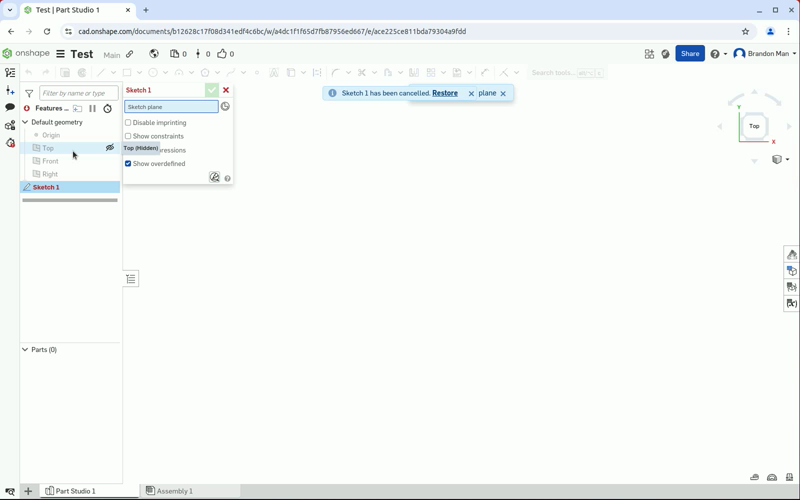
click(73, 150)
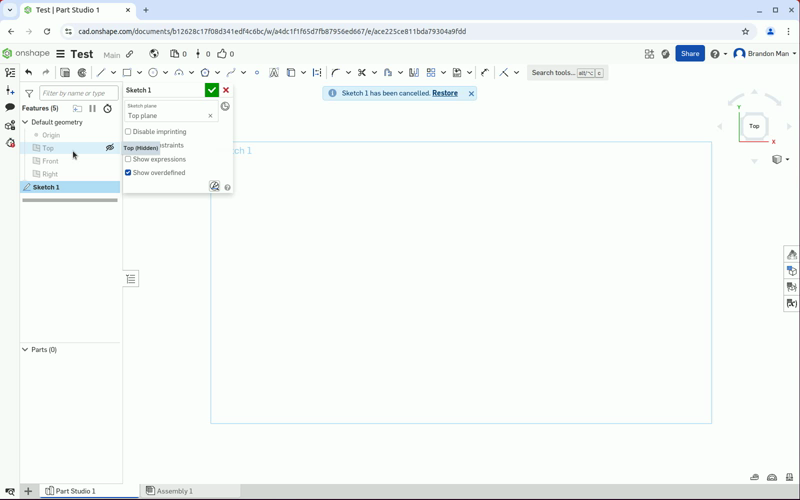
mouse_move(73, 352)
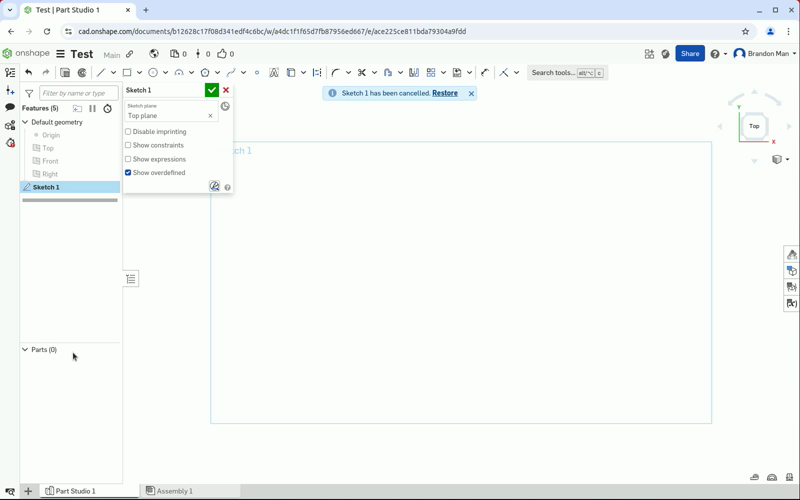
key(y)
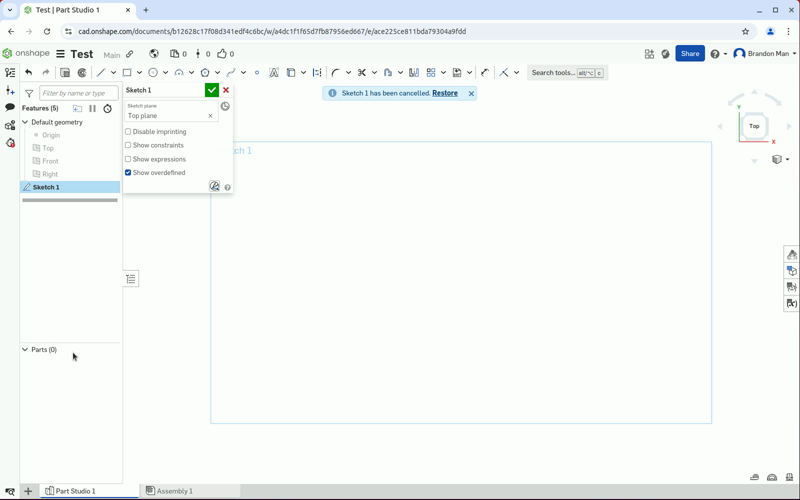
key(a)
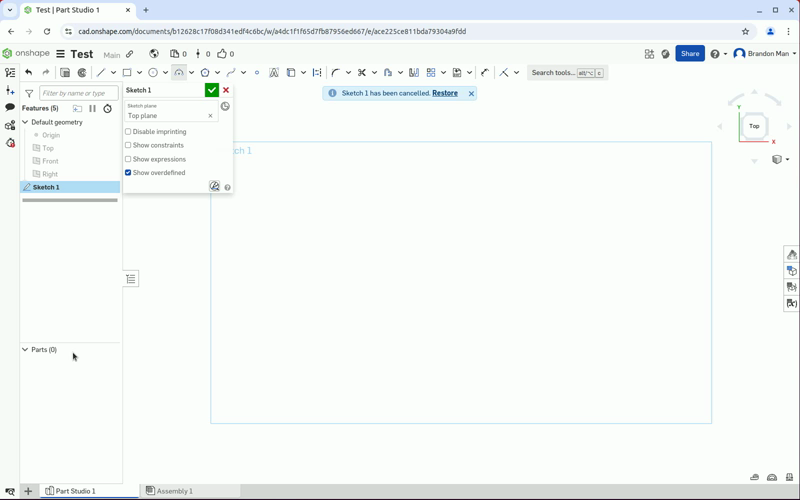
key_down(shift)
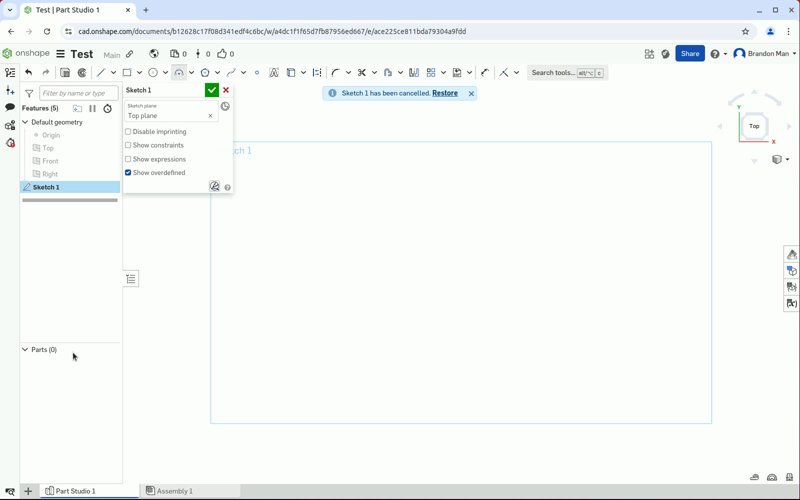
mouse_move(348, 282)
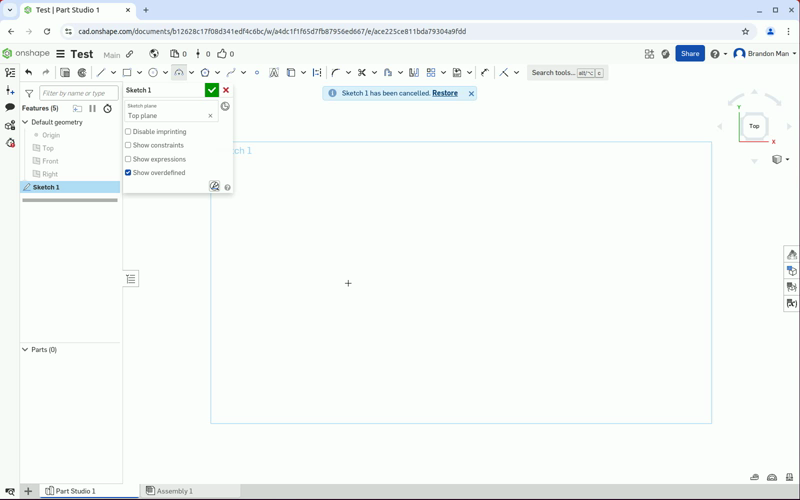
click(348, 282)
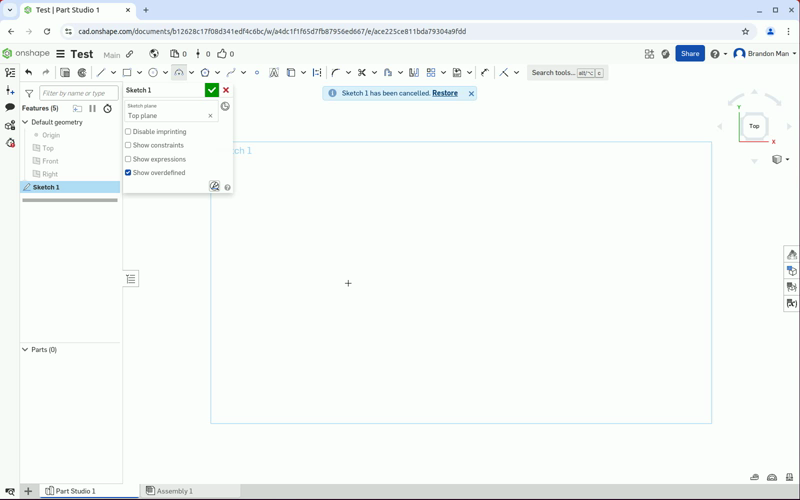
key_up(shift)
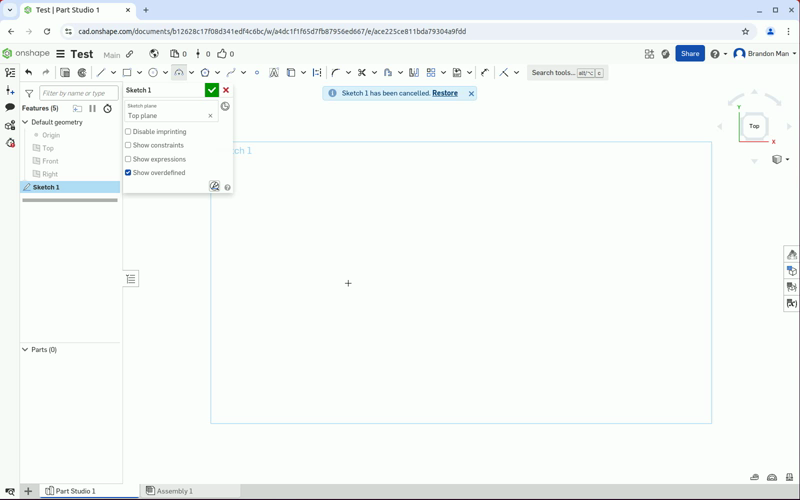
key_down(shift)
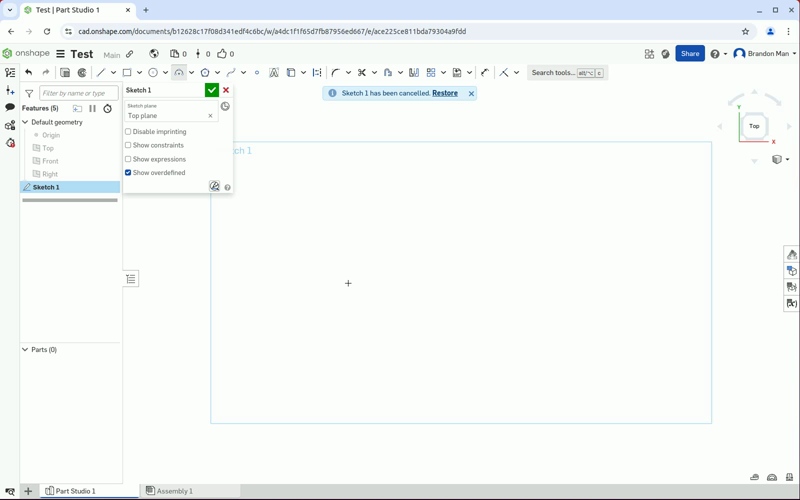
mouse_move(460, 395)
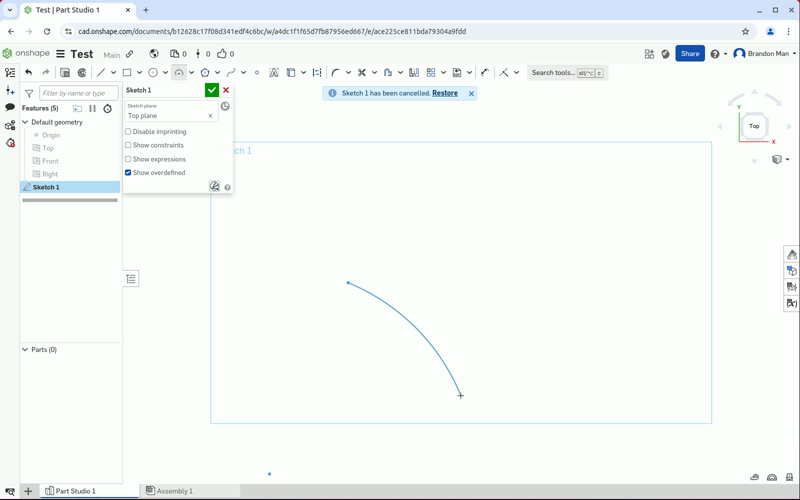
click(460, 395)
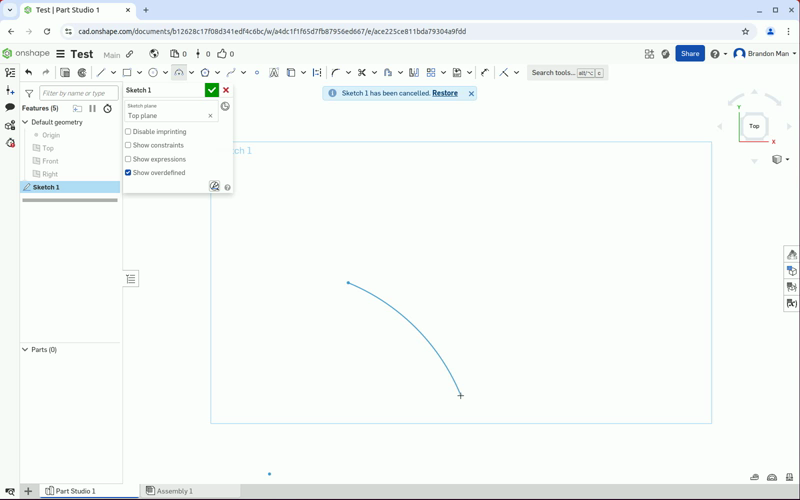
mouse_move(381, 362)
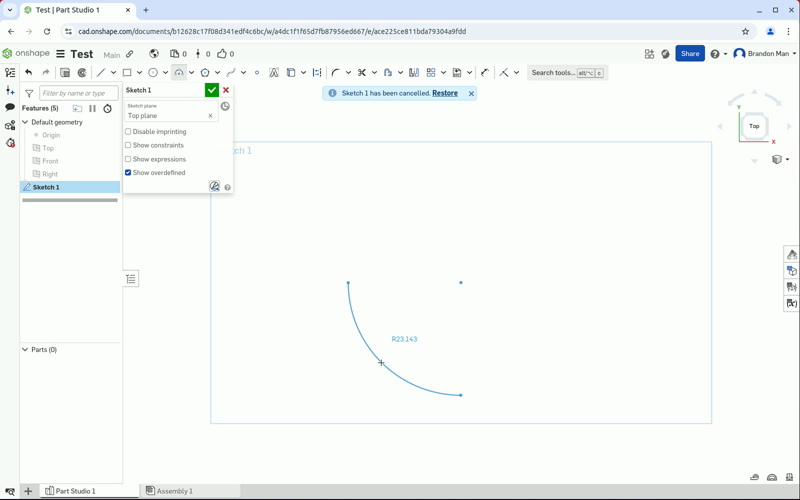
click(381, 362)
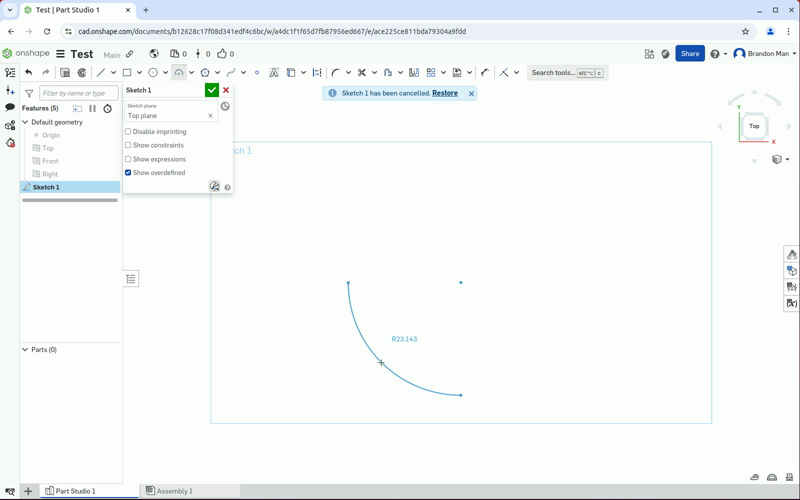
key_up(shift)
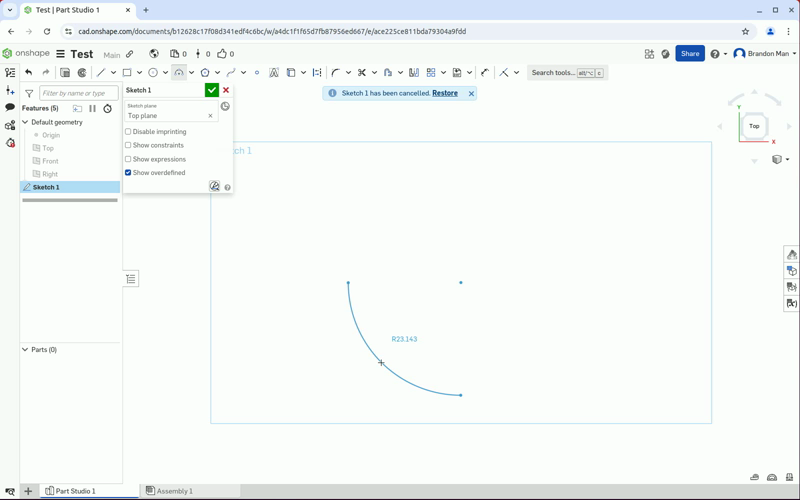
key(esc)
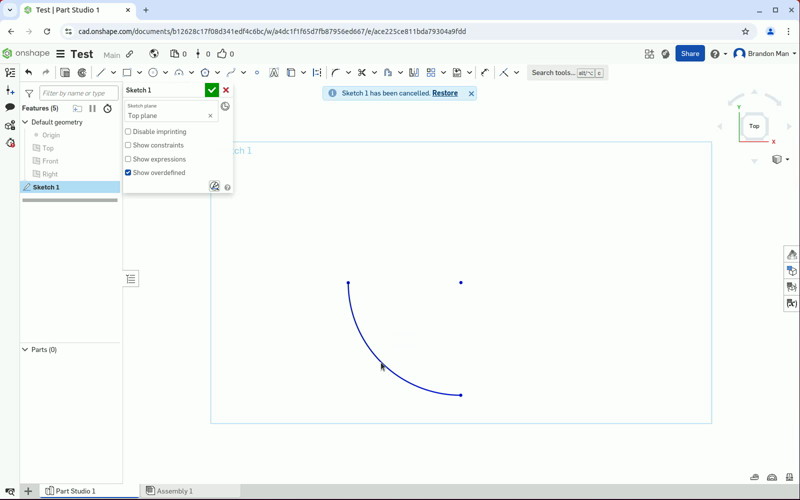
key(l)
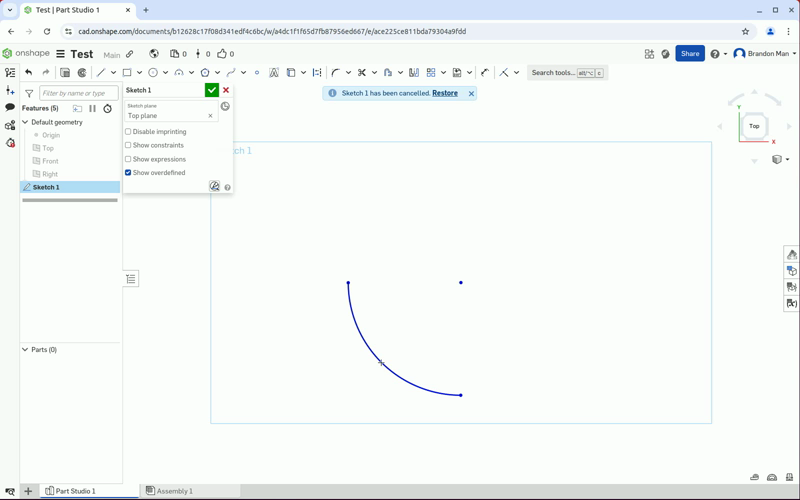
mouse_move(460, 395)
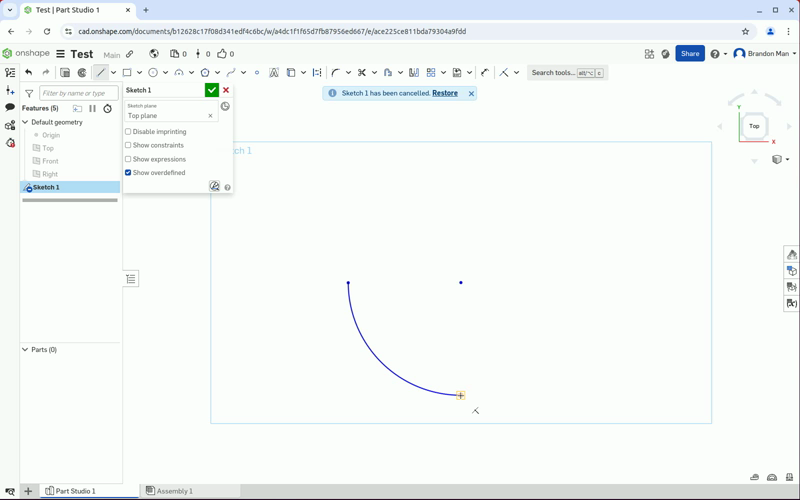
click(460, 395)
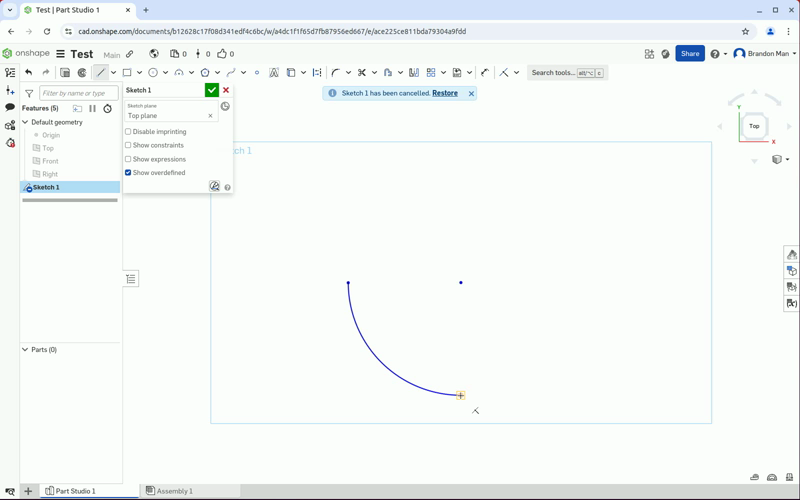
key_down(shift)
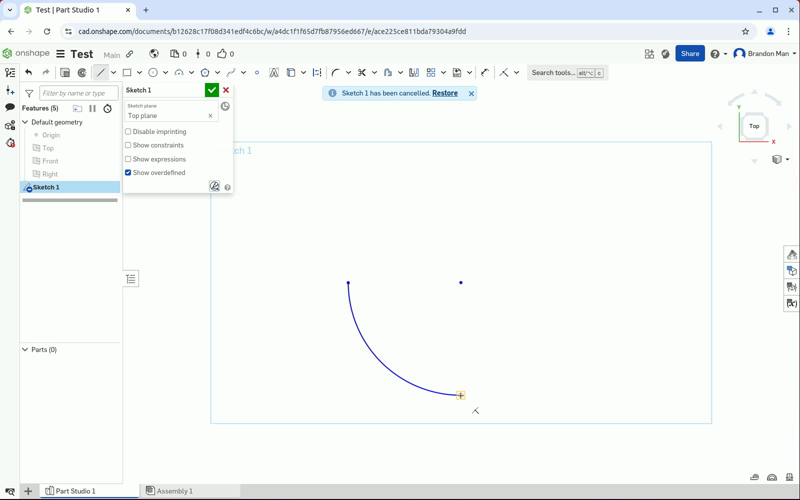
mouse_move(460, 291)
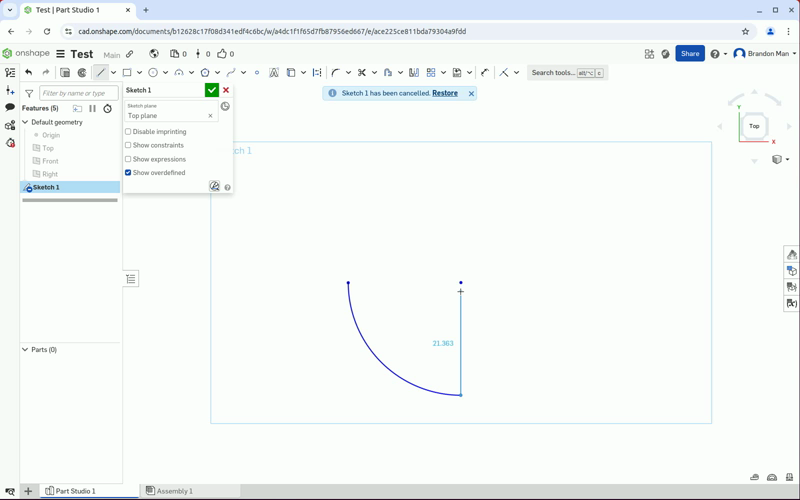
click(460, 291)
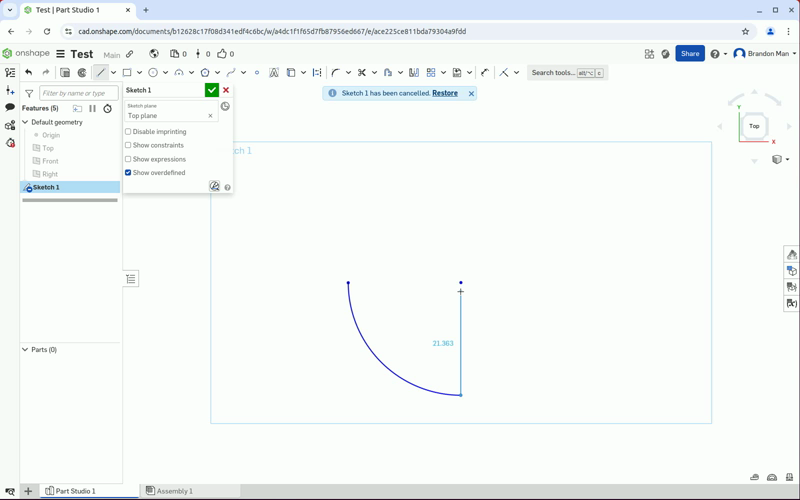
key_up(shift)
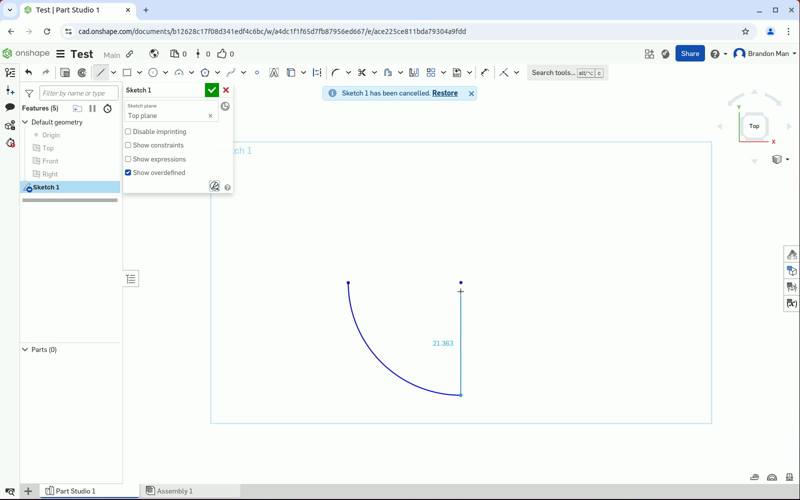
key(esc)
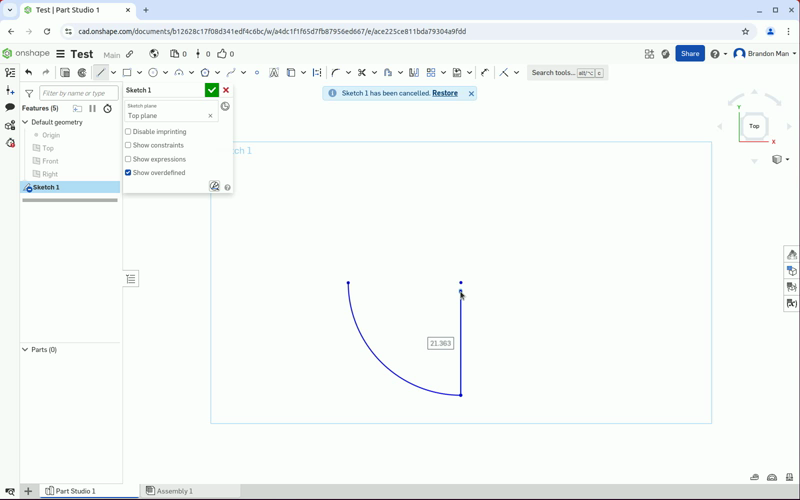
key(a)
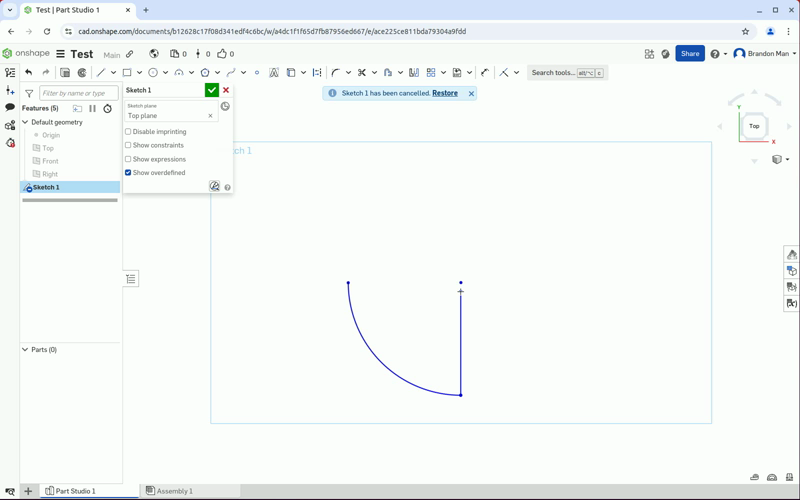
mouse_move(460, 291)
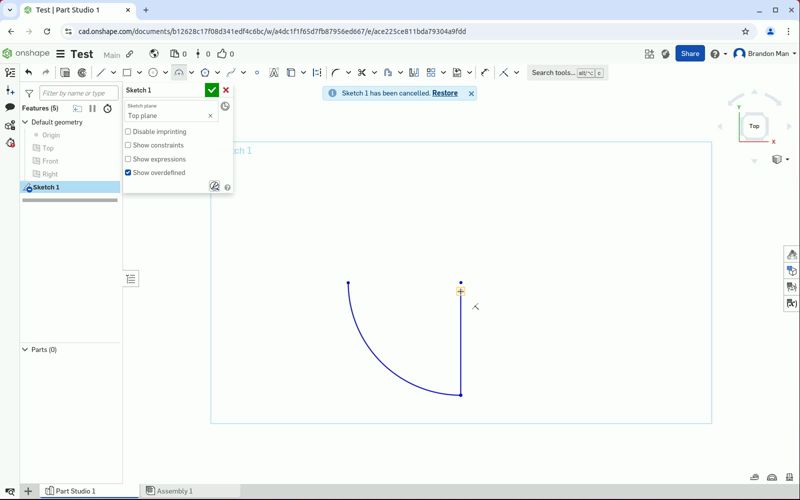
click(460, 291)
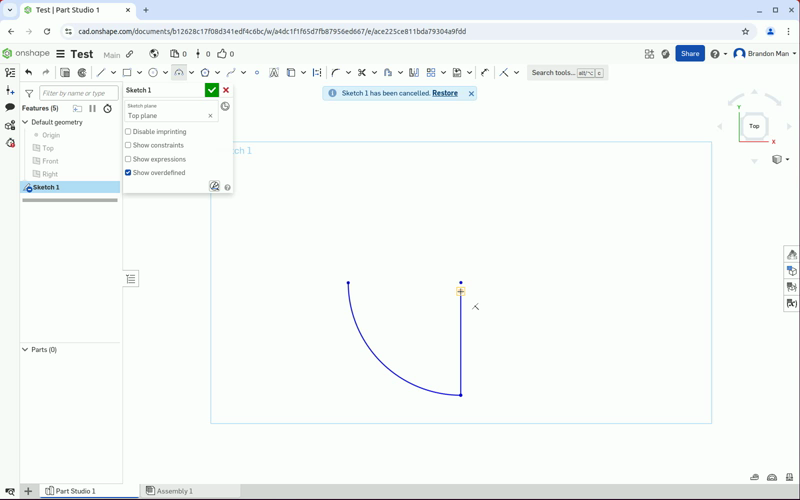
key_down(shift)
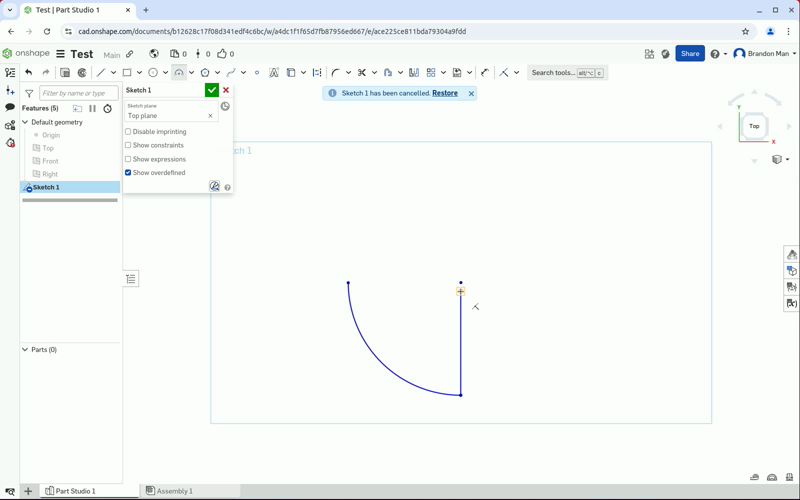
mouse_move(452, 282)
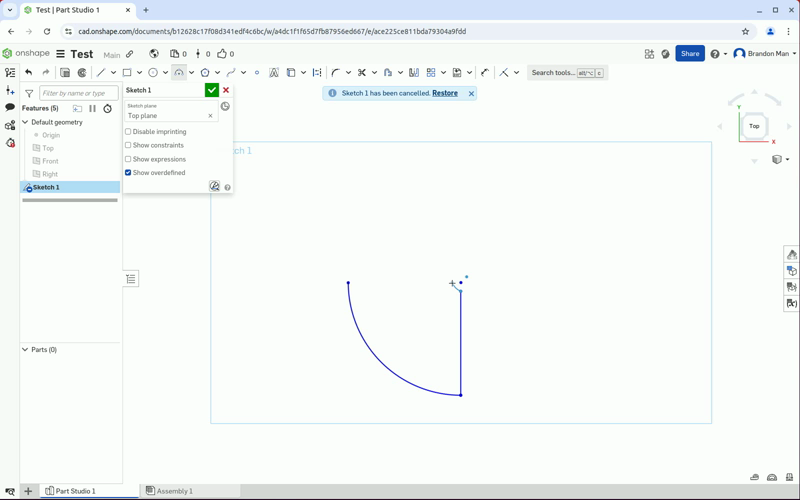
click(452, 282)
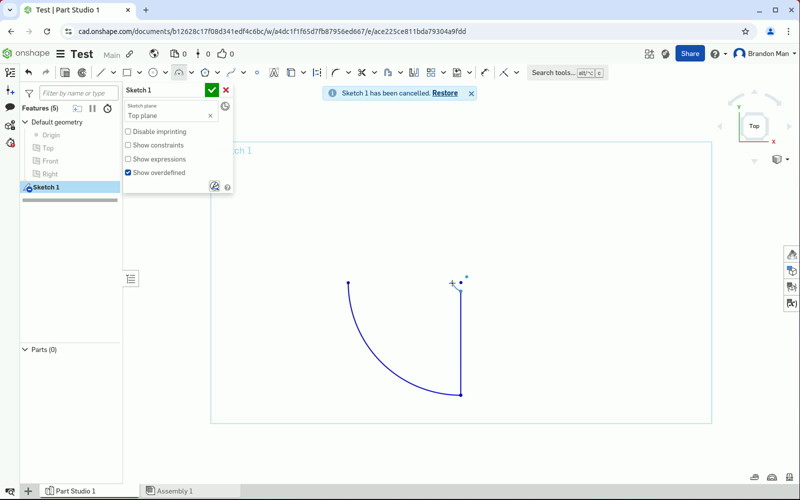
mouse_move(454, 288)
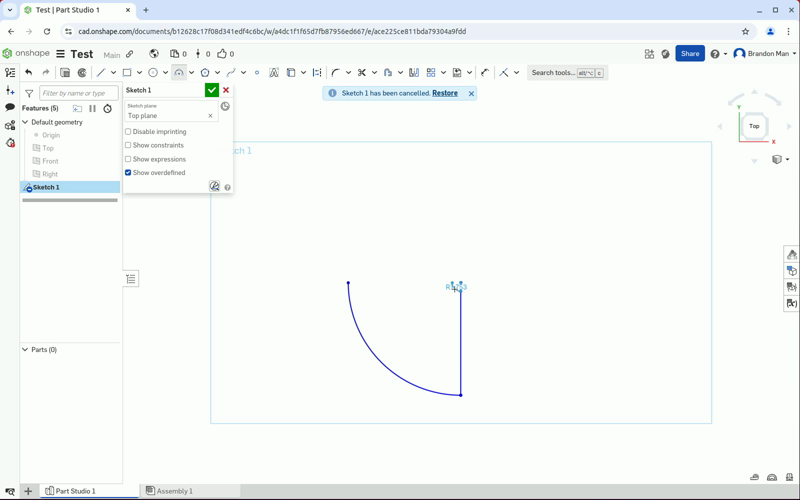
click(454, 288)
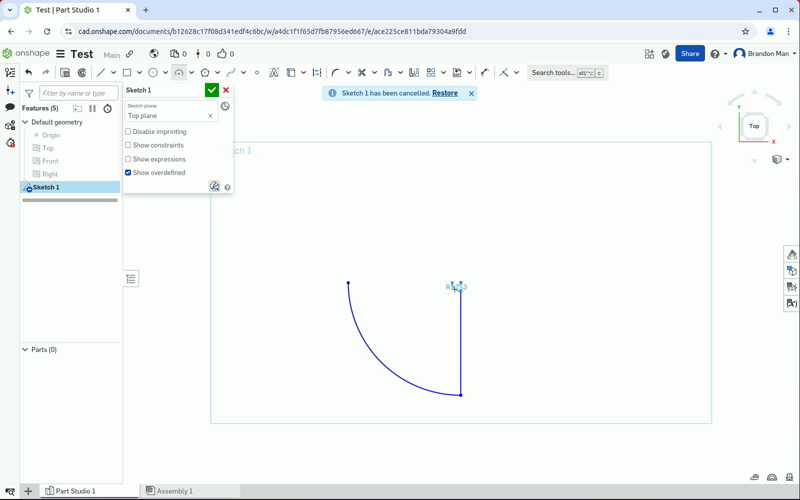
key_up(shift)
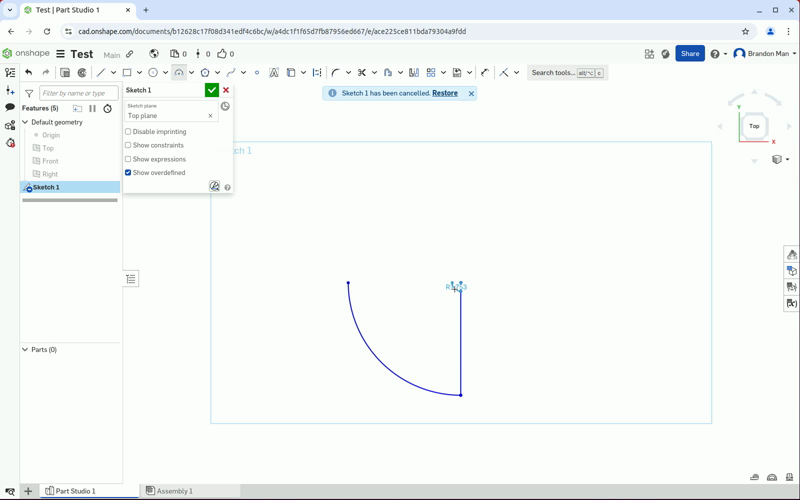
key(esc)
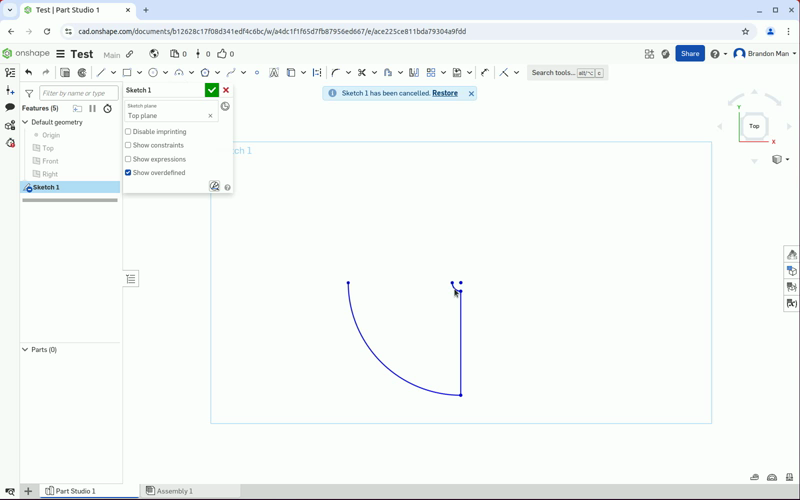
key(l)
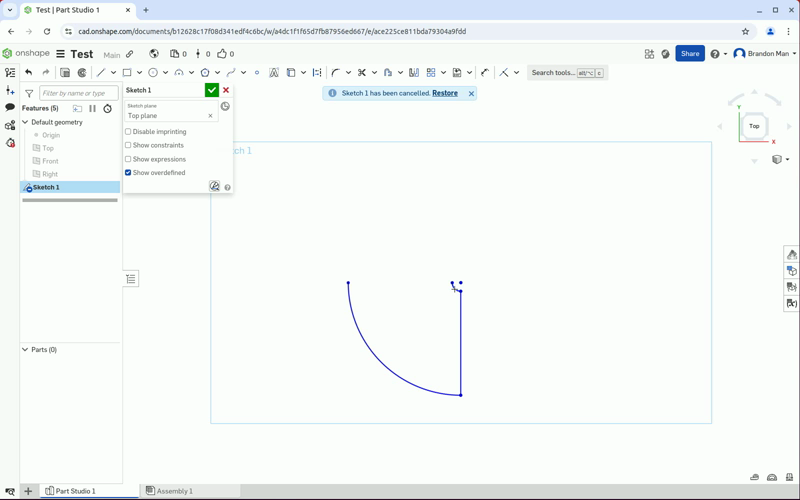
mouse_move(452, 282)
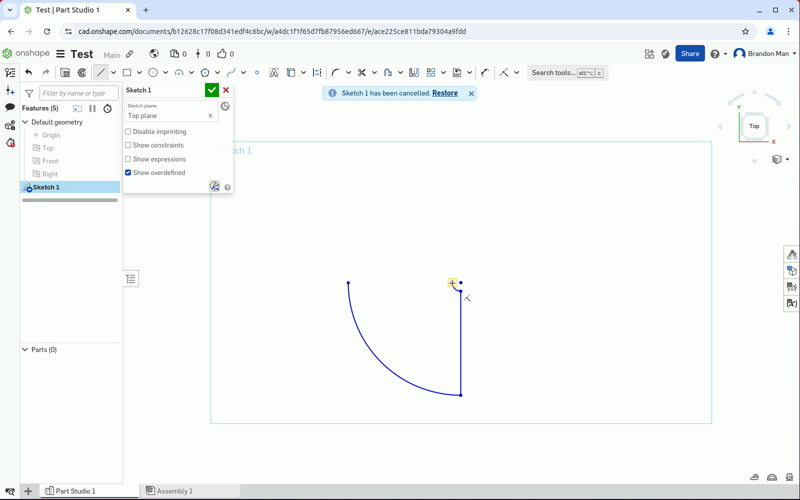
click(452, 282)
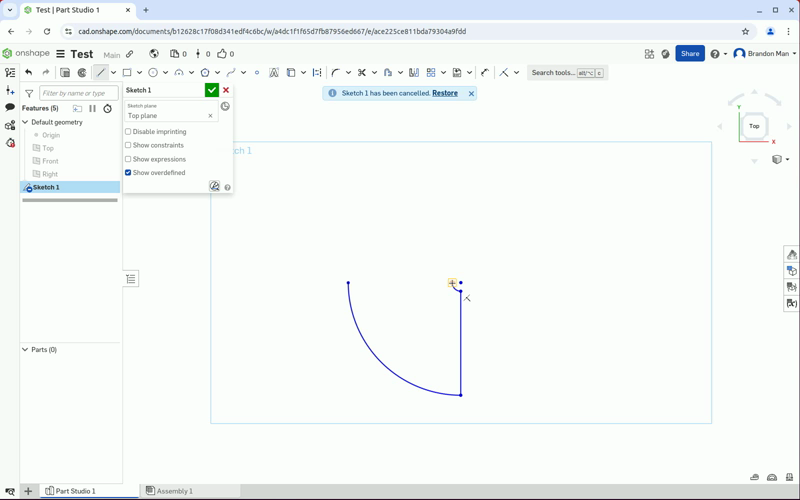
key_down(shift)
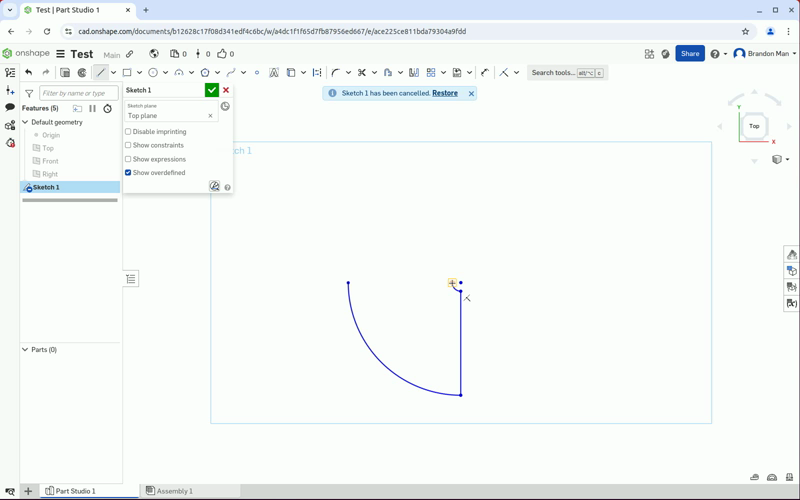
mouse_move(348, 282)
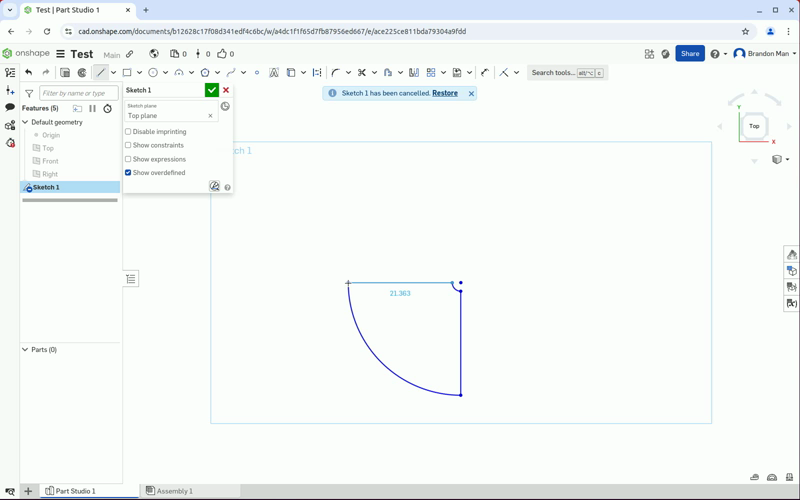
key_up(shift)
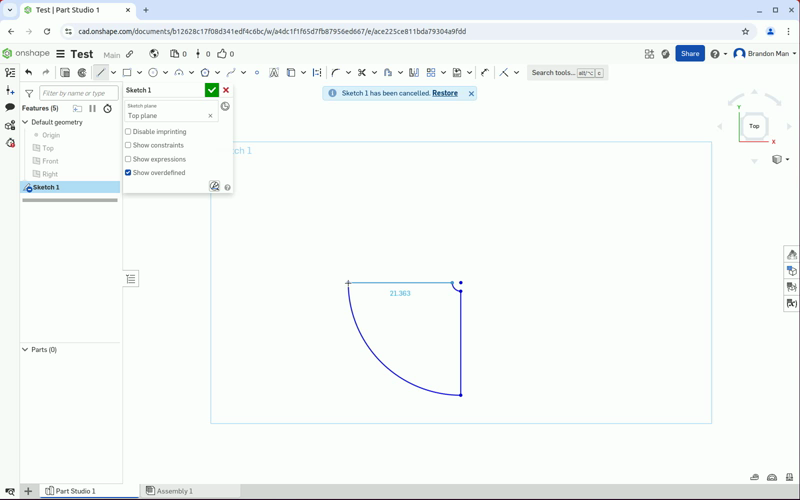
click(348, 282)
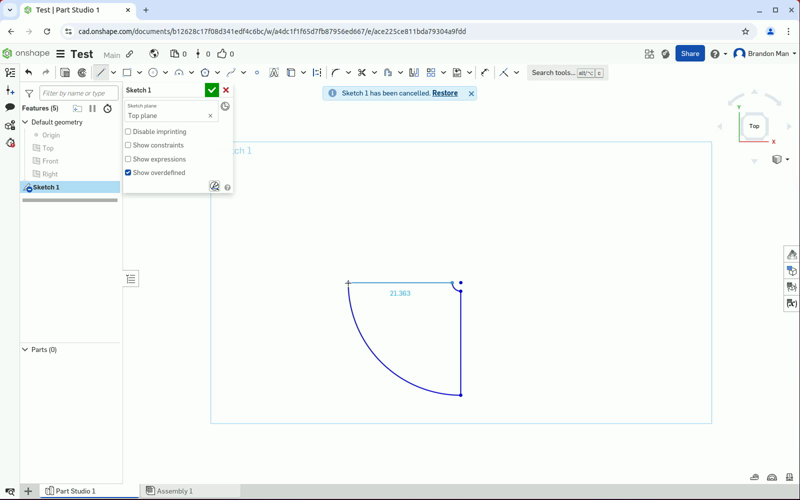
key(esc)
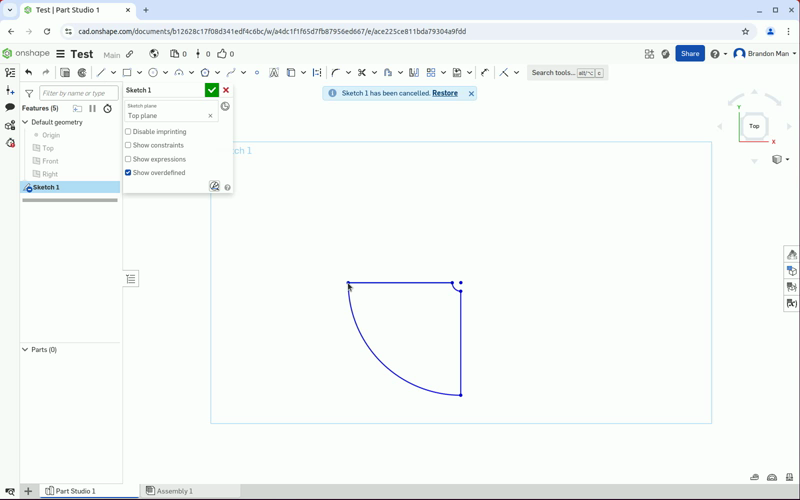
mouse_move(419, 338)
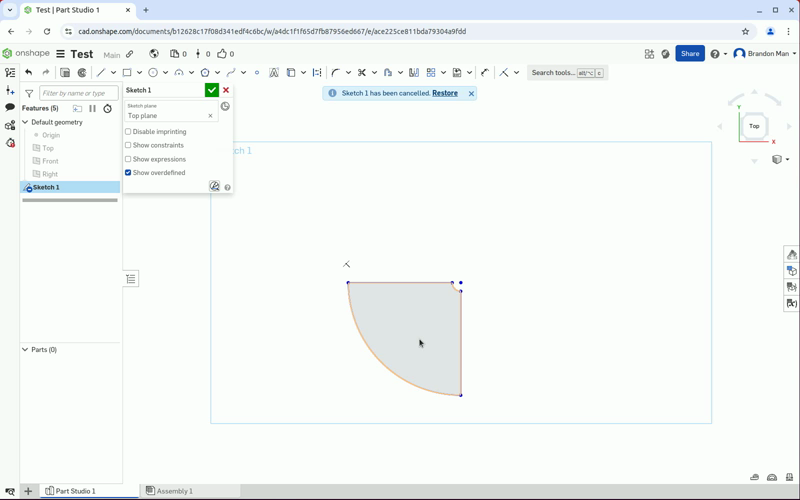
click(419, 338)
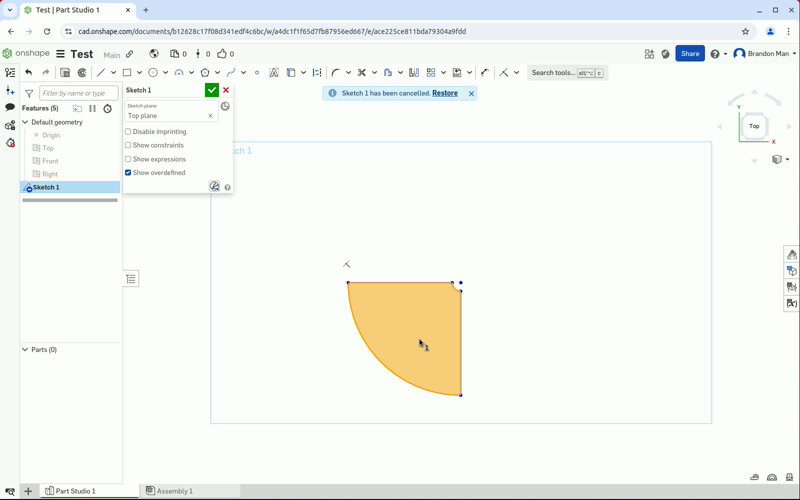
mouse_move(73, 352)
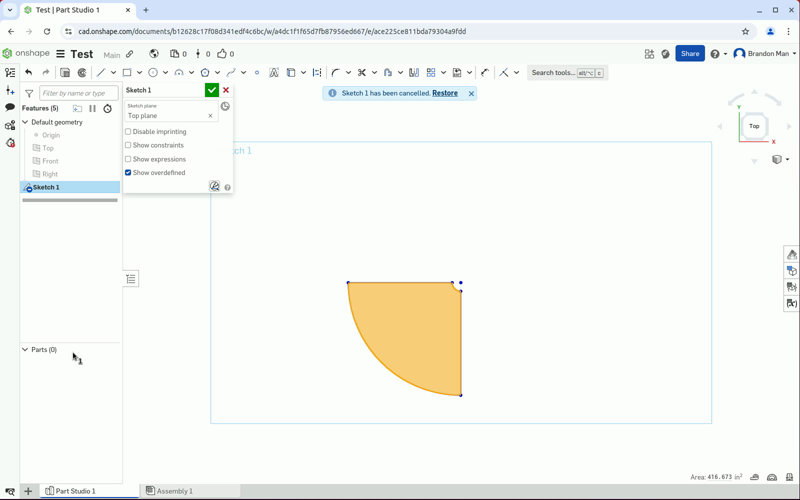
key(shift+y)
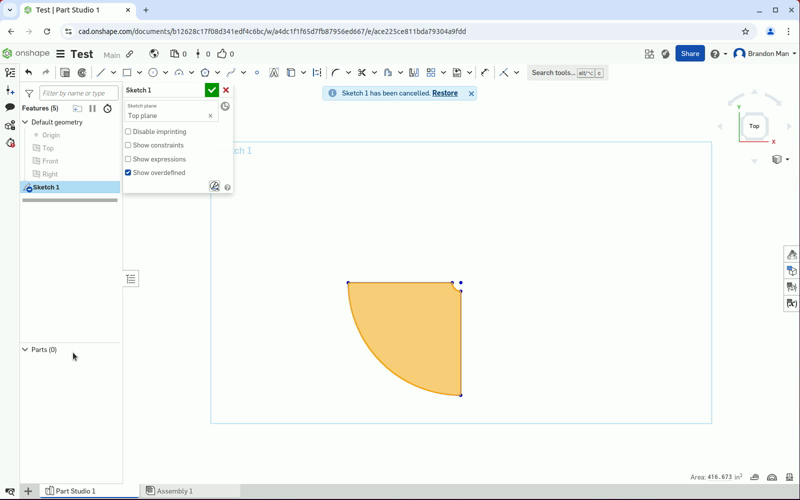
key(shift+e)
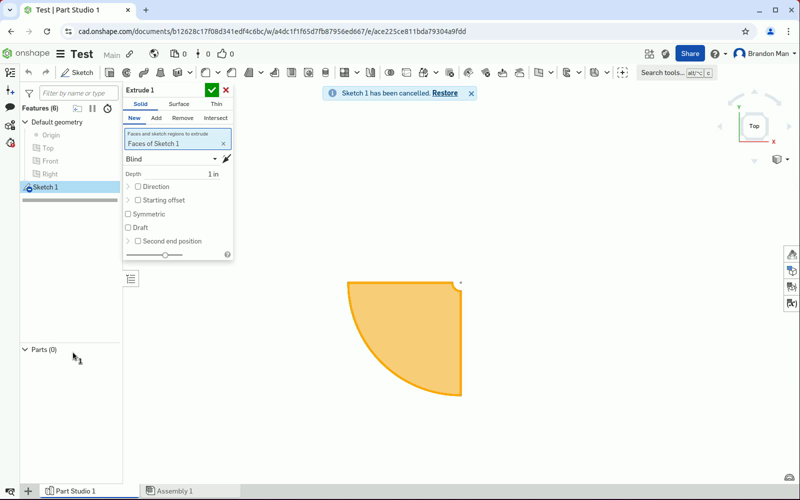
mouse_move(143, 106)
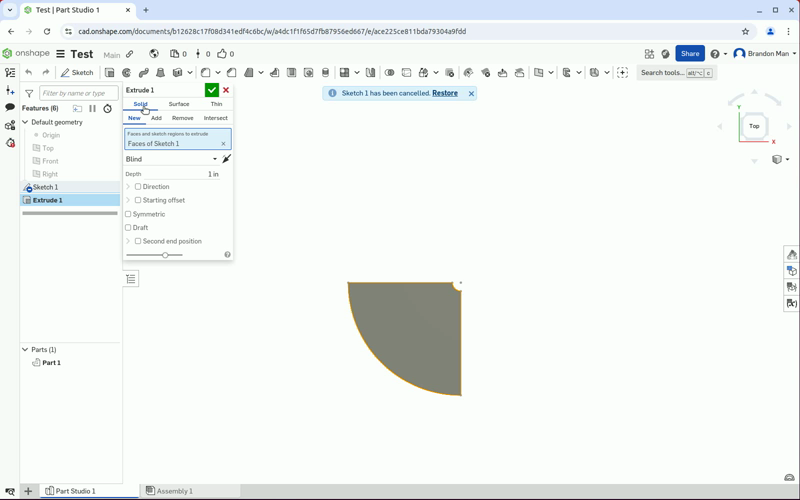
click(143, 106)
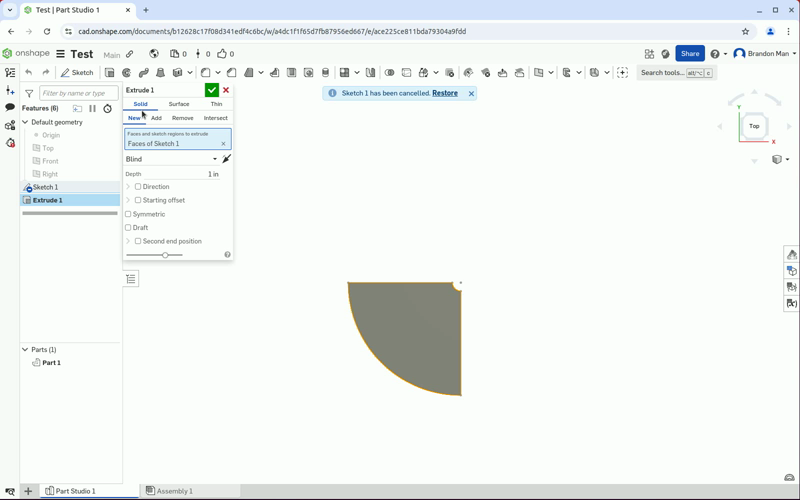
mouse_move(137, 120)
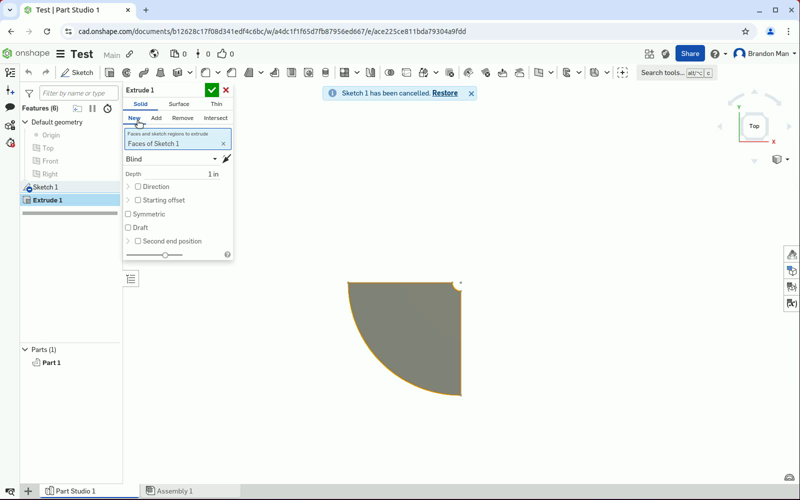
click(137, 120)
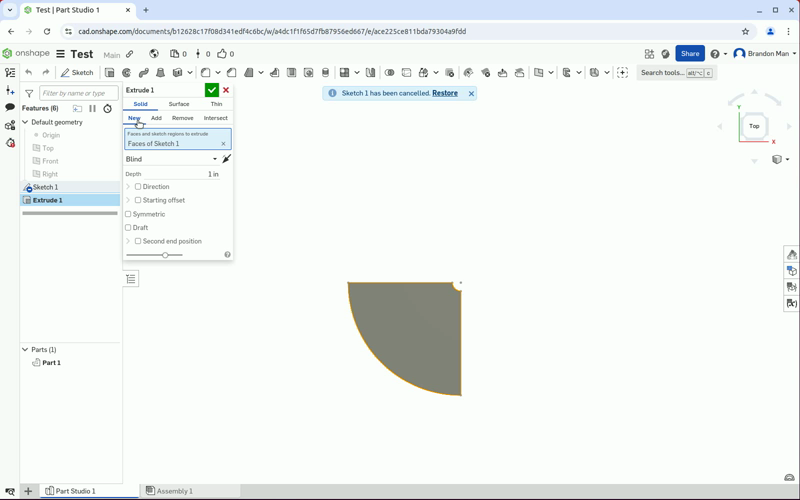
key(tab, 4)
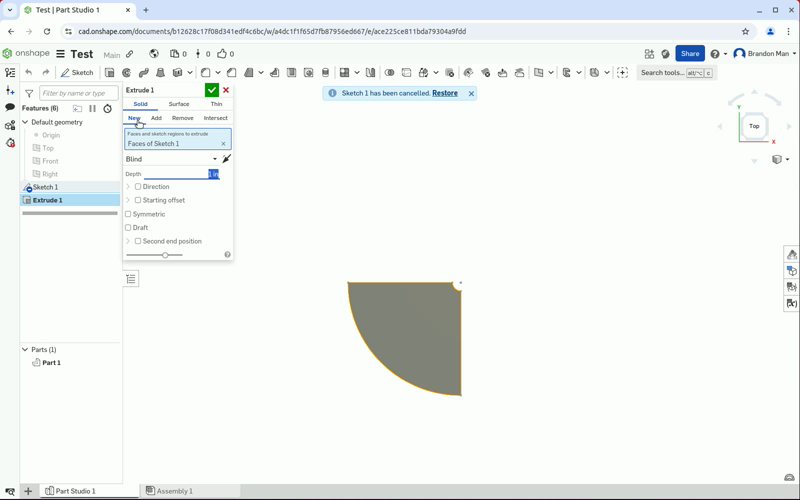
text(-4.814)
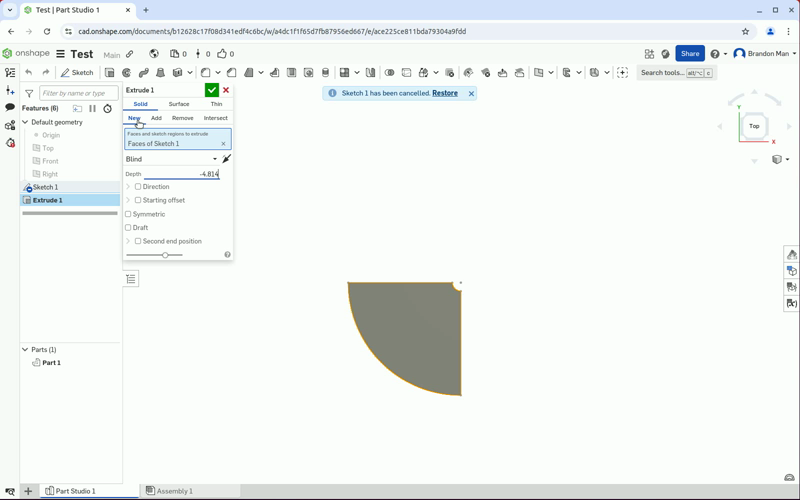
key(enter)
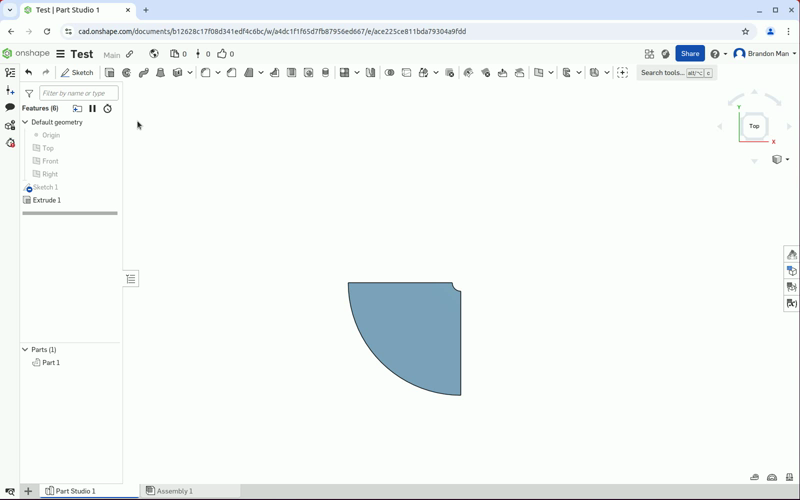
key(shift+h)
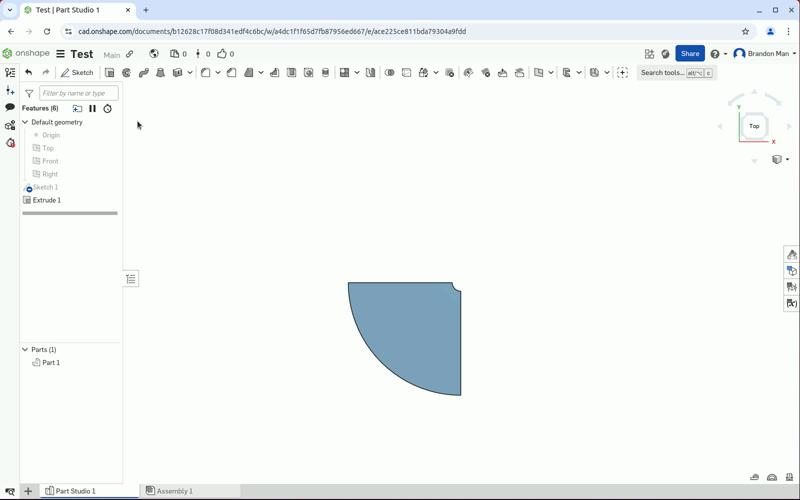
key(shift+h)
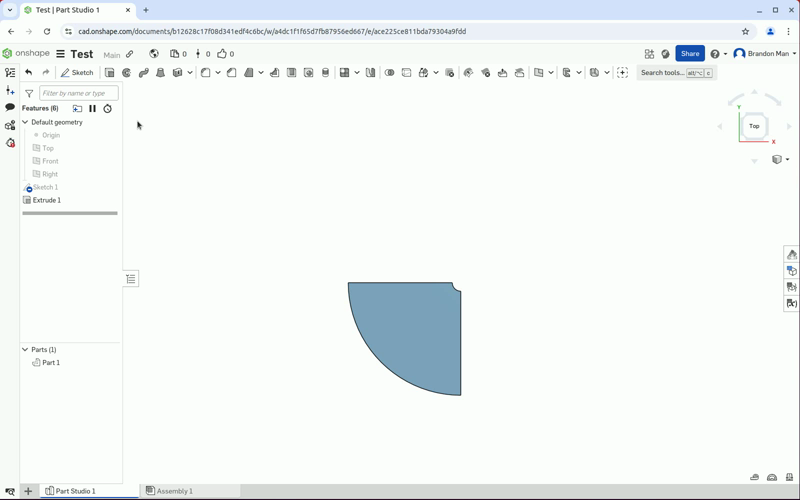
mouse_move(73, 189)
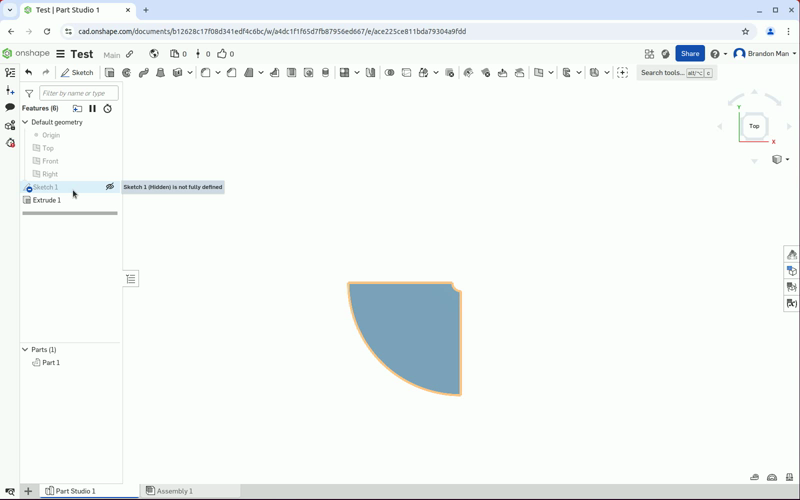
click(73, 189)
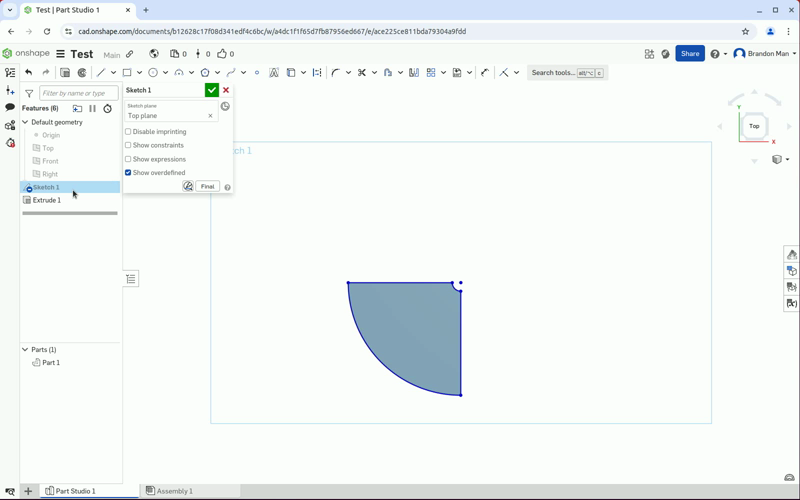
mouse_move(229, 92)
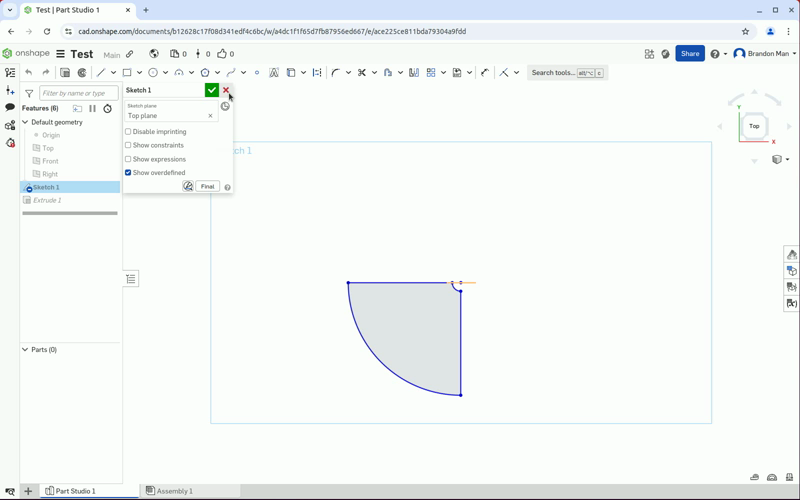
click(229, 92)
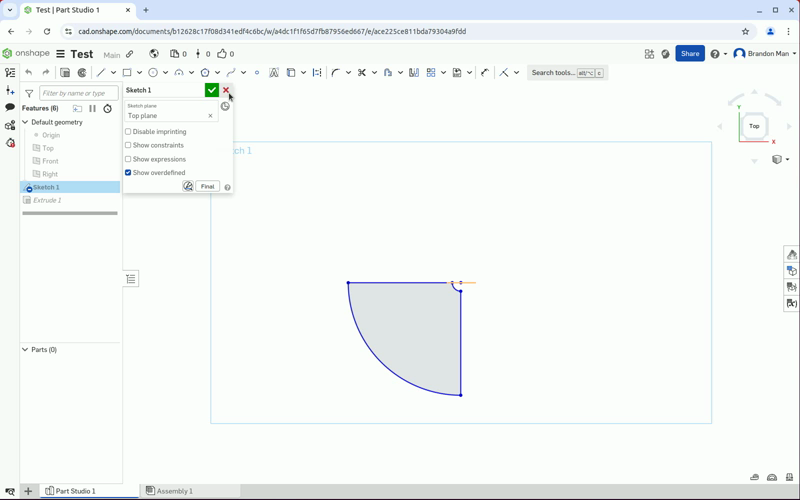
key(shift+s)
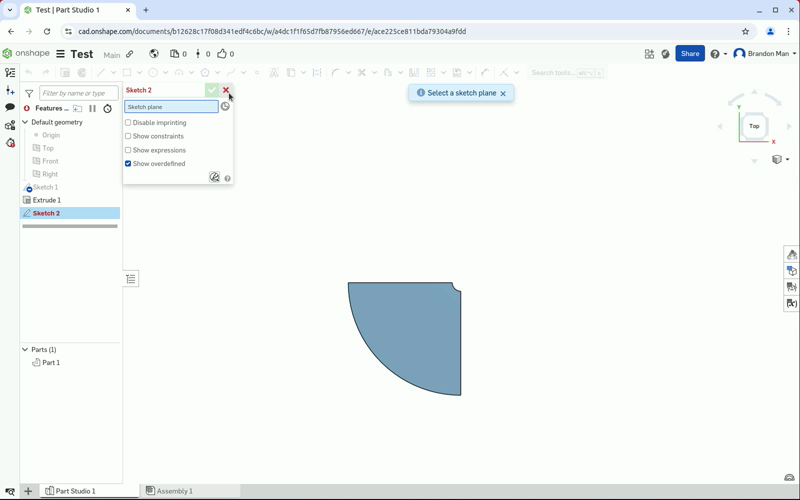
mouse_move(73, 150)
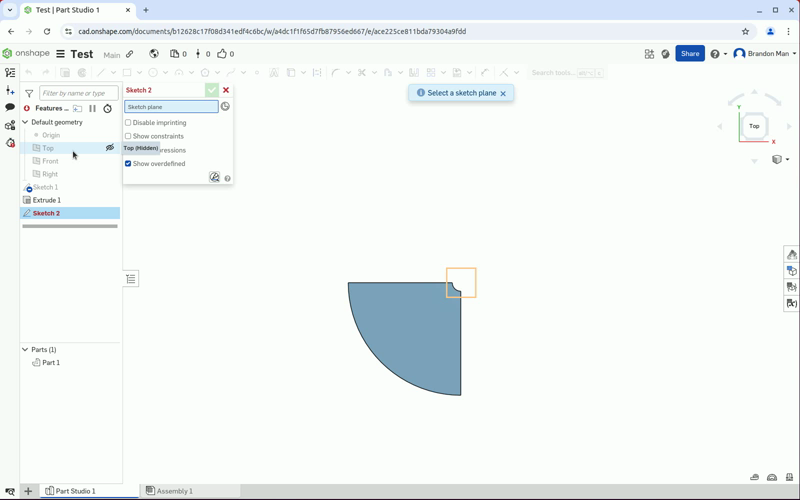
click(73, 150)
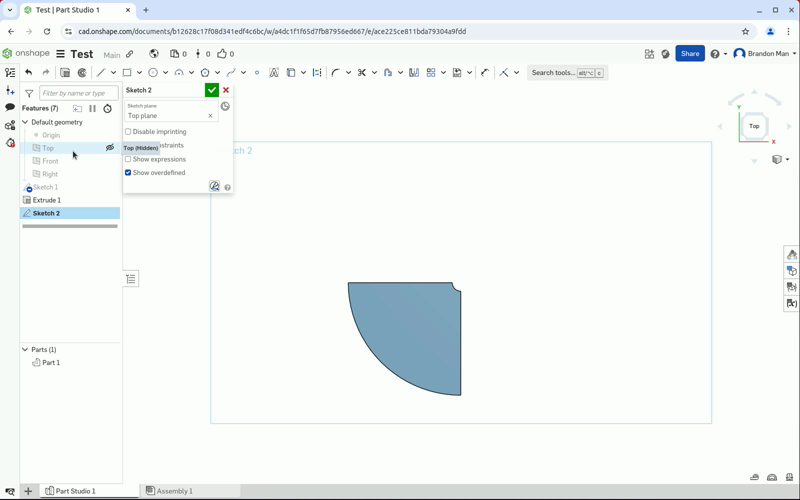
mouse_move(73, 352)
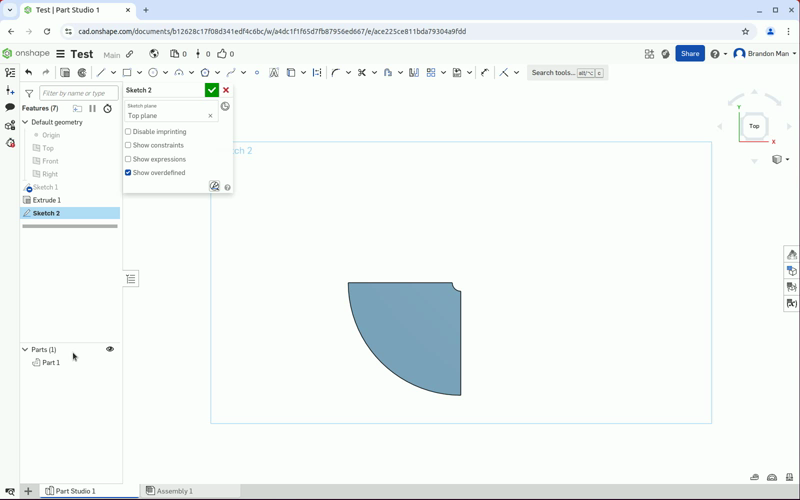
key(y)
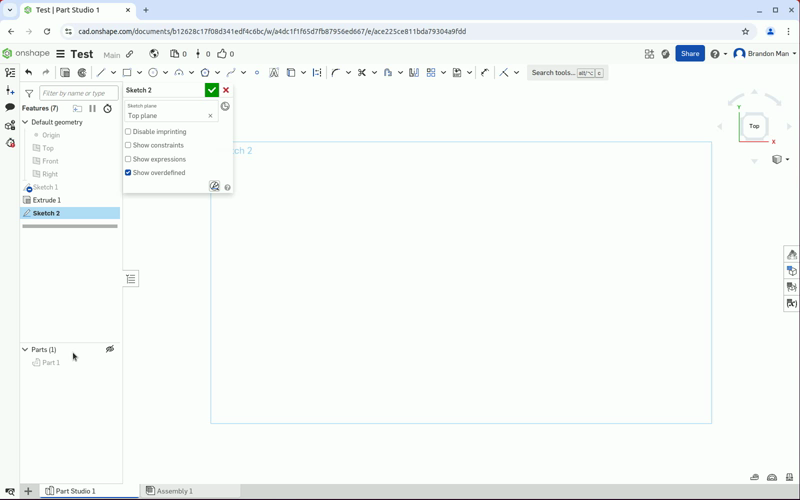
key(a)
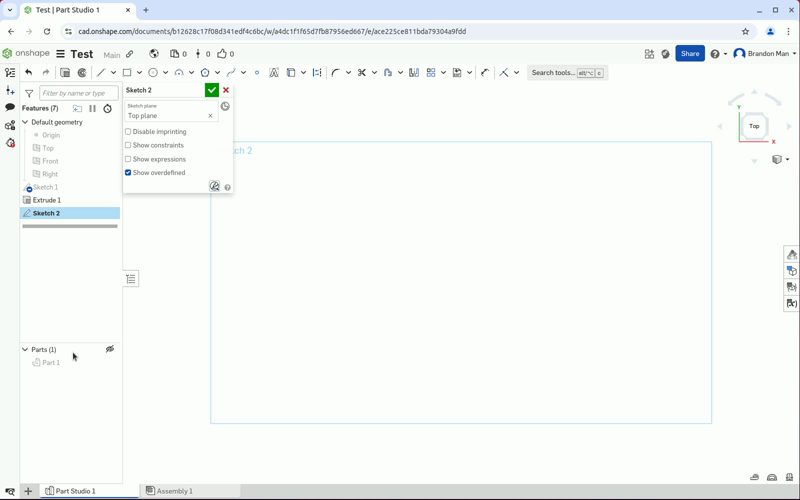
key_down(shift)
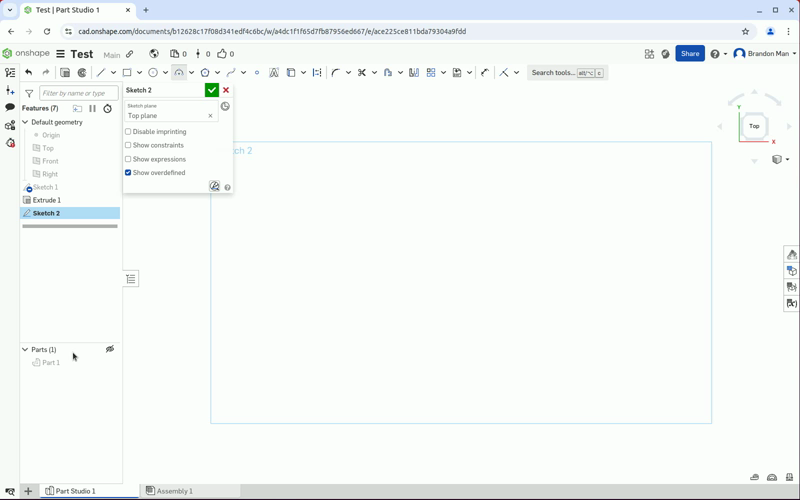
mouse_move(460, 395)
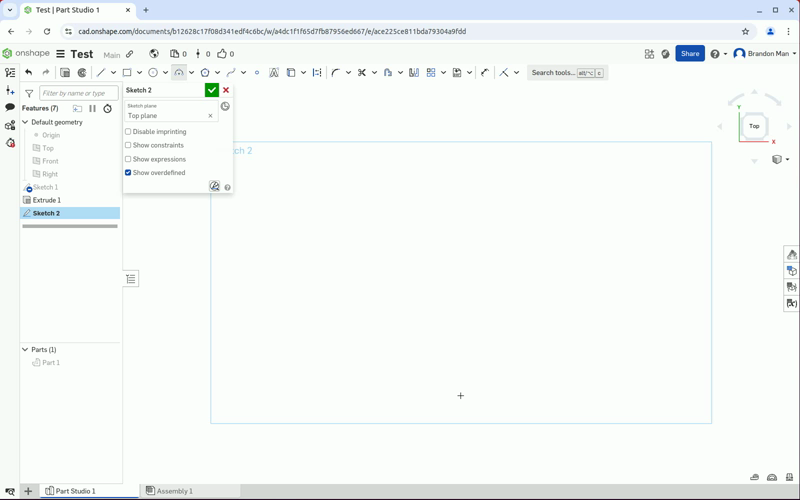
click(460, 395)
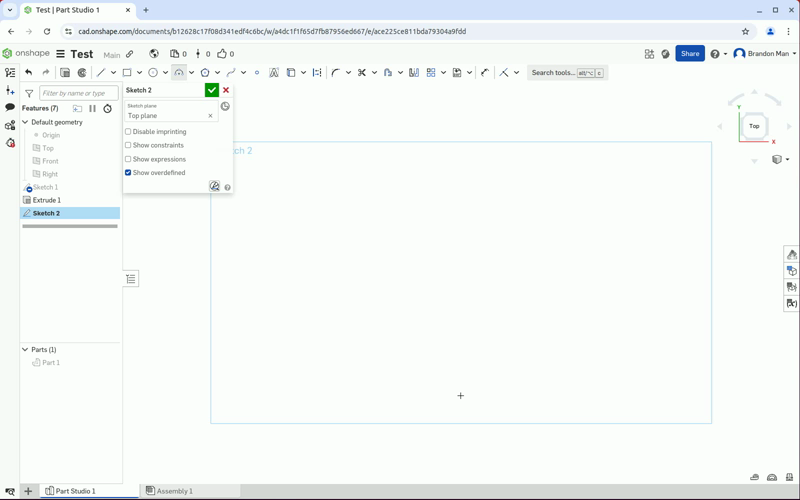
key_up(shift)
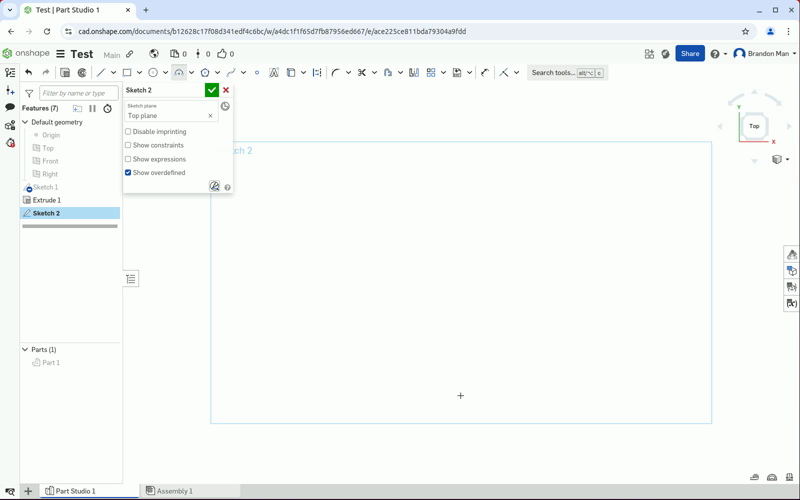
key_down(shift)
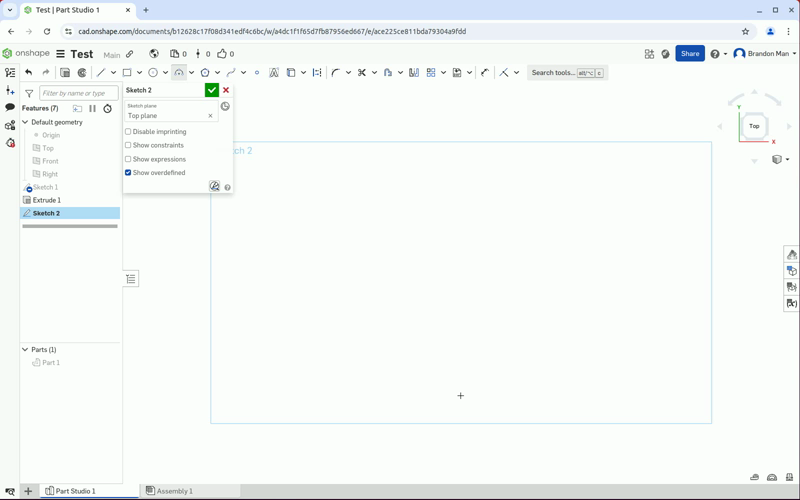
mouse_move(573, 282)
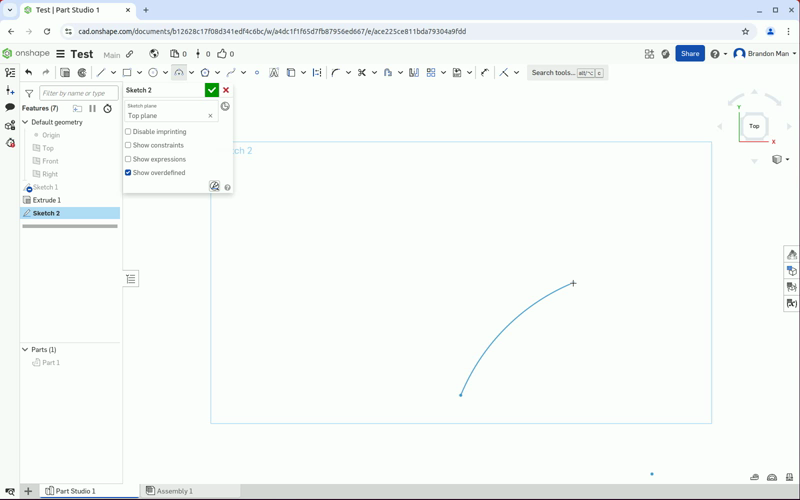
click(573, 282)
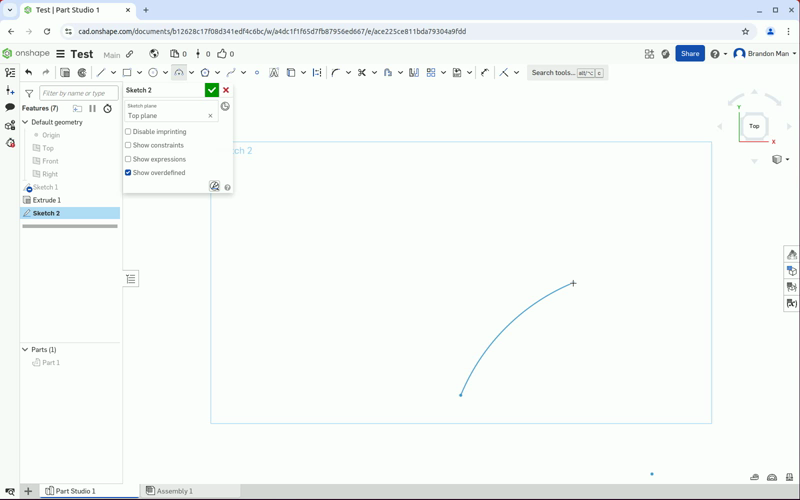
mouse_move(540, 362)
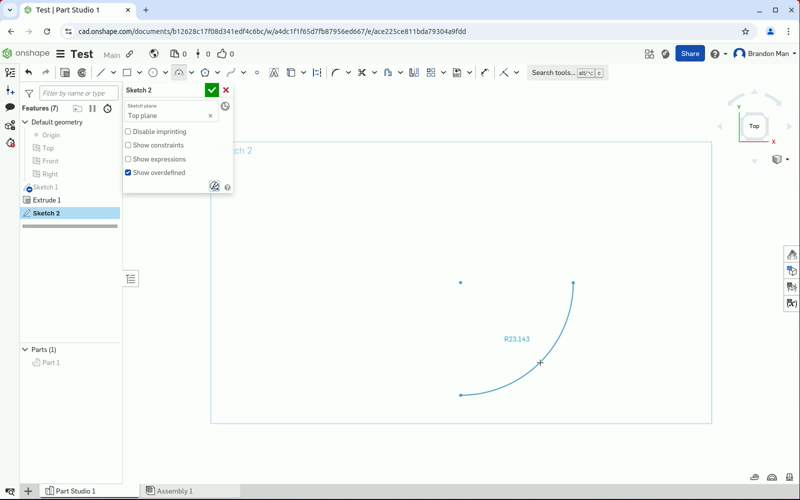
click(540, 362)
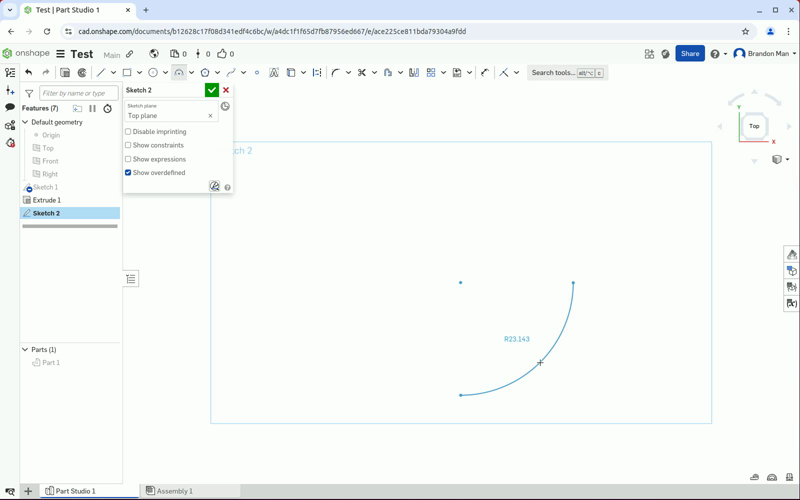
key_up(shift)
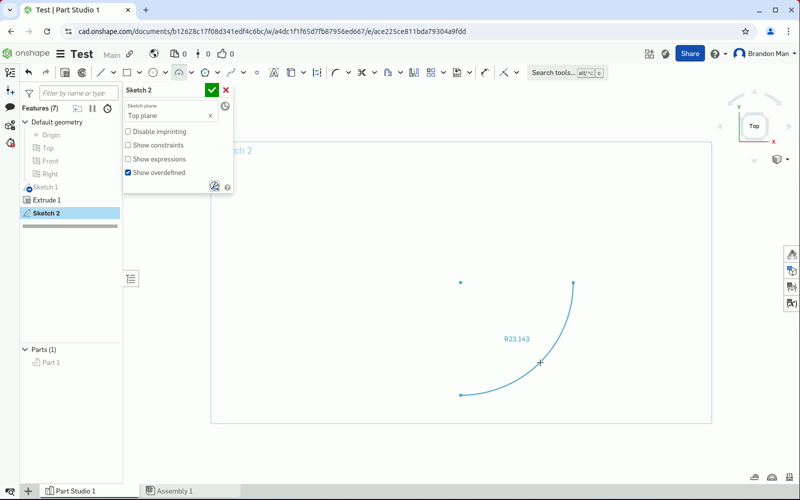
key(esc)
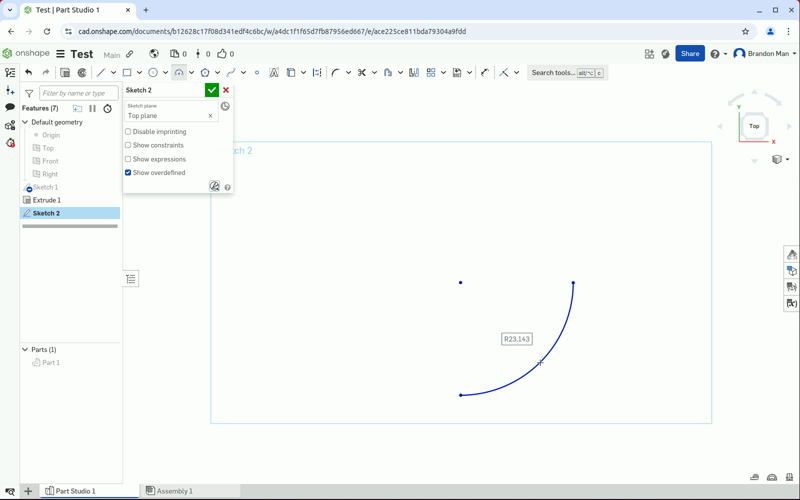
key(l)
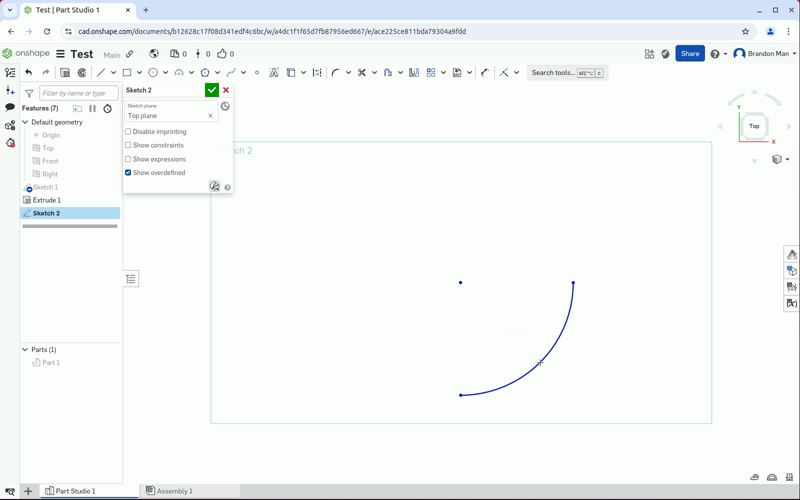
mouse_move(573, 282)
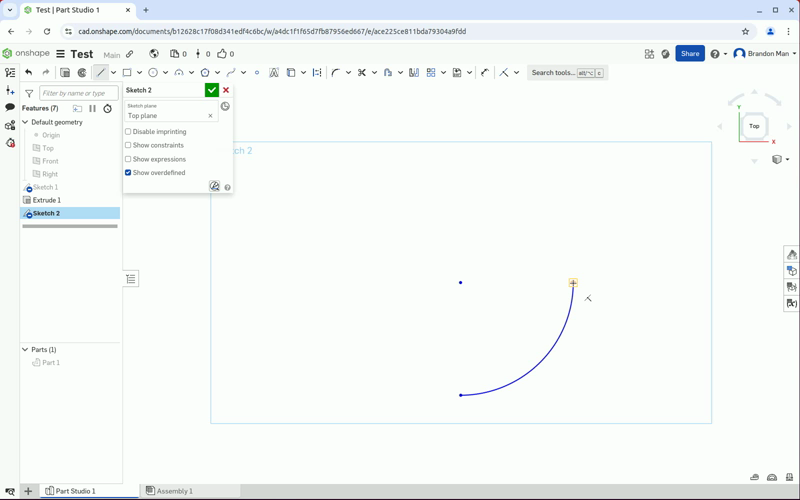
click(573, 282)
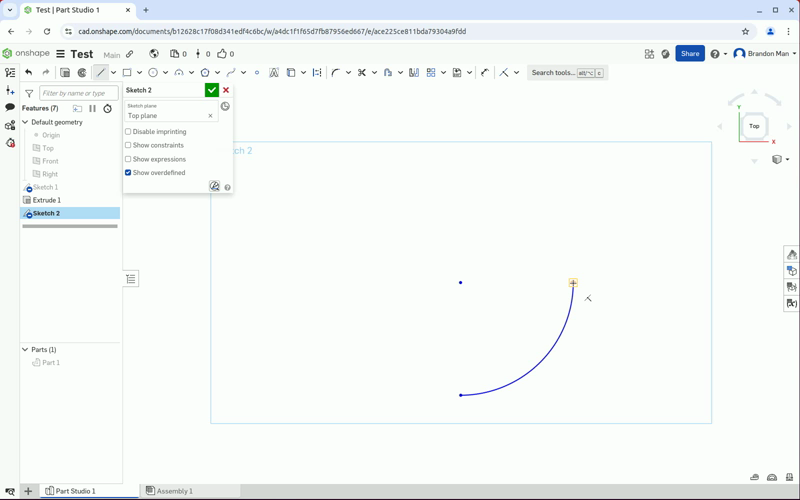
key_down(shift)
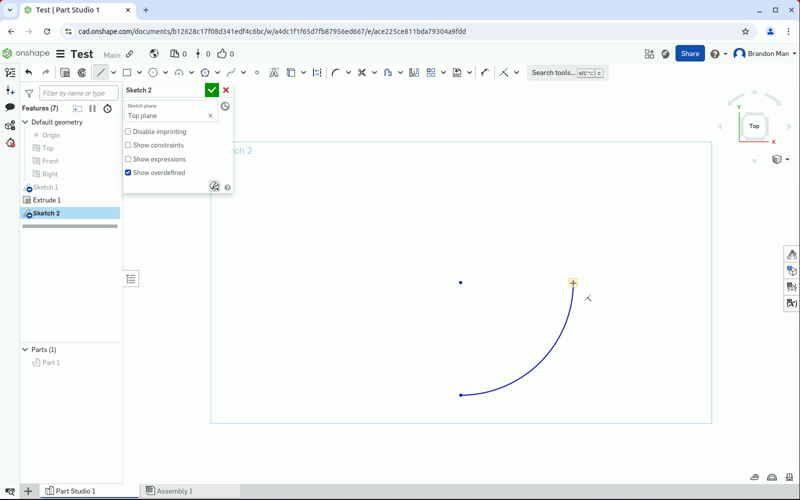
mouse_move(469, 282)
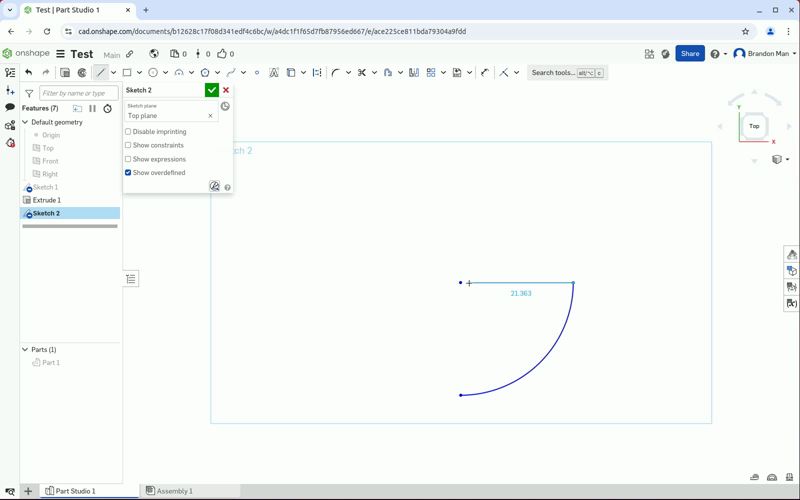
click(469, 282)
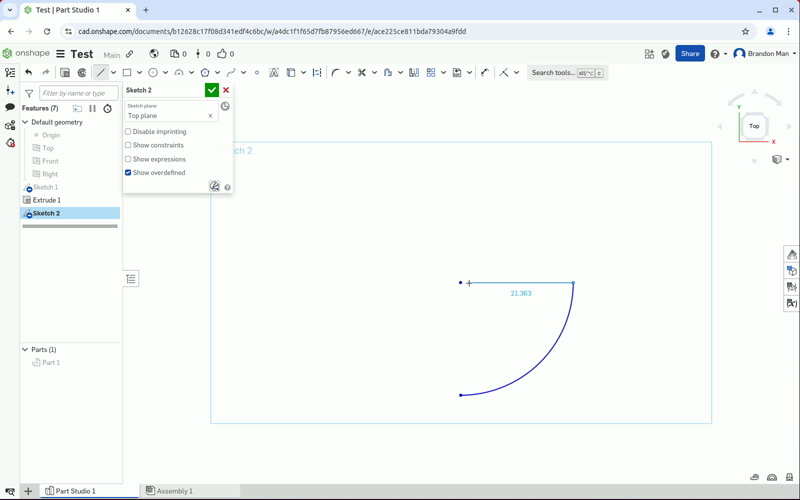
key_up(shift)
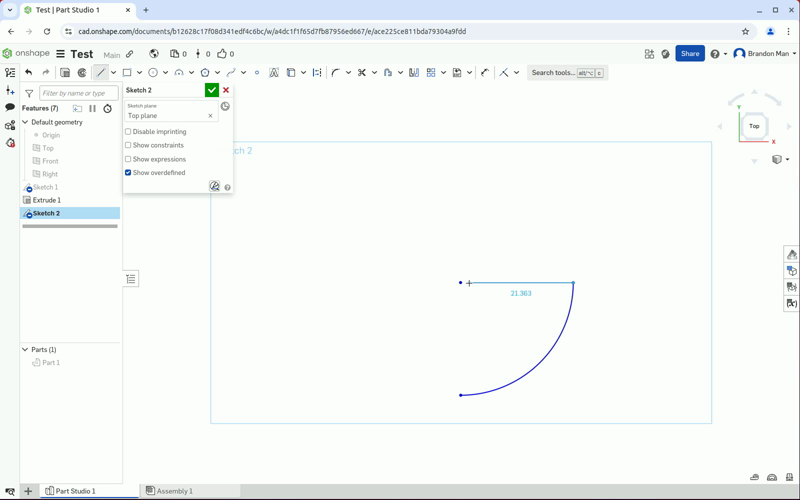
key(esc)
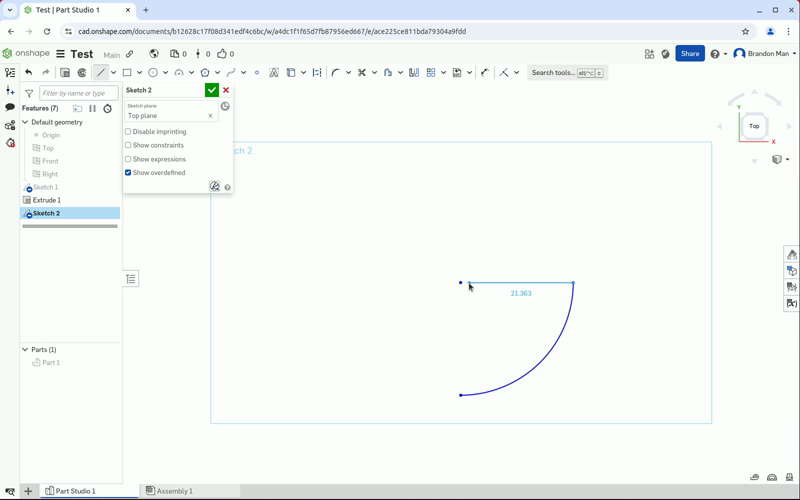
key(a)
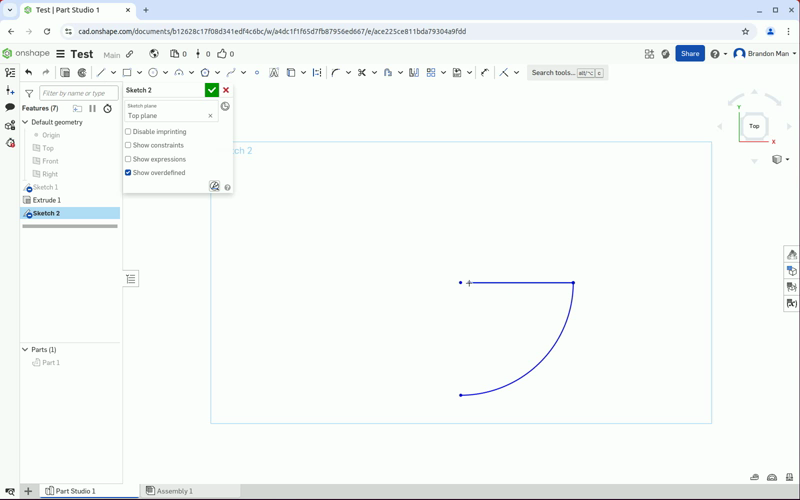
mouse_move(469, 282)
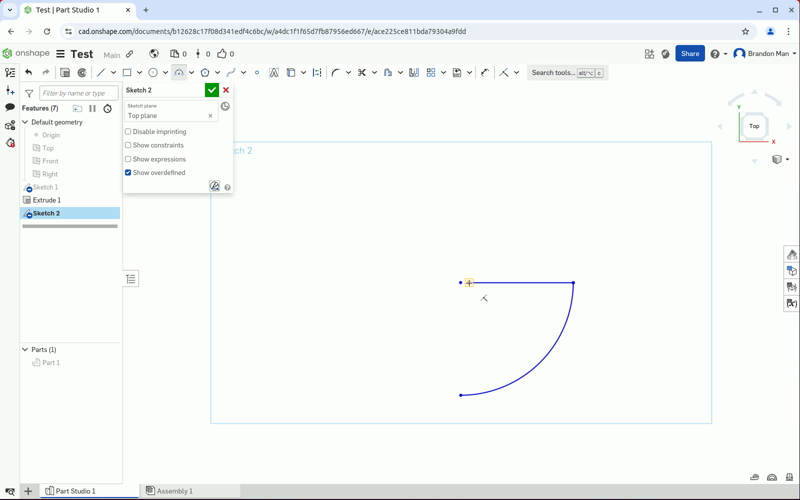
click(469, 282)
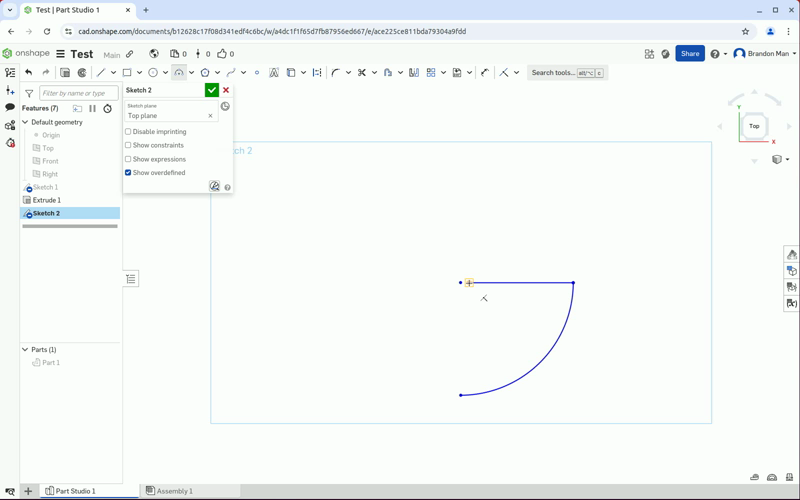
key_down(shift)
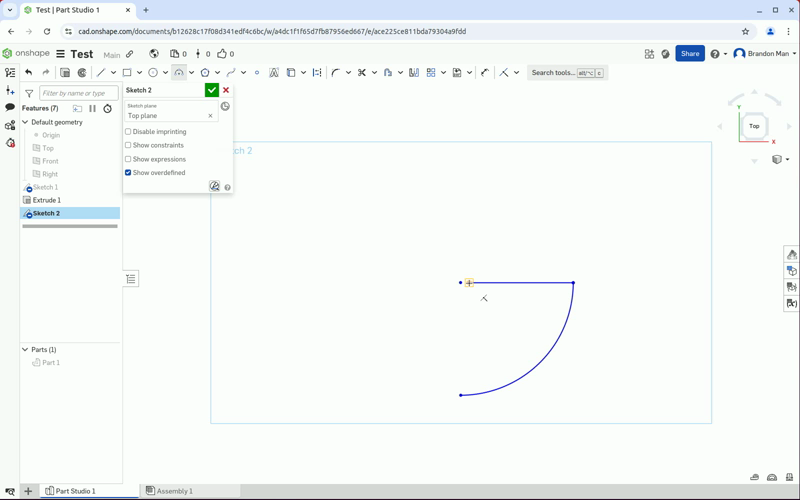
mouse_move(460, 291)
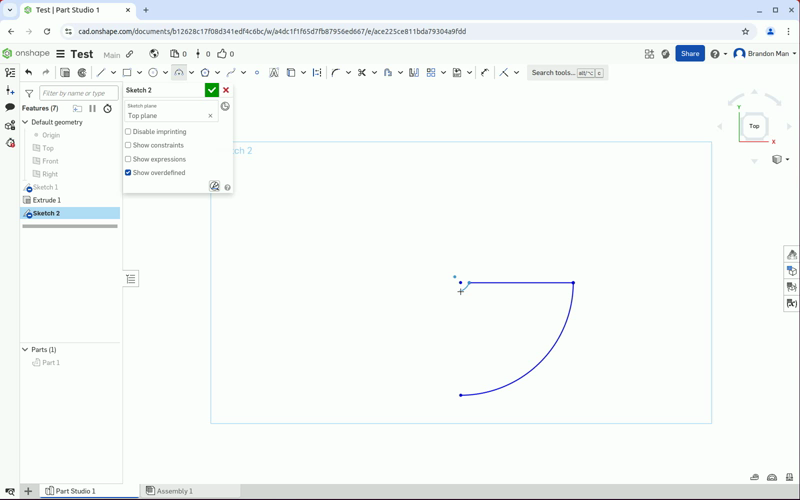
click(460, 291)
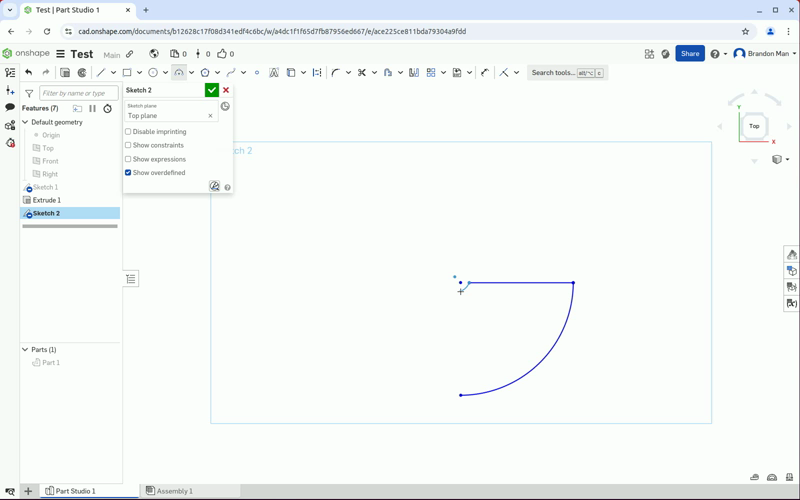
mouse_move(466, 288)
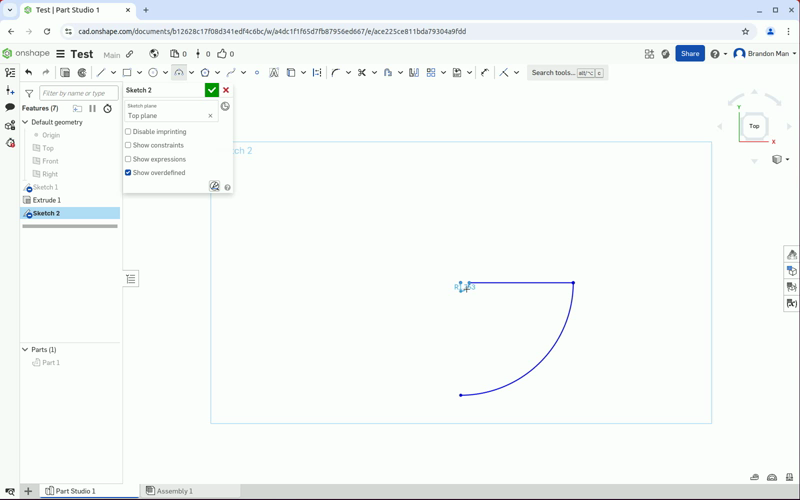
click(466, 288)
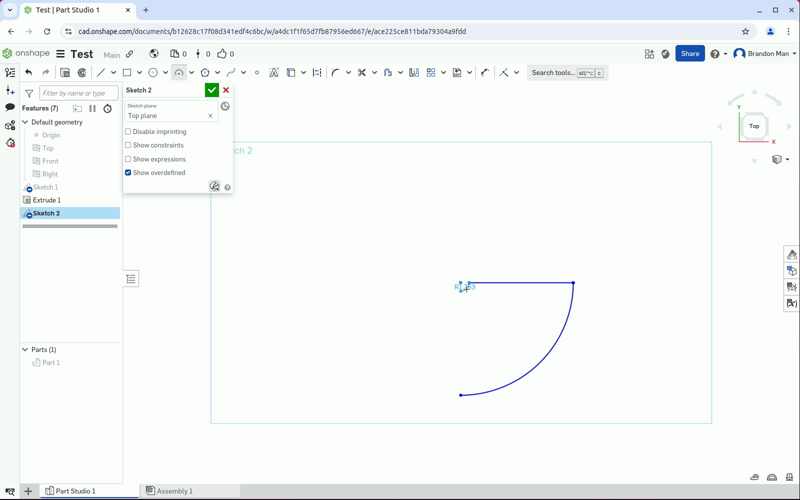
key_up(shift)
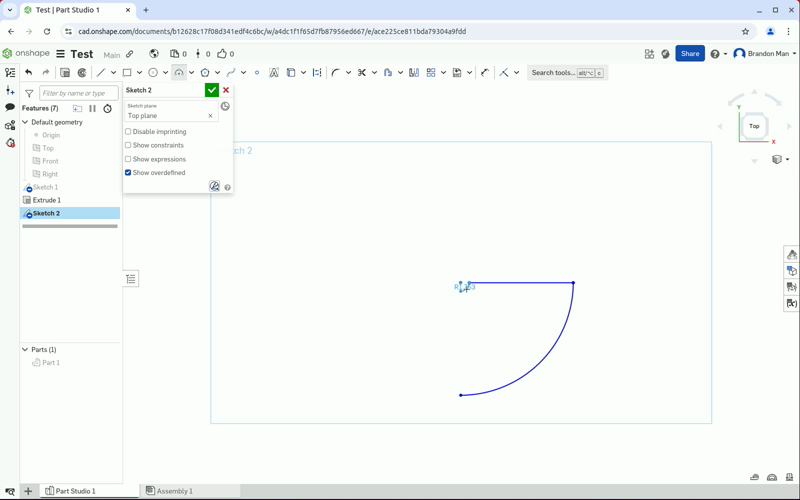
key(esc)
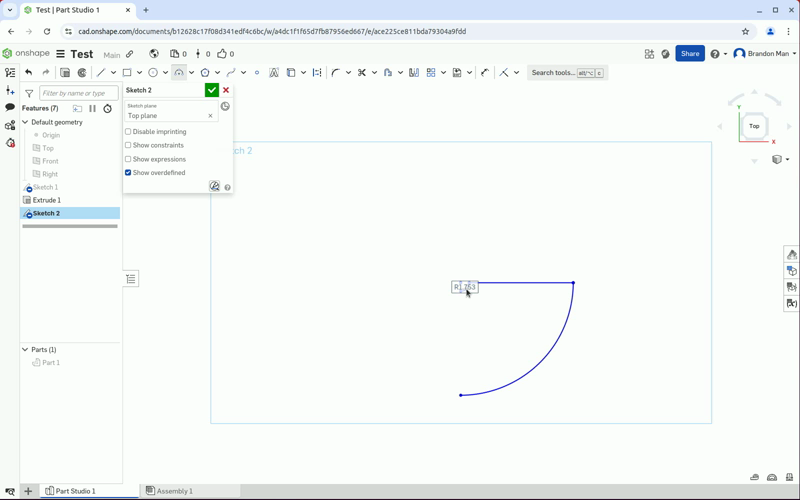
key(l)
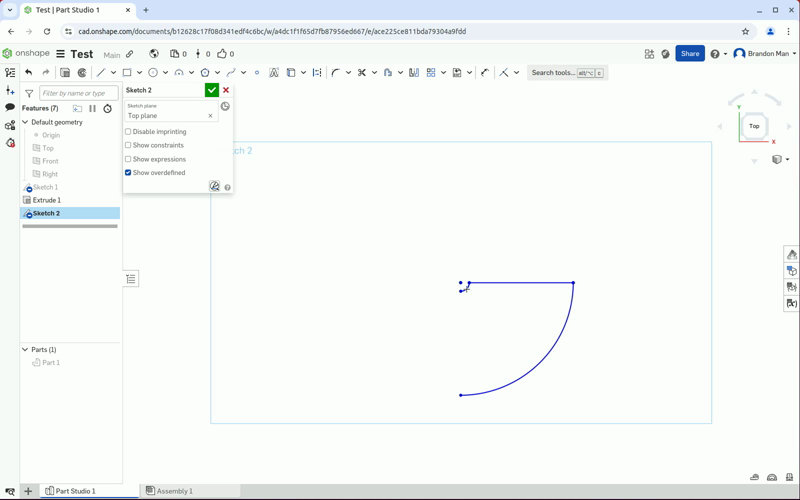
mouse_move(460, 291)
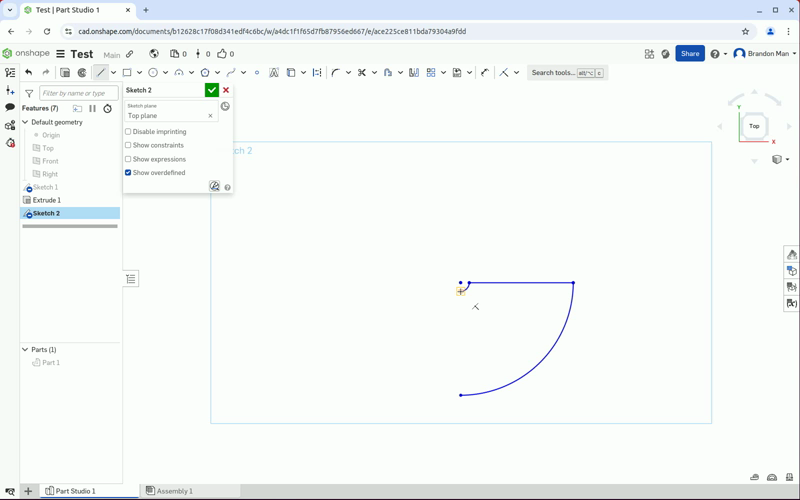
click(460, 291)
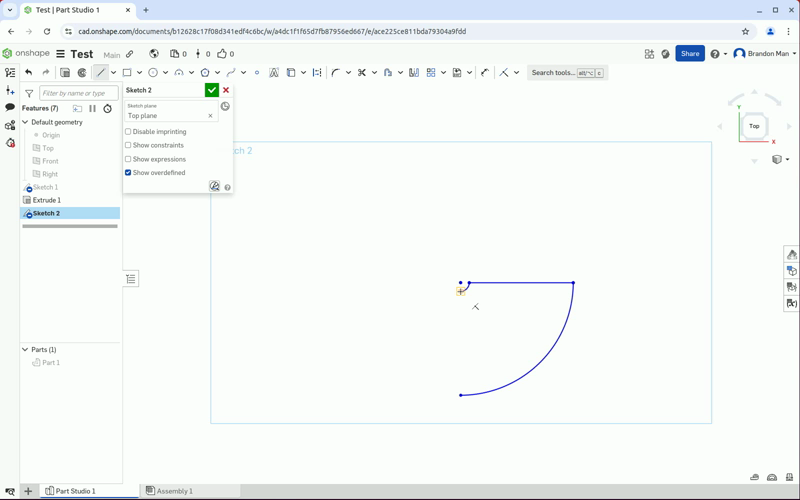
key_down(shift)
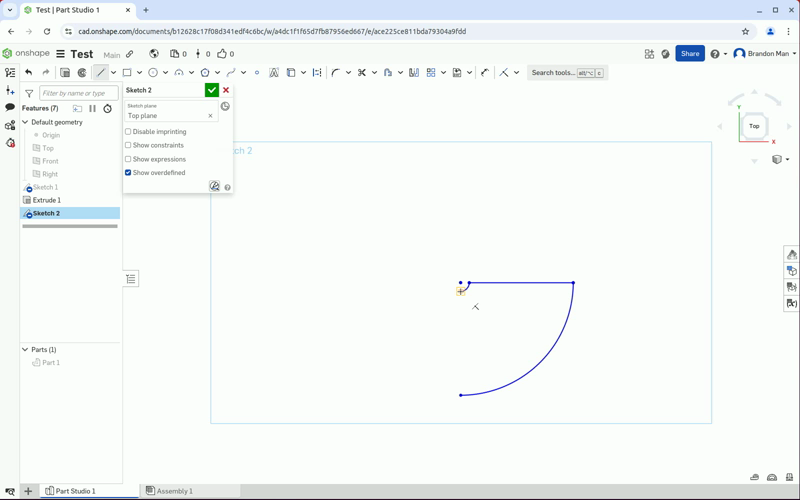
mouse_move(460, 395)
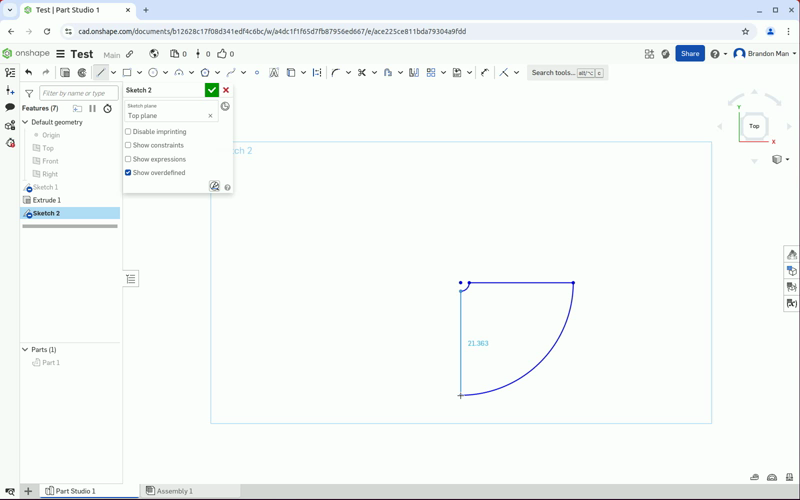
key_up(shift)
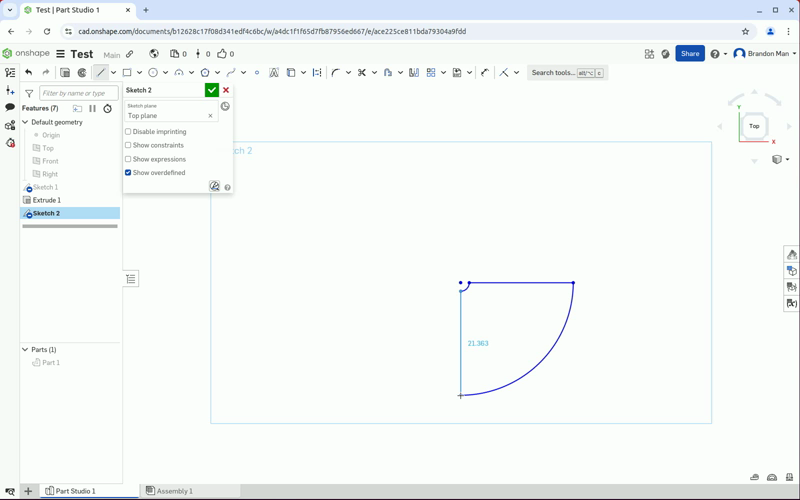
click(460, 395)
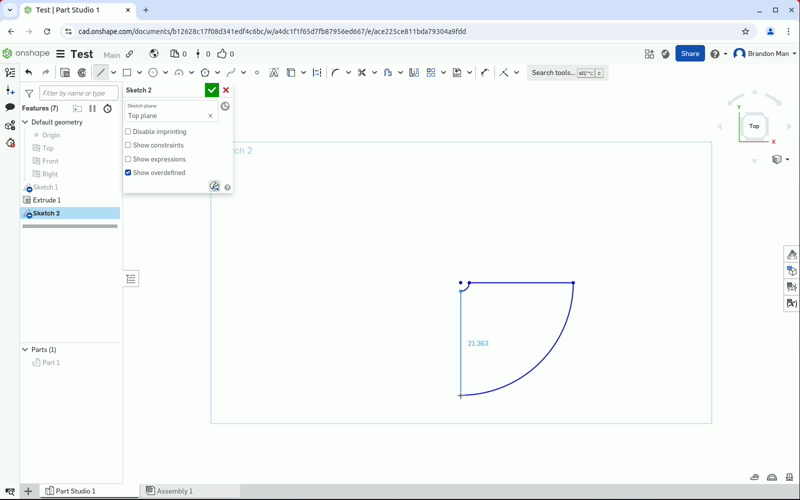
key(esc)
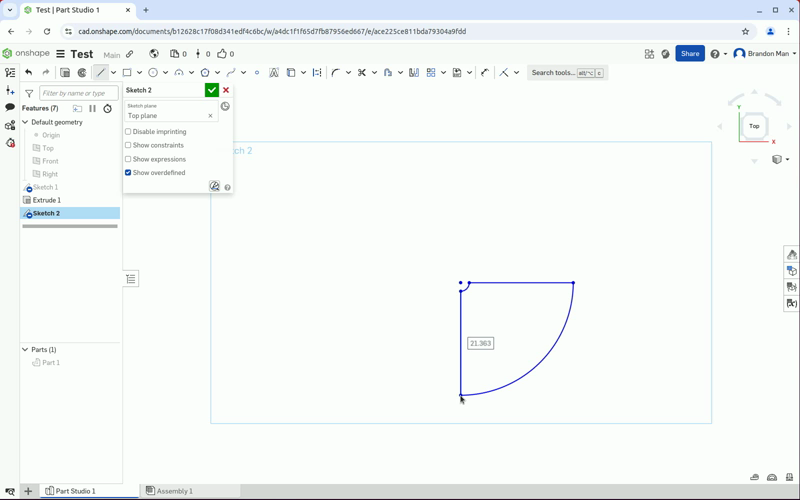
mouse_move(482, 370)
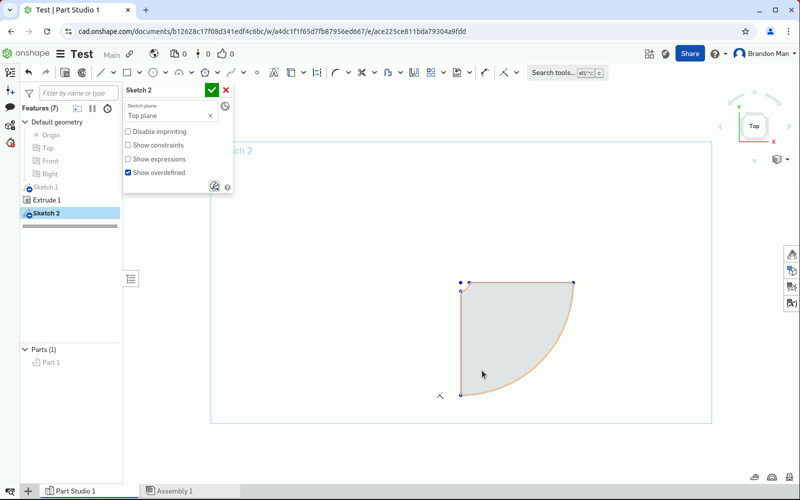
scroll(6)
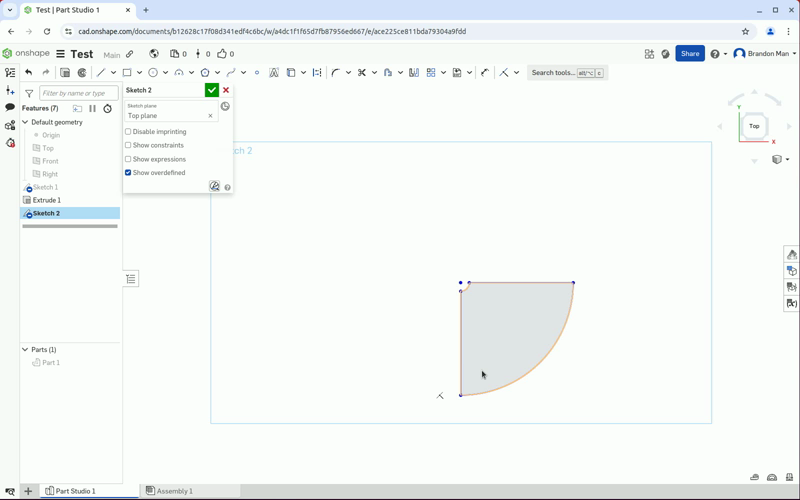
scroll(6)
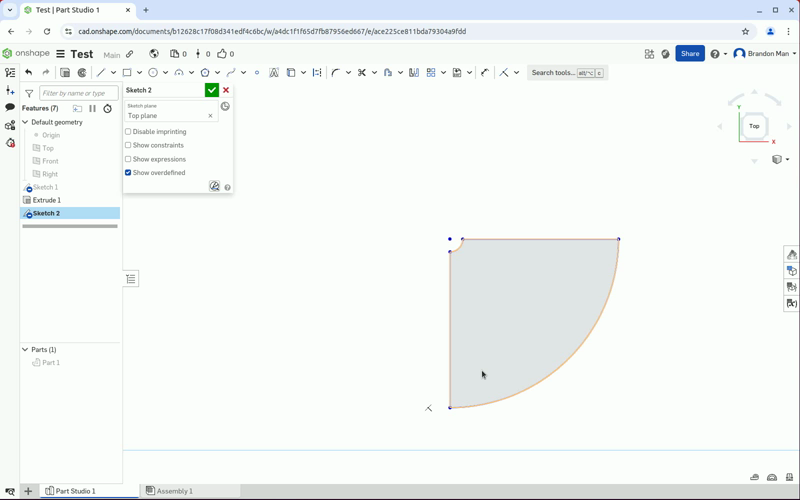
scroll(6)
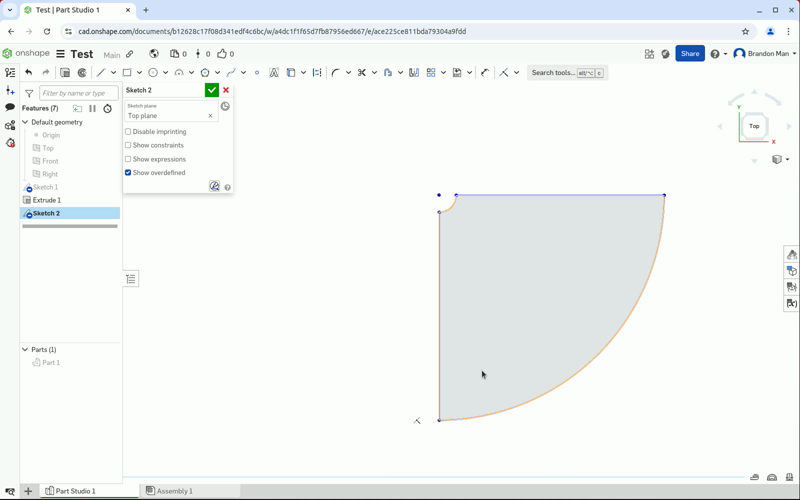
scroll(6)
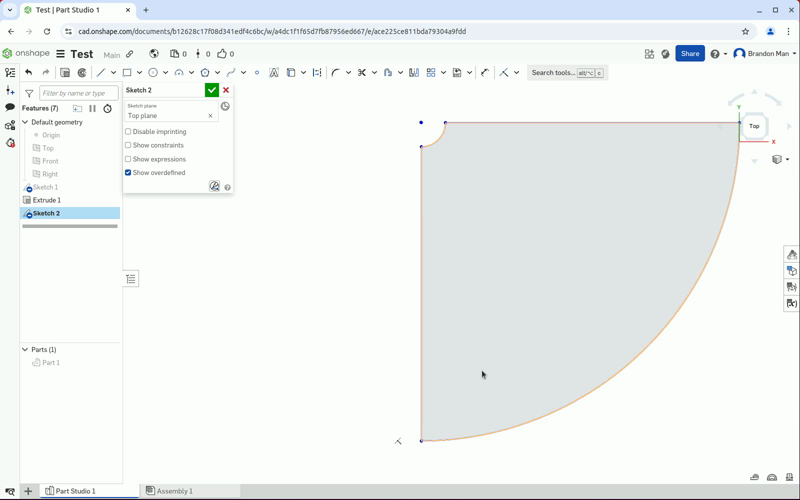
scroll(6)
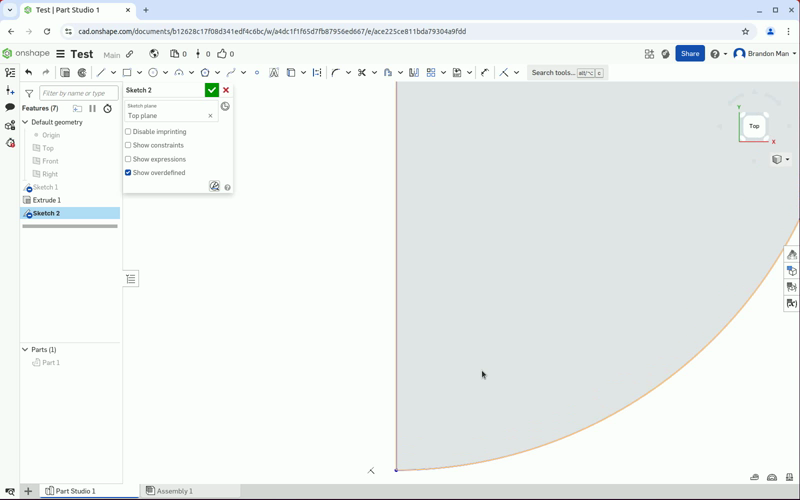
scroll(6)
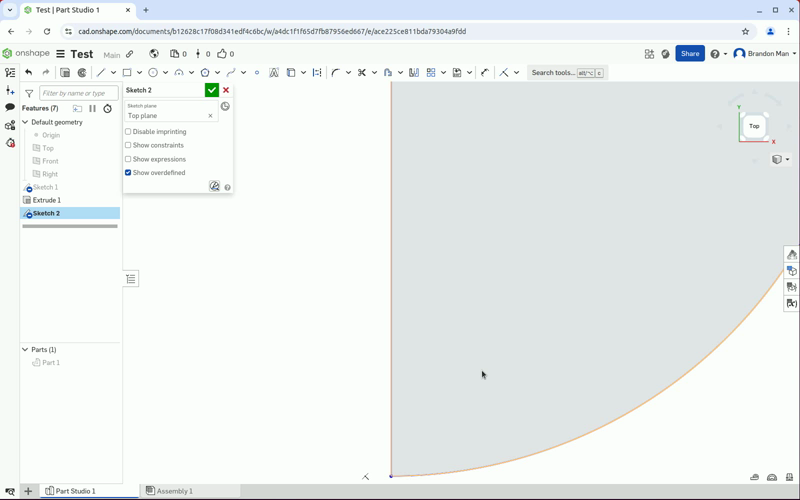
scroll(6)
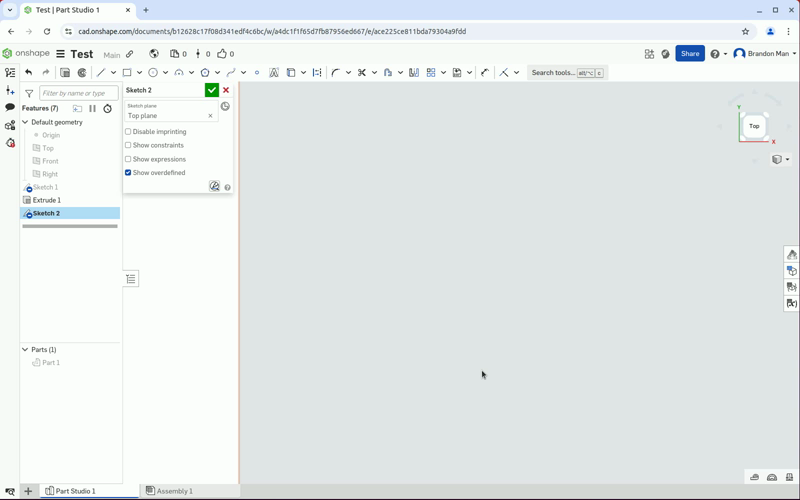
click(482, 370)
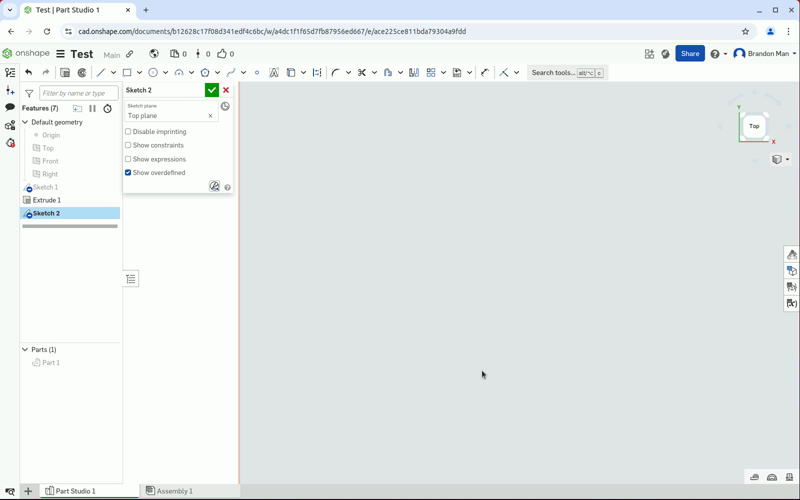
scroll(-6)
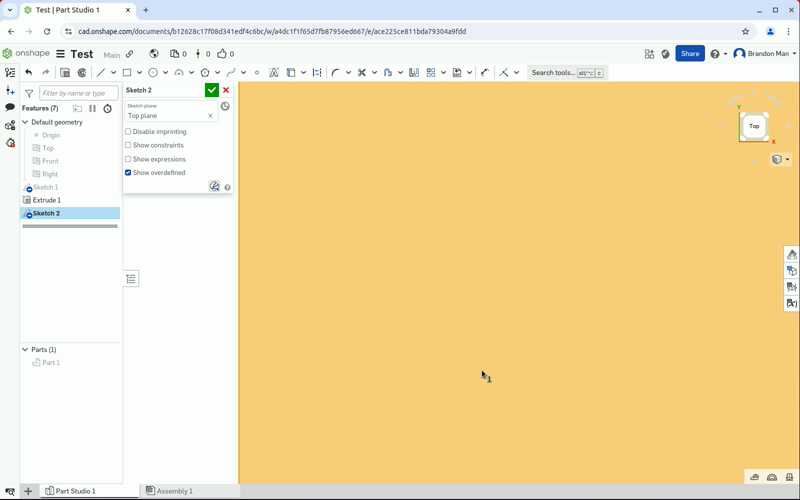
scroll(-6)
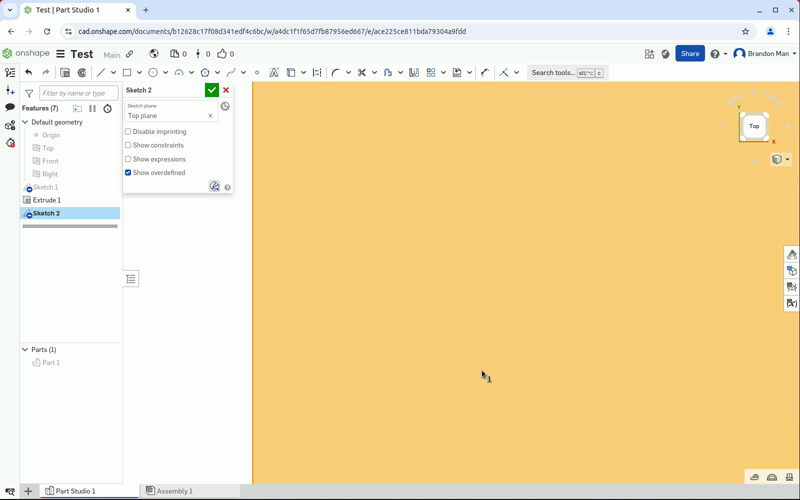
scroll(-6)
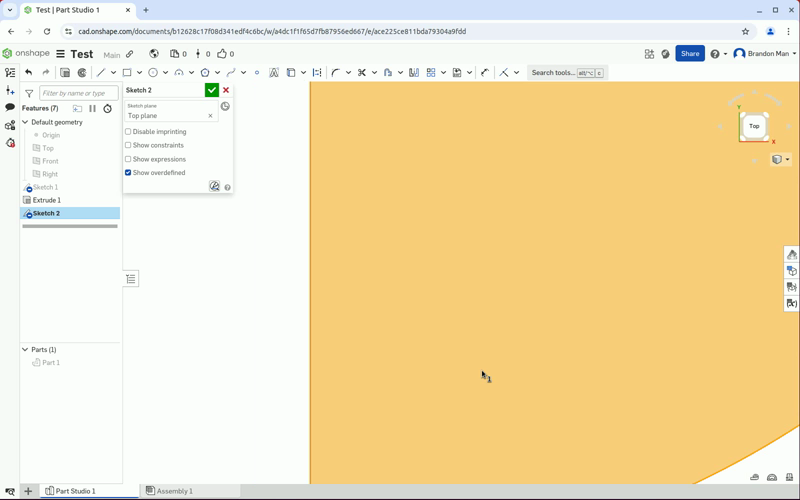
scroll(-6)
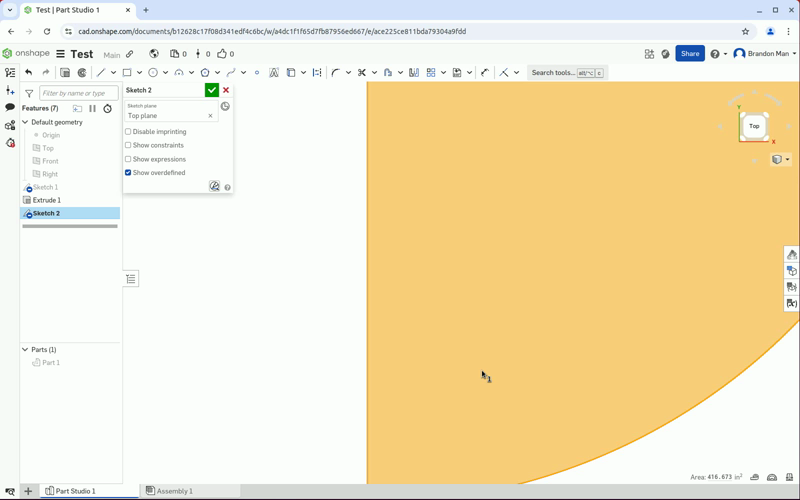
scroll(-6)
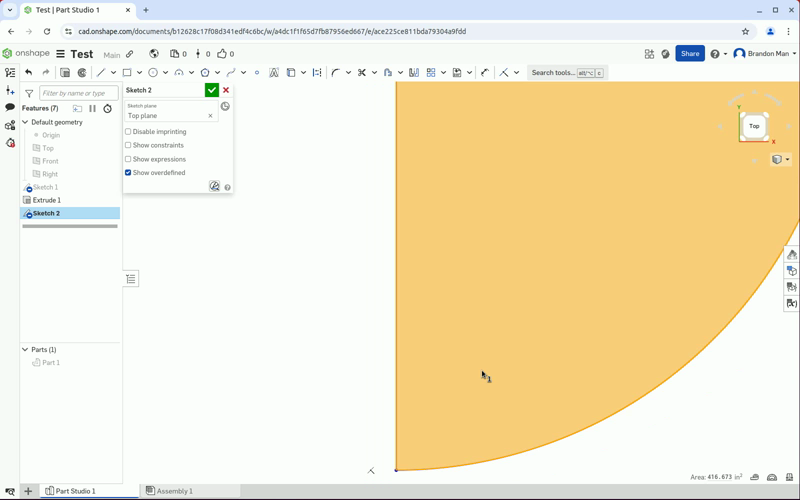
scroll(-6)
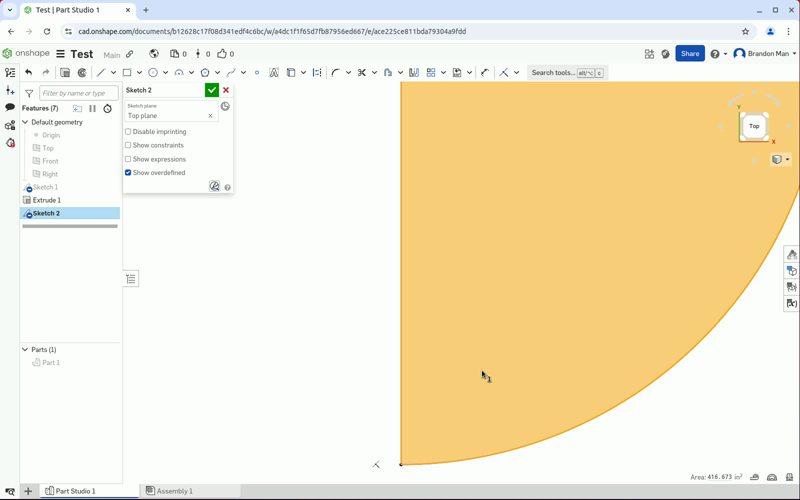
scroll(-6)
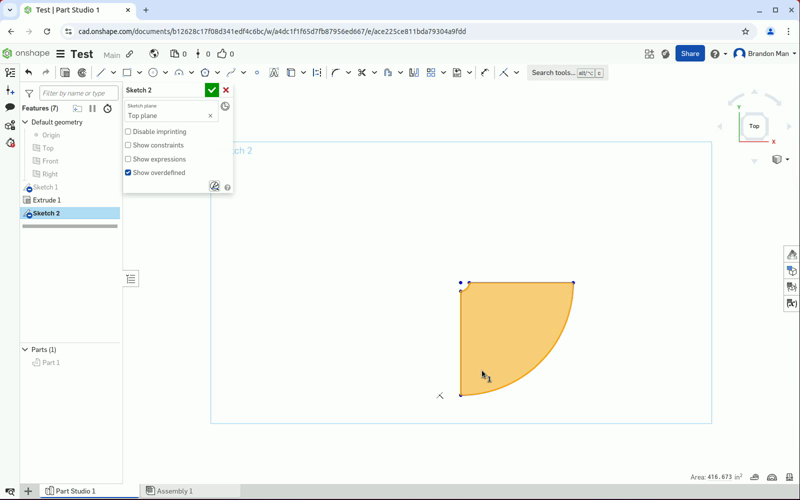
mouse_move(73, 352)
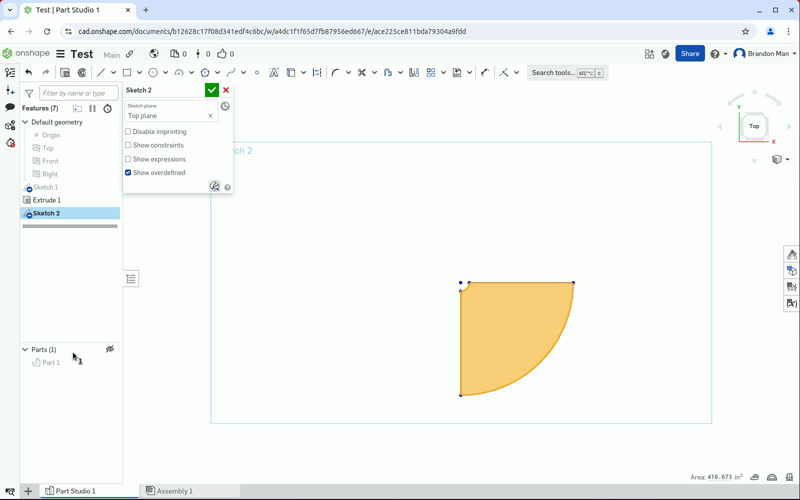
key(shift+y)
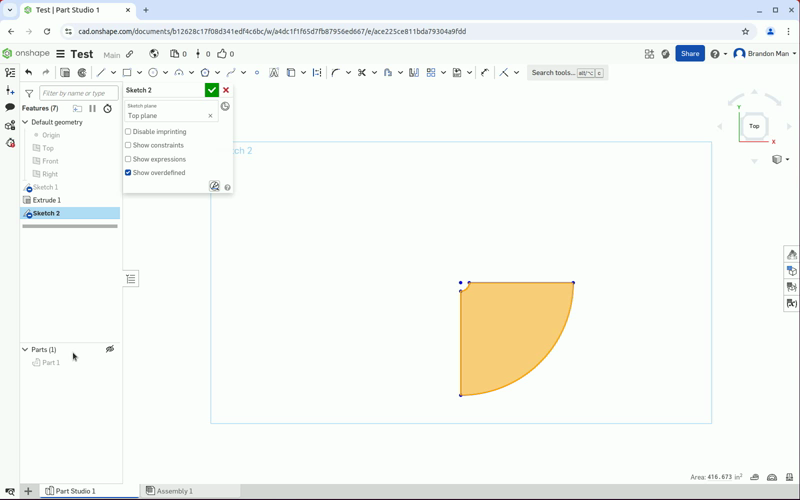
key(shift+e)
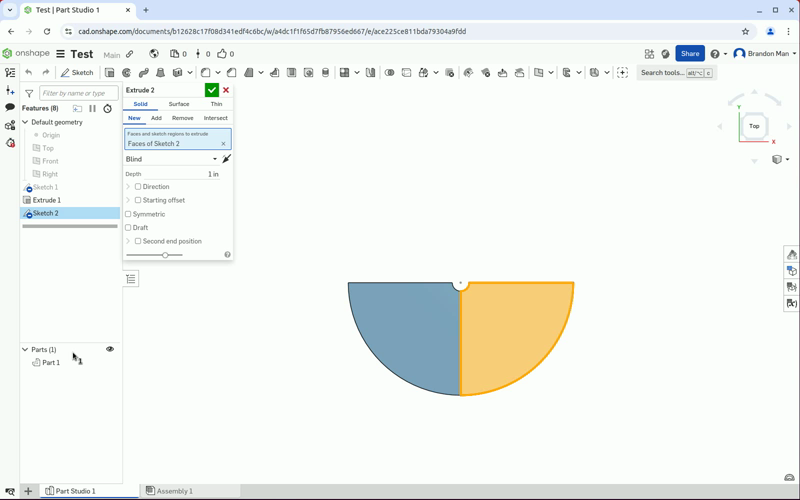
mouse_move(143, 106)
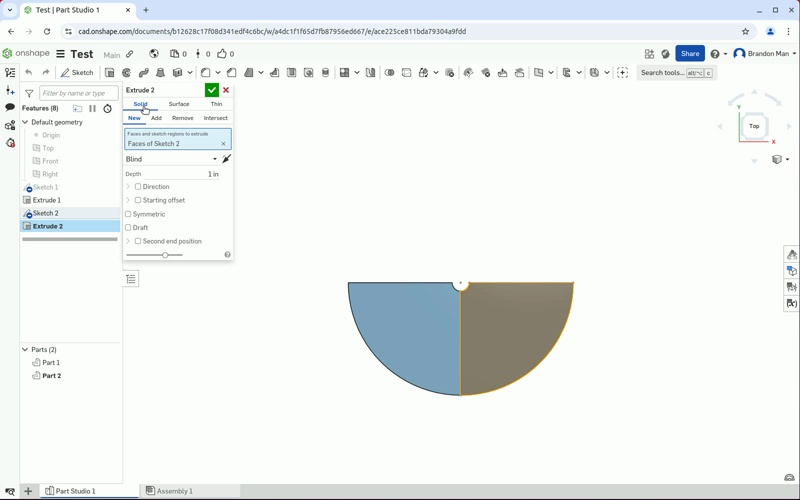
click(143, 106)
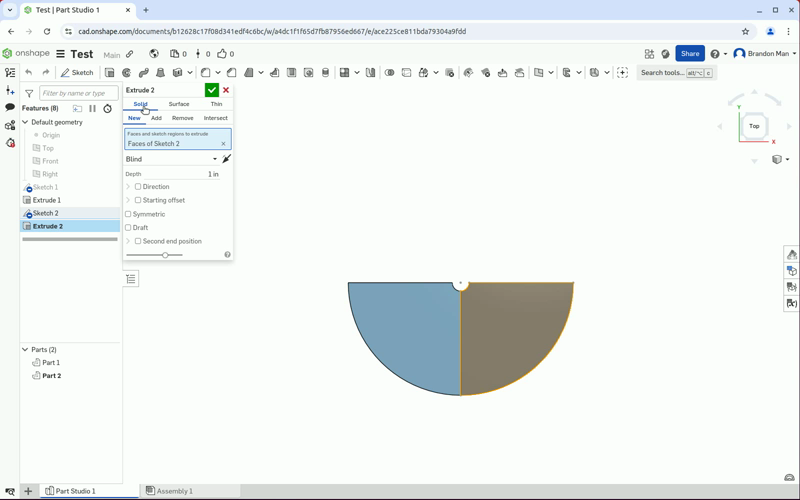
mouse_move(137, 120)
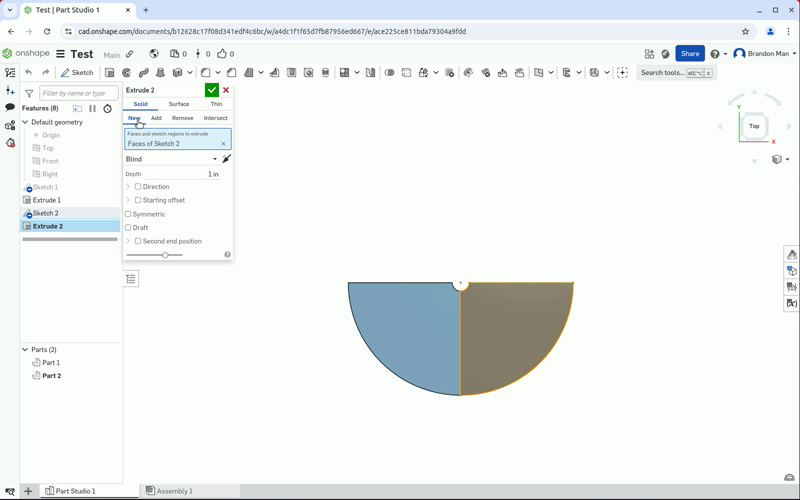
click(137, 120)
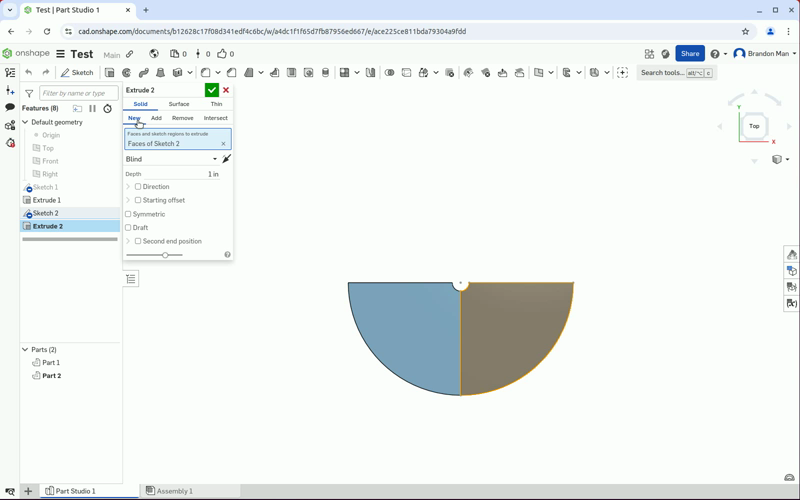
key(tab, 4)
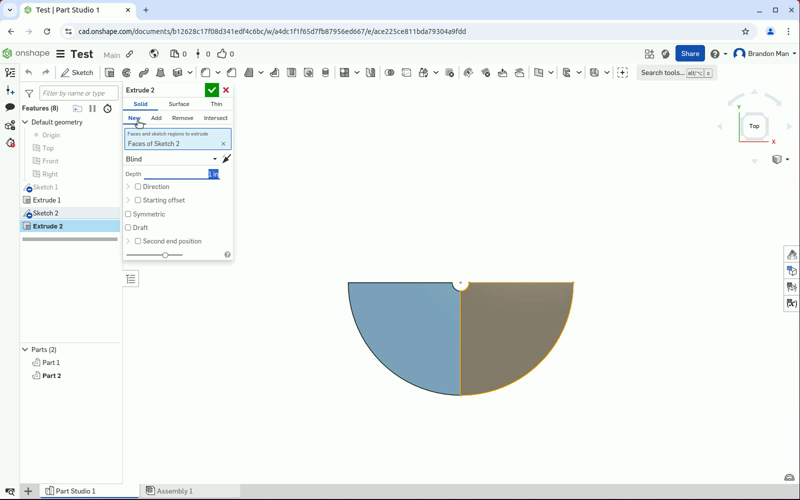
text(-4.814)
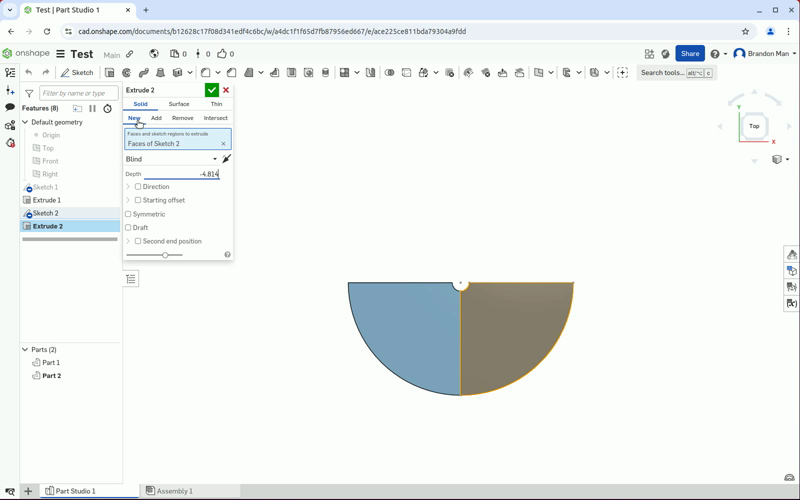
key(enter)
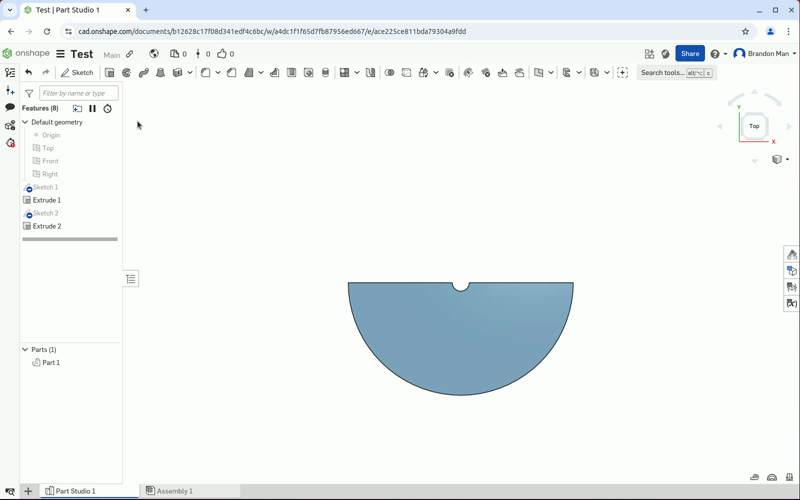
key(shift+h)
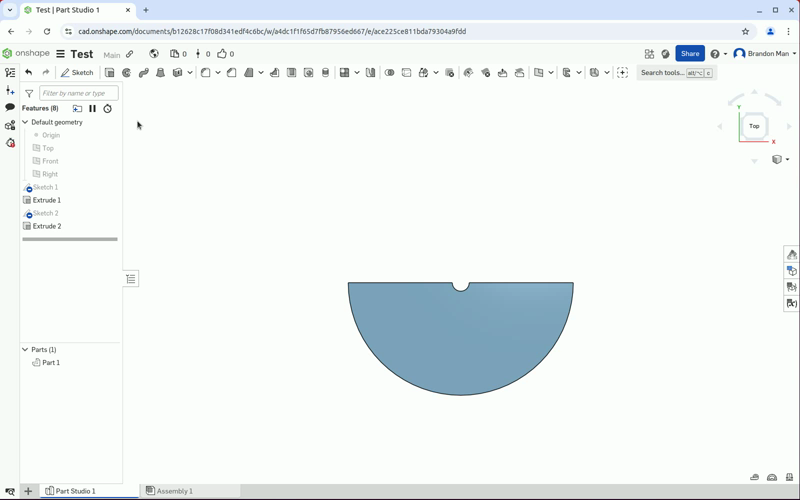
key(shift+h)
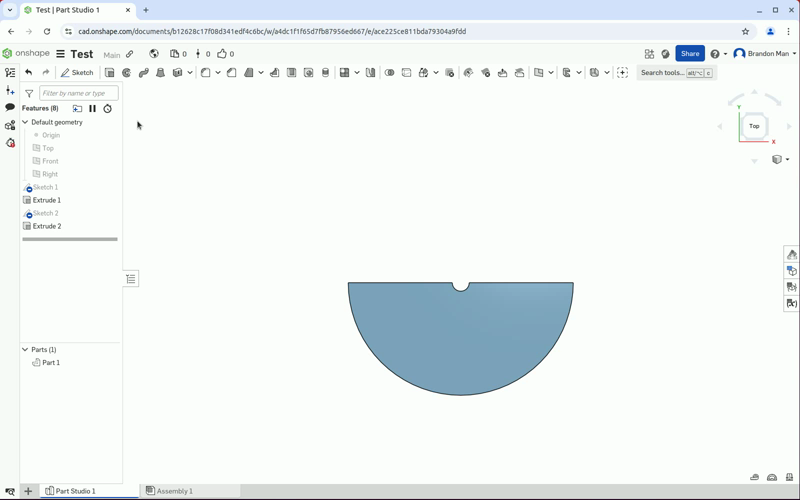
mouse_move(73, 189)
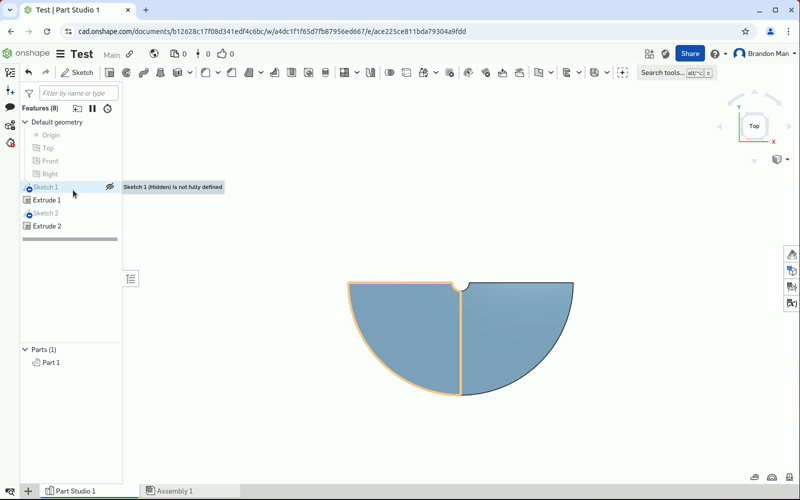
click(73, 189)
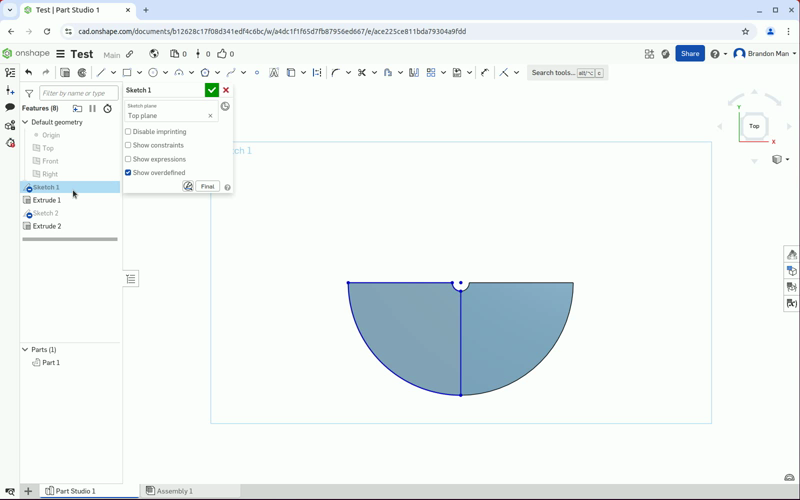
mouse_move(229, 92)
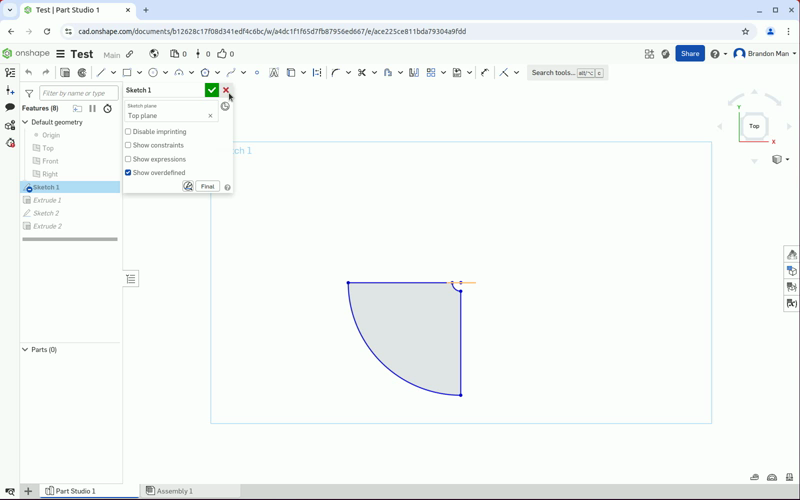
click(229, 92)
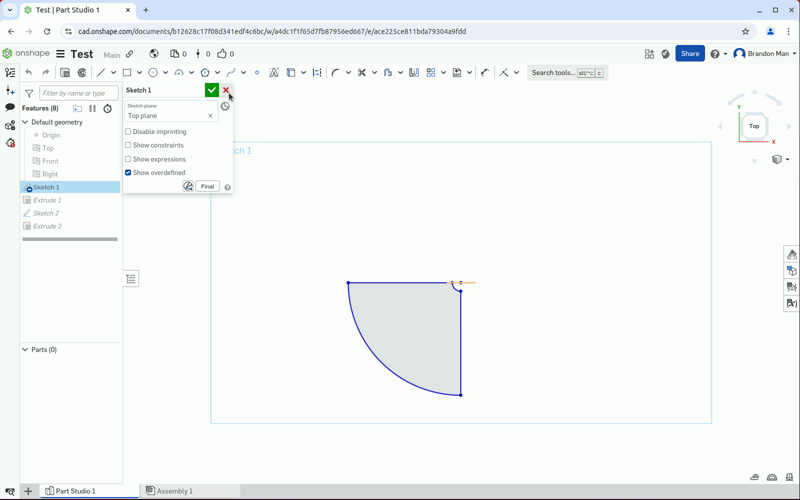
key(shift+s)
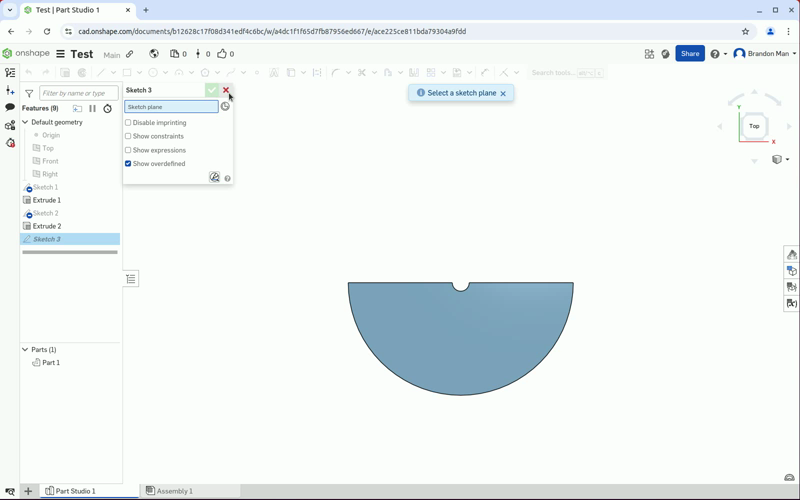
mouse_move(73, 150)
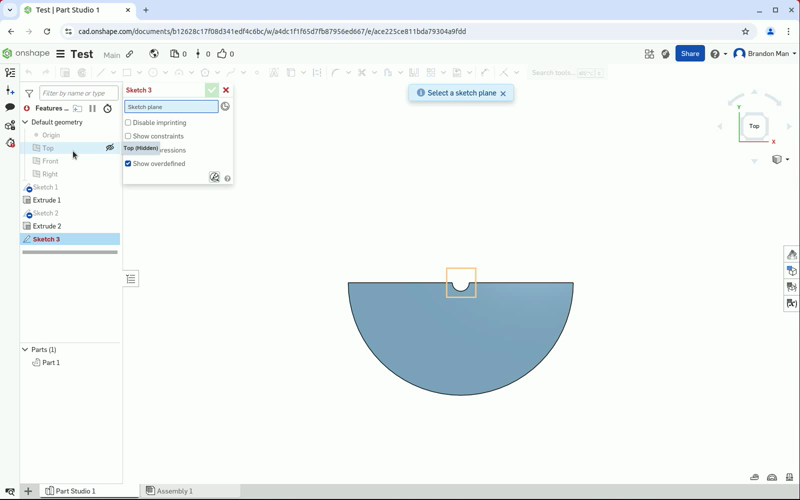
click(73, 150)
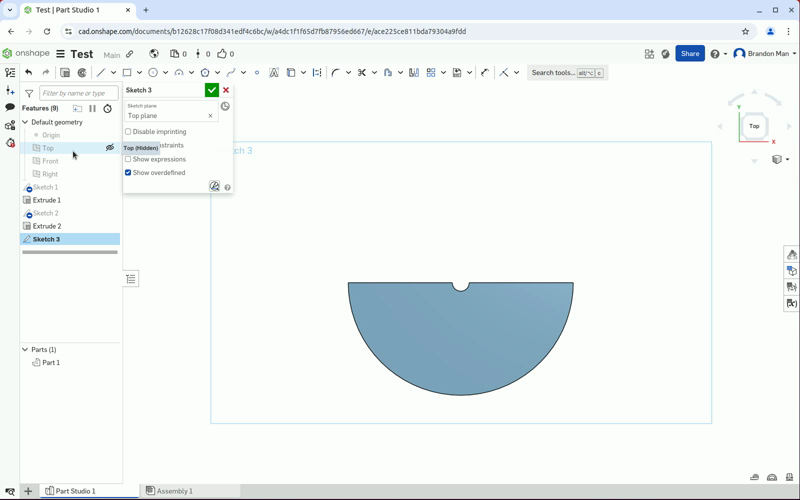
mouse_move(73, 352)
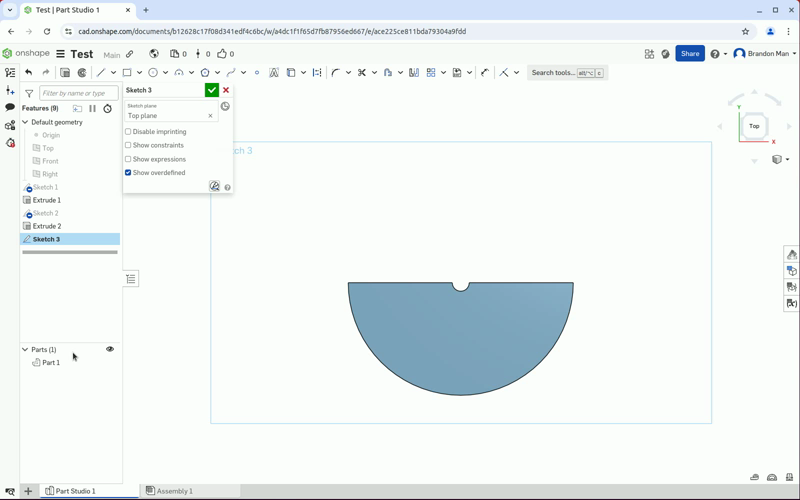
key(y)
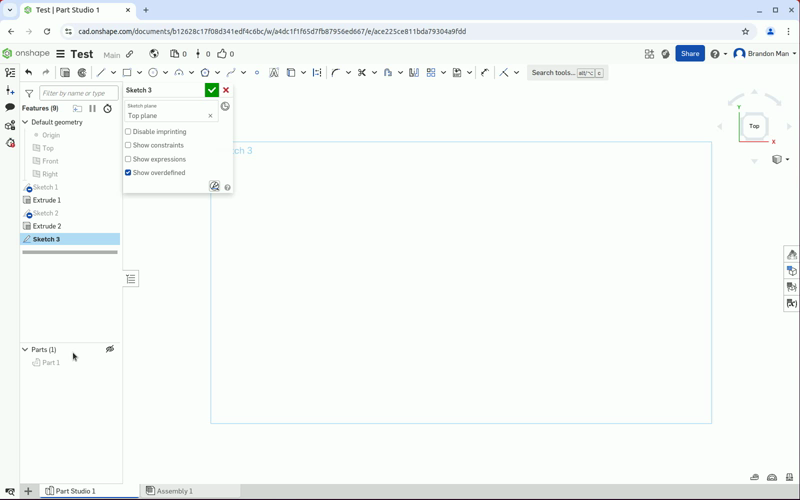
key(l)
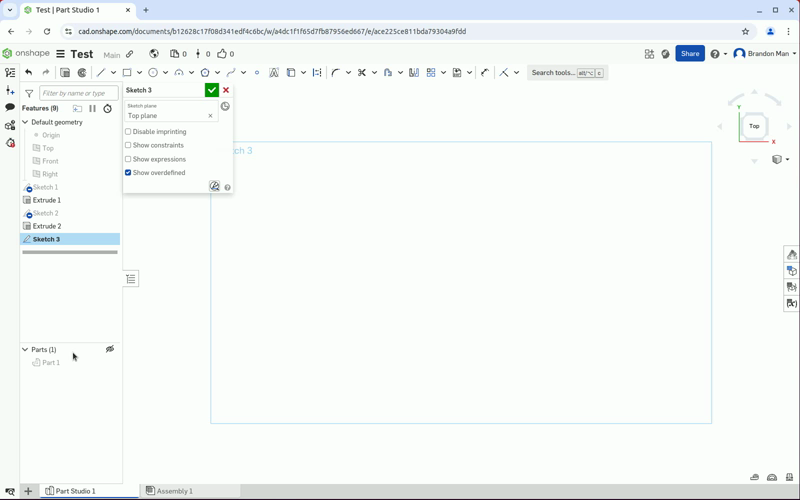
key_down(shift)
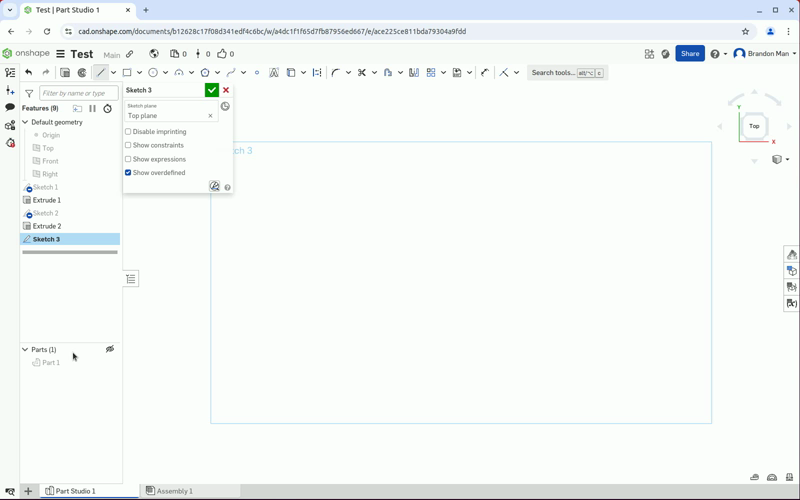
mouse_move(348, 282)
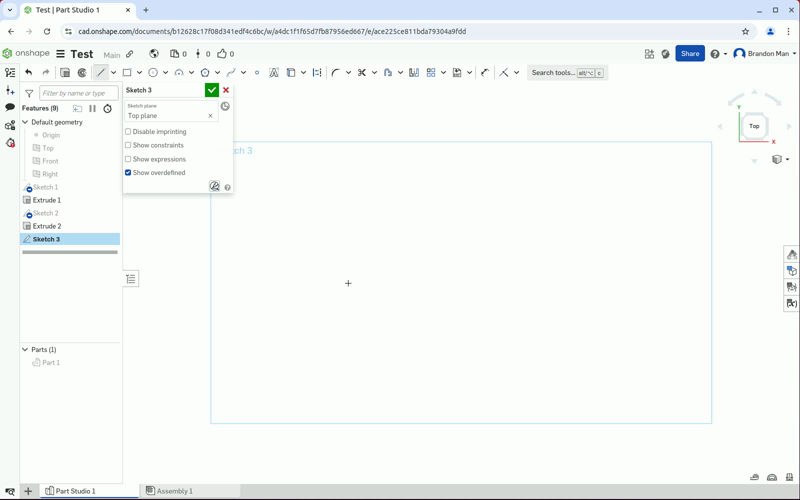
click(348, 282)
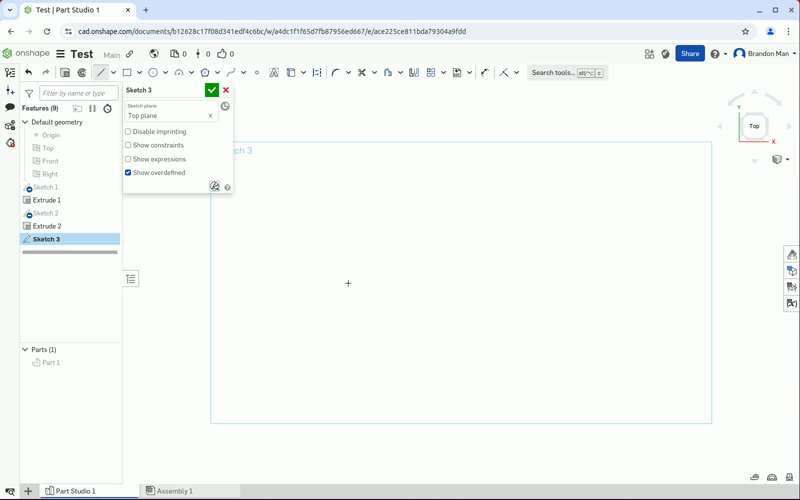
key_up(shift)
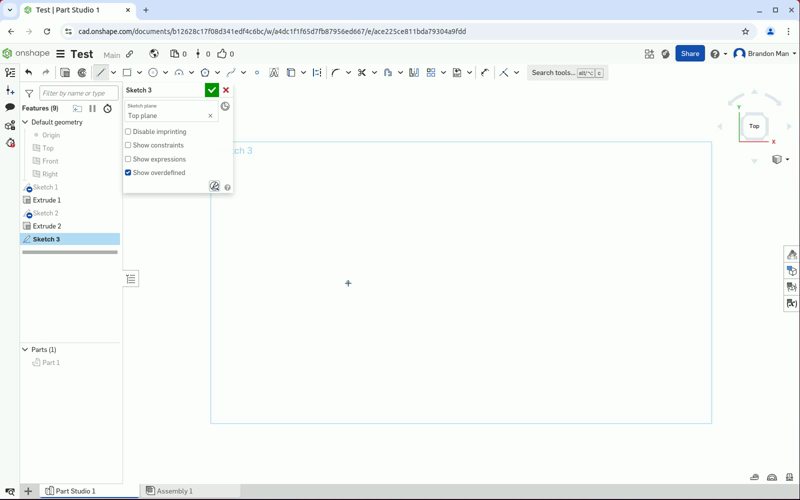
key_down(shift)
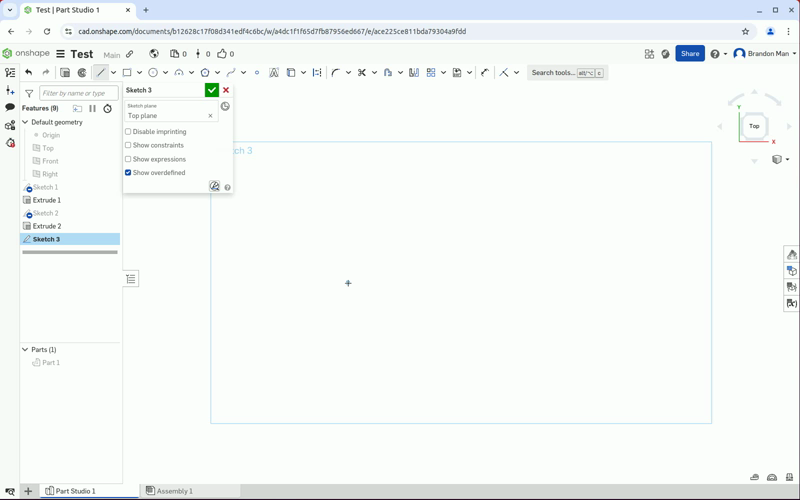
mouse_move(452, 282)
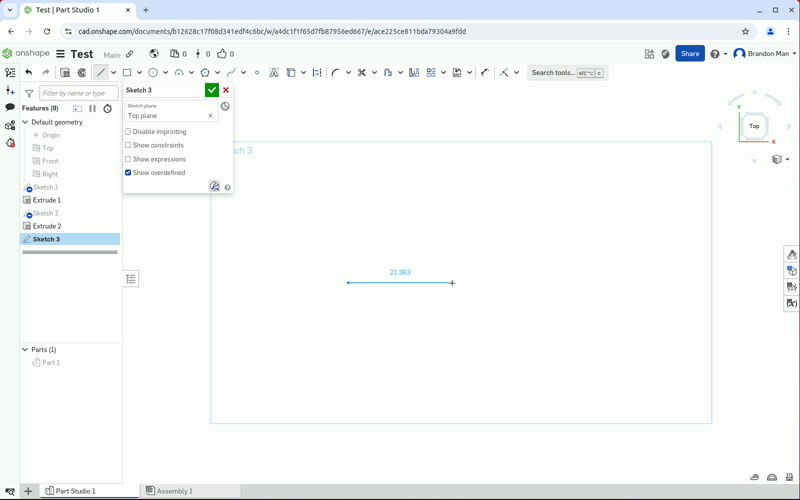
click(452, 282)
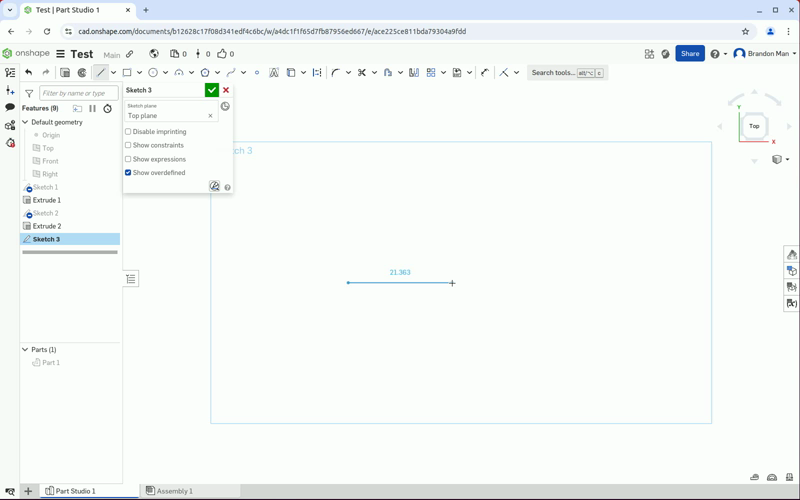
key_up(shift)
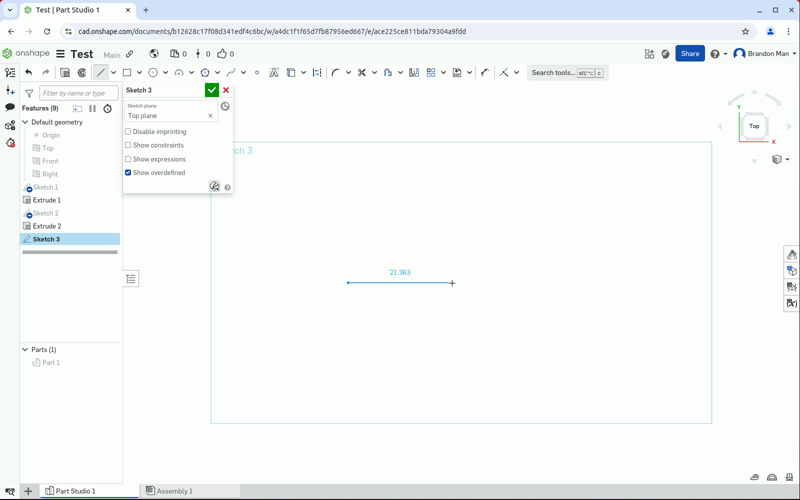
key(esc)
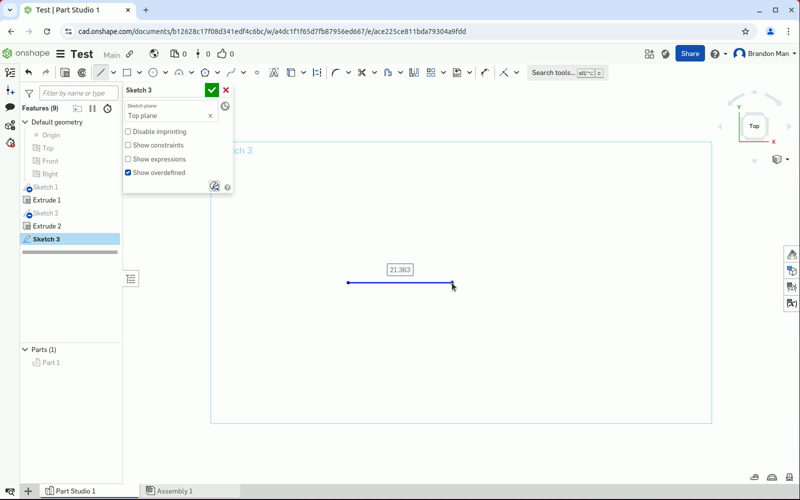
key(a)
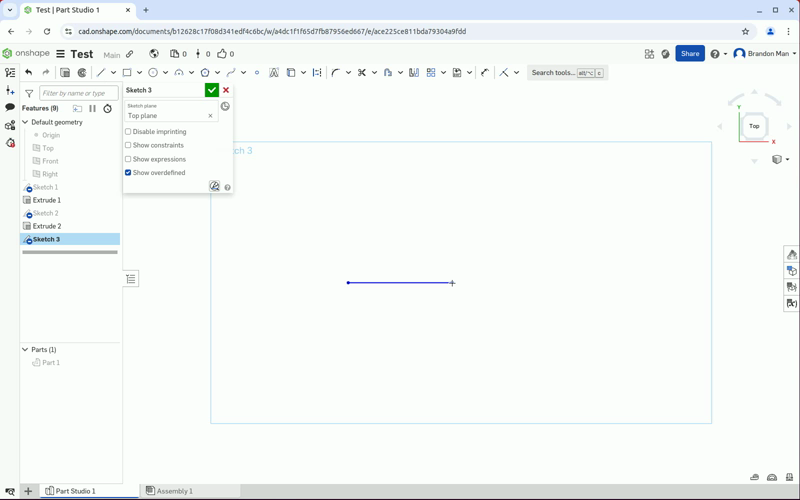
mouse_move(452, 282)
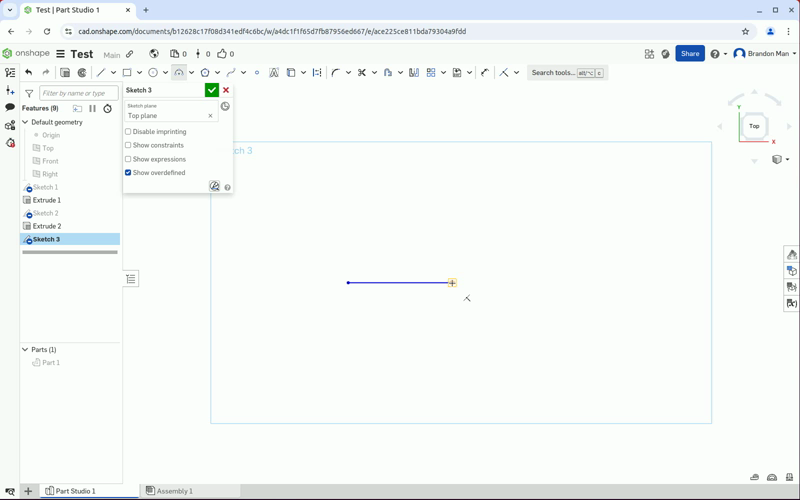
click(452, 282)
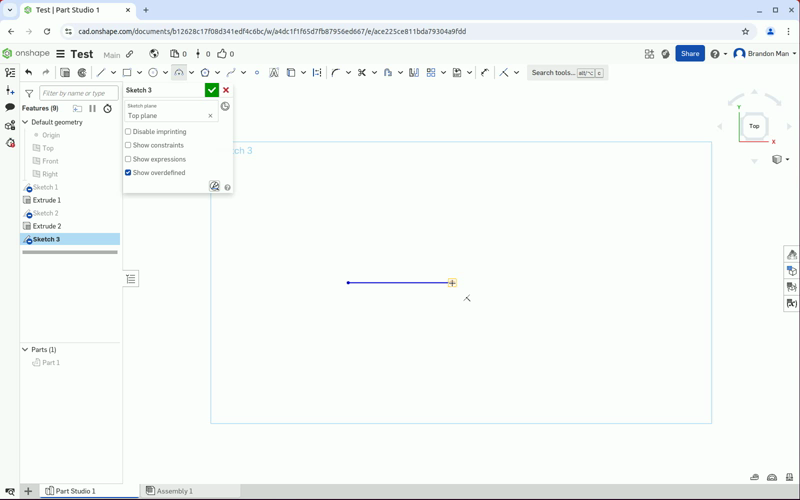
key_down(shift)
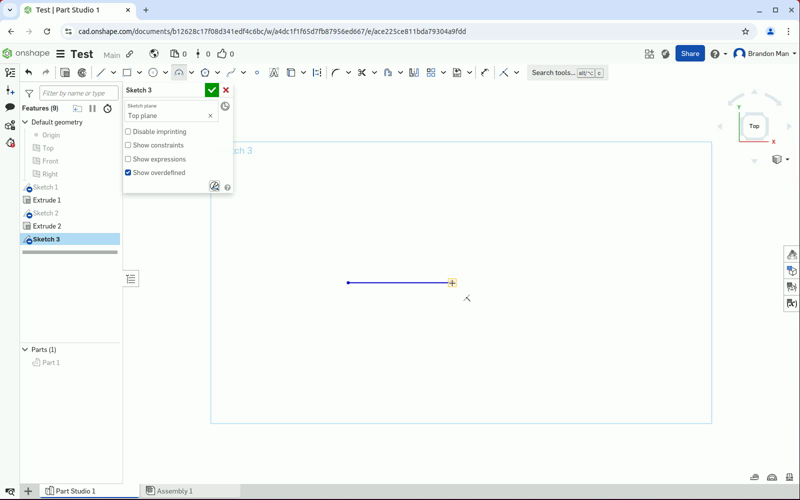
mouse_move(460, 274)
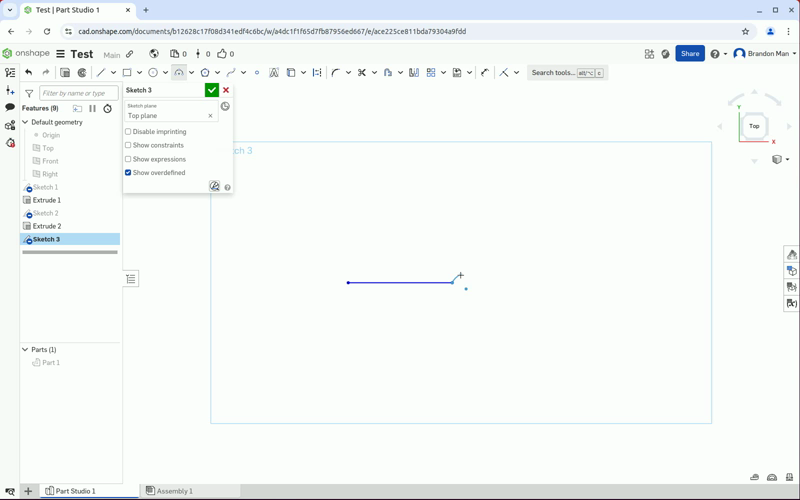
click(460, 274)
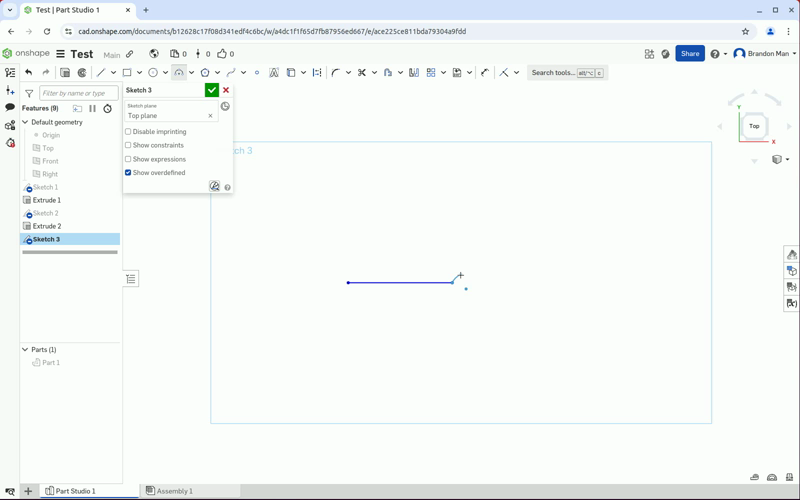
mouse_move(454, 276)
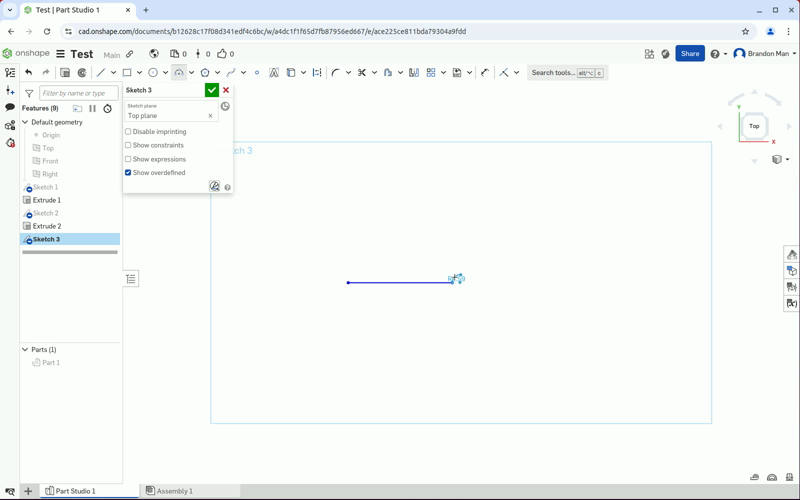
click(454, 276)
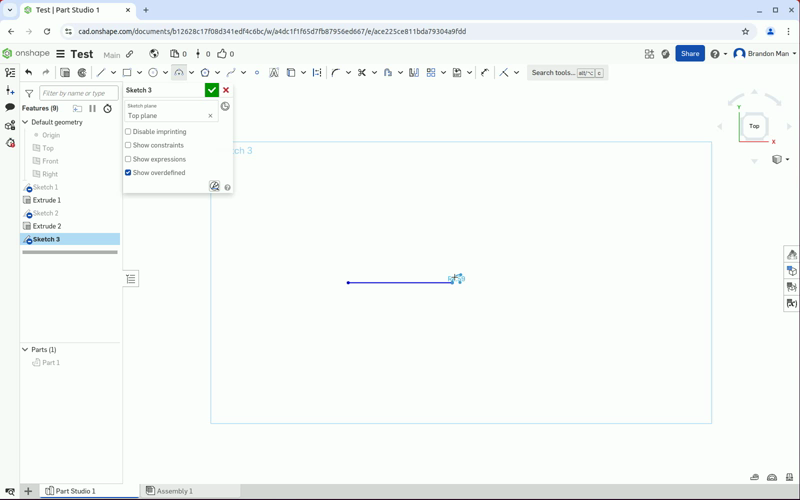
key_up(shift)
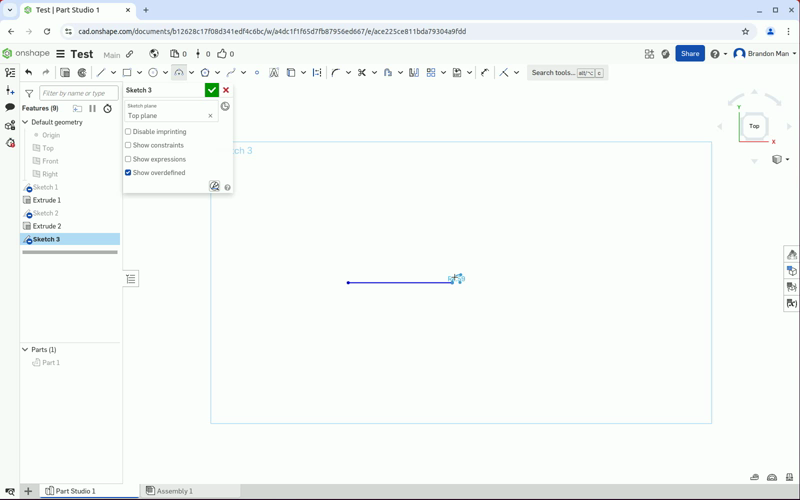
key(esc)
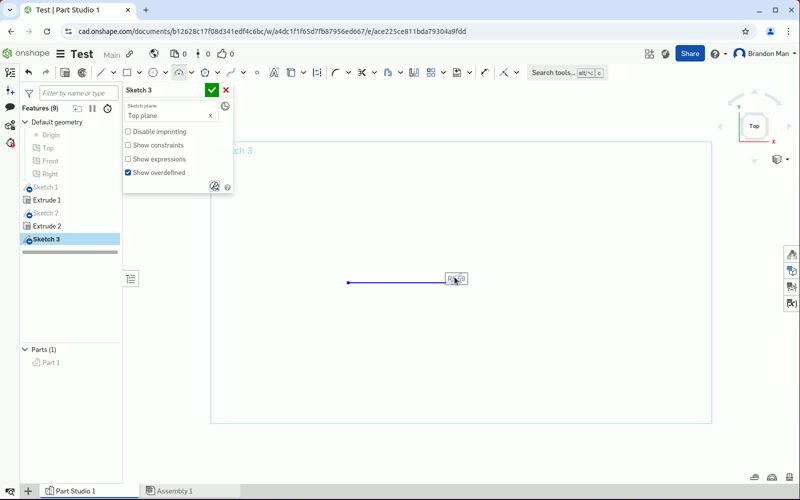
key(l)
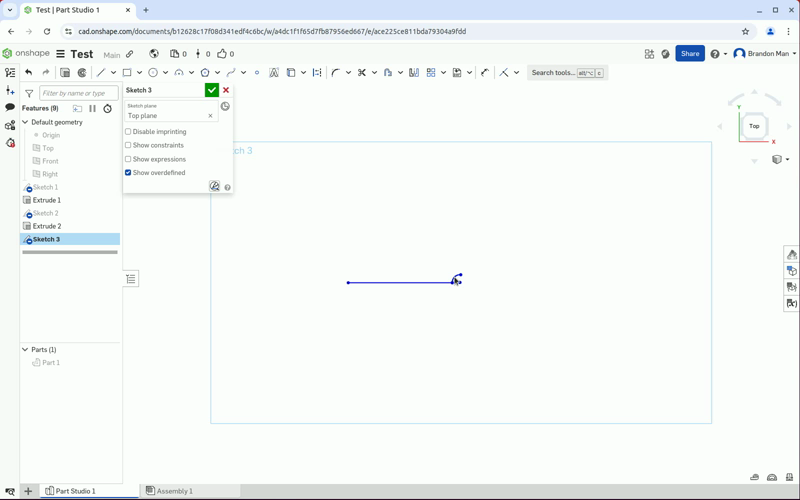
mouse_move(460, 274)
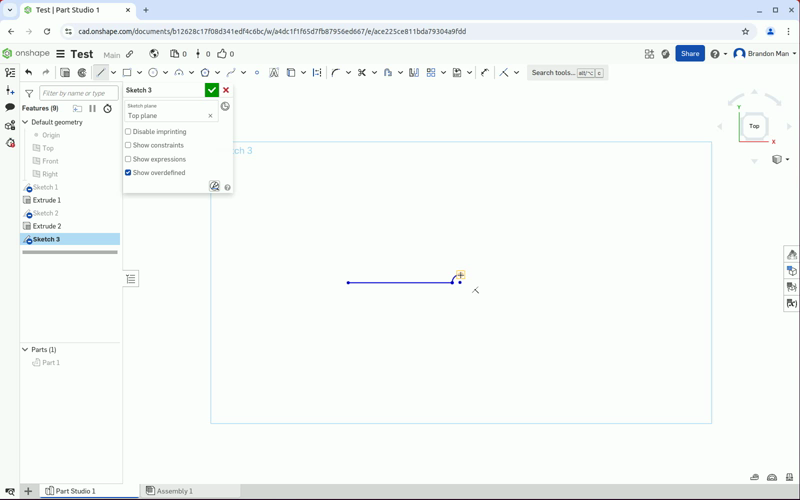
click(460, 274)
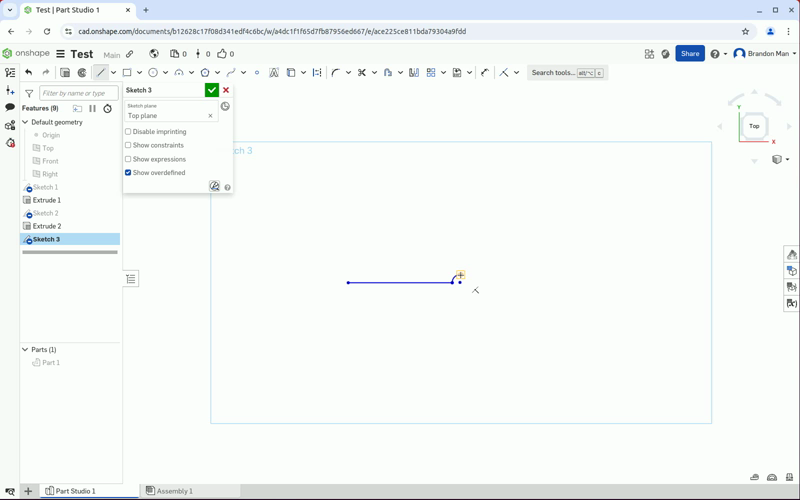
key_down(shift)
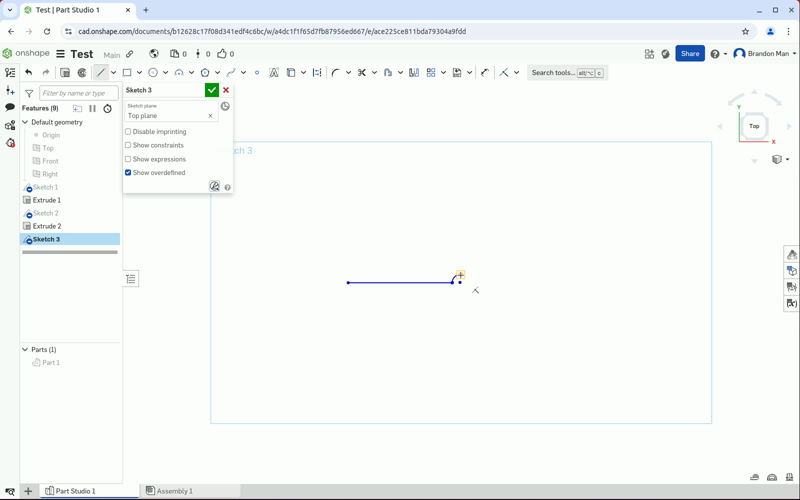
mouse_move(460, 170)
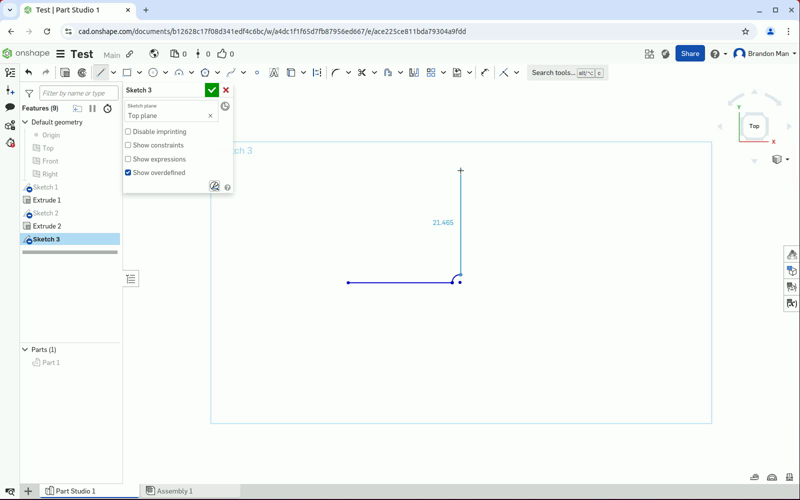
click(460, 170)
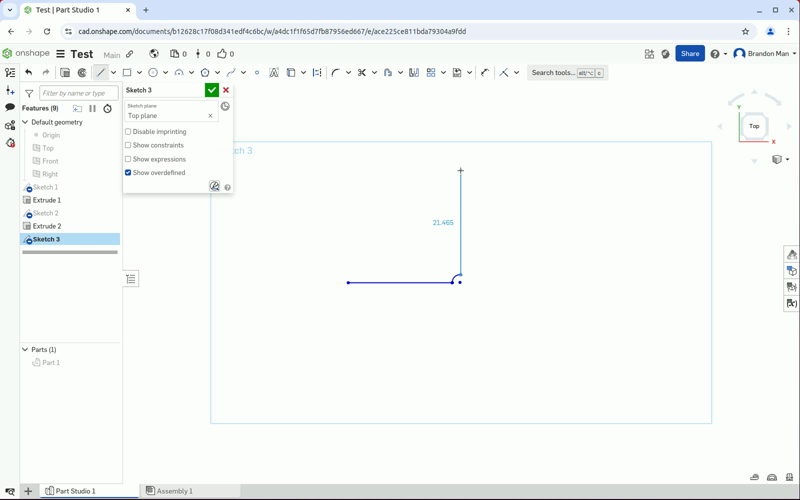
key_up(shift)
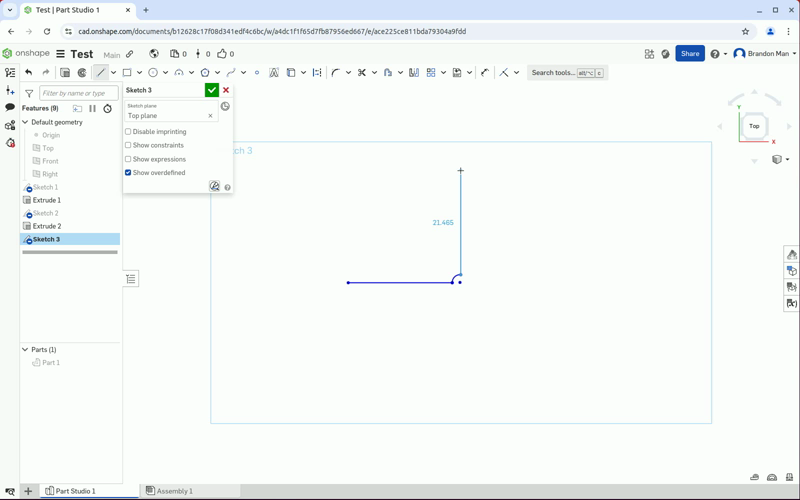
key(esc)
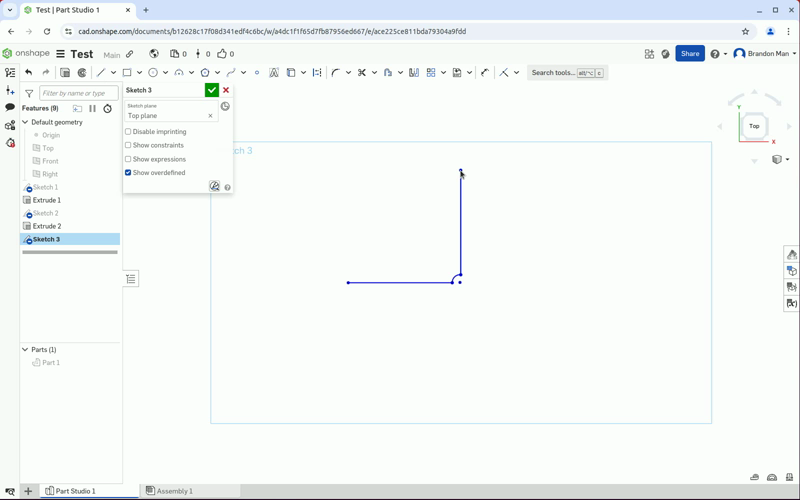
key(a)
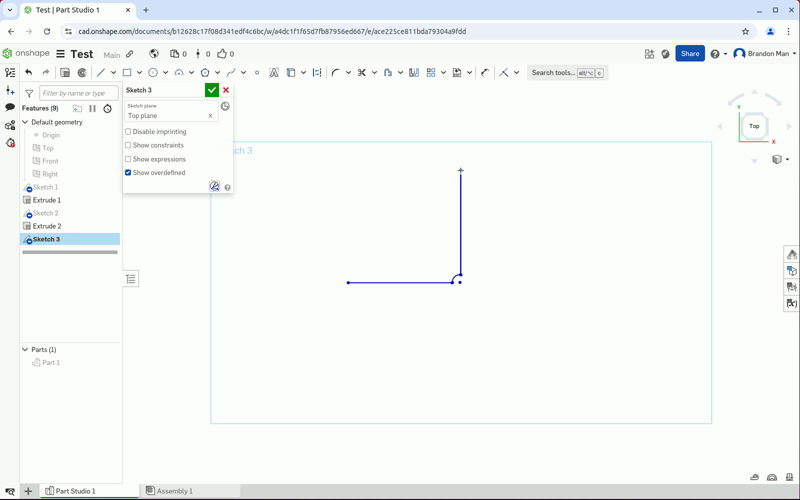
mouse_move(460, 170)
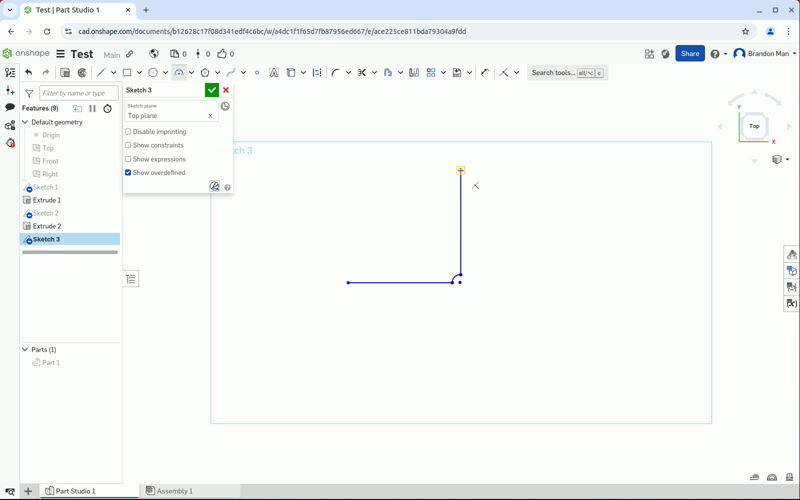
click(460, 170)
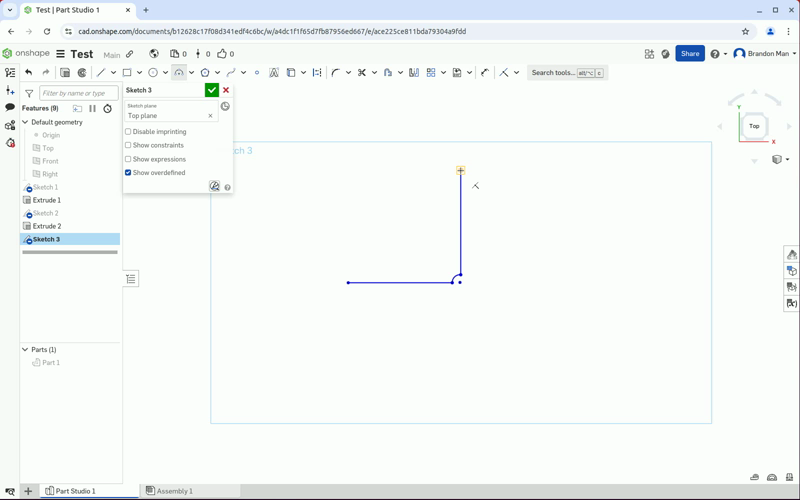
mouse_move(348, 282)
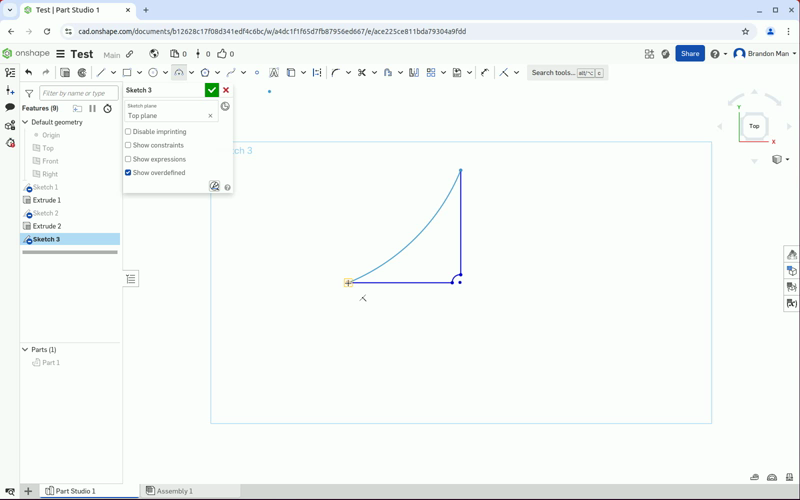
click(348, 282)
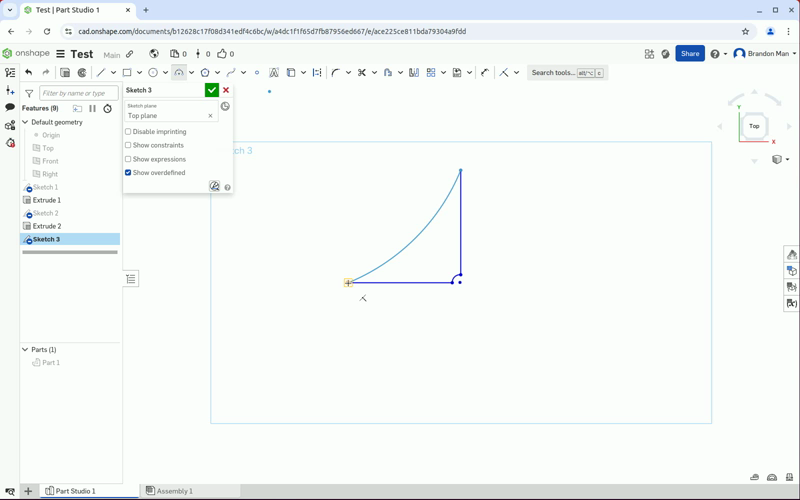
key_down(shift)
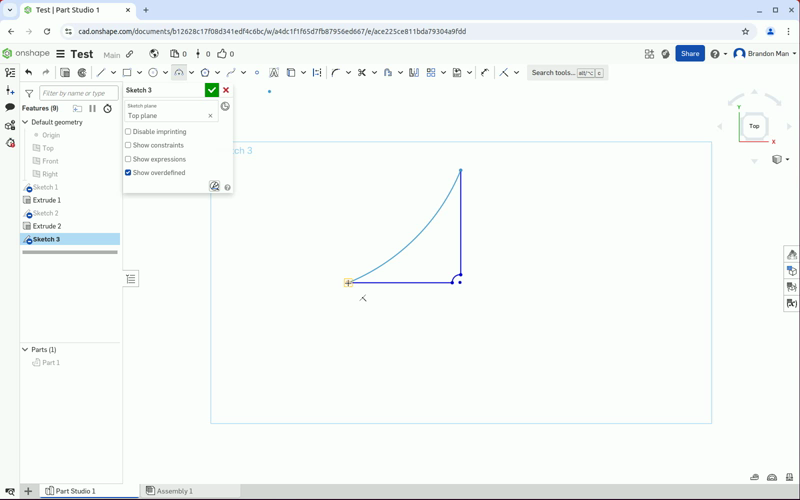
mouse_move(381, 203)
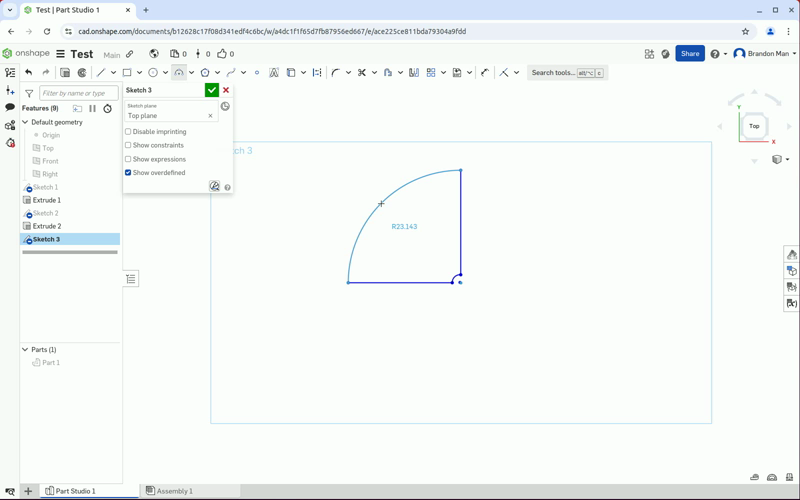
click(381, 203)
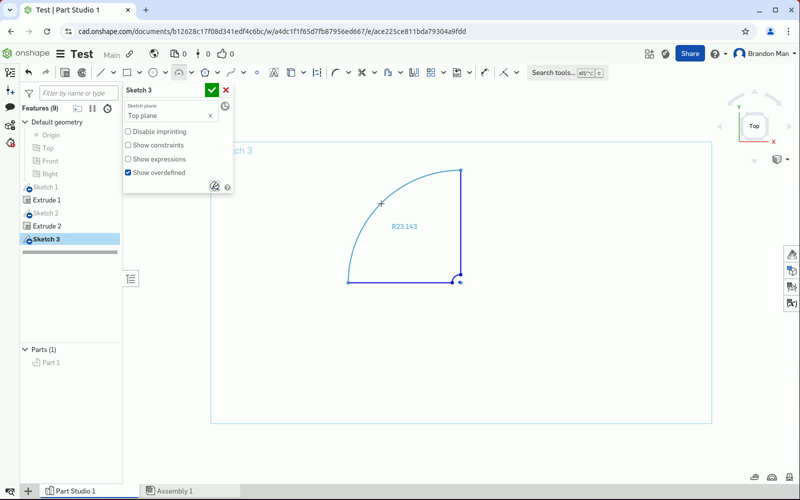
key_up(shift)
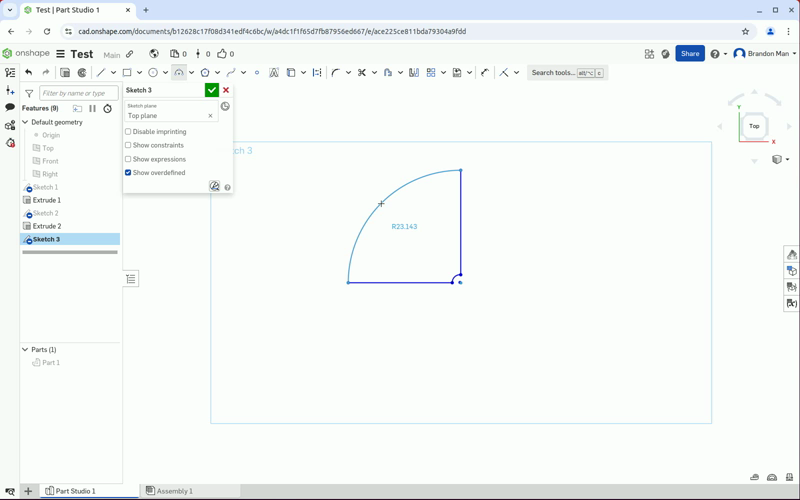
key(esc)
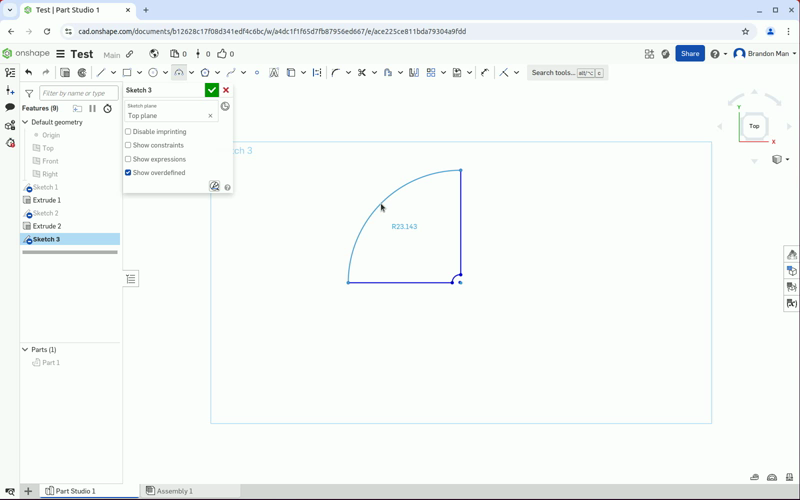
mouse_move(392, 202)
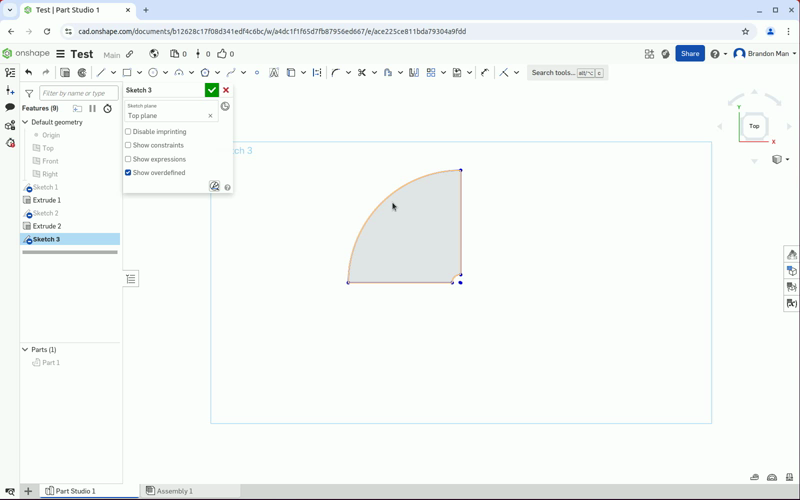
scroll(6)
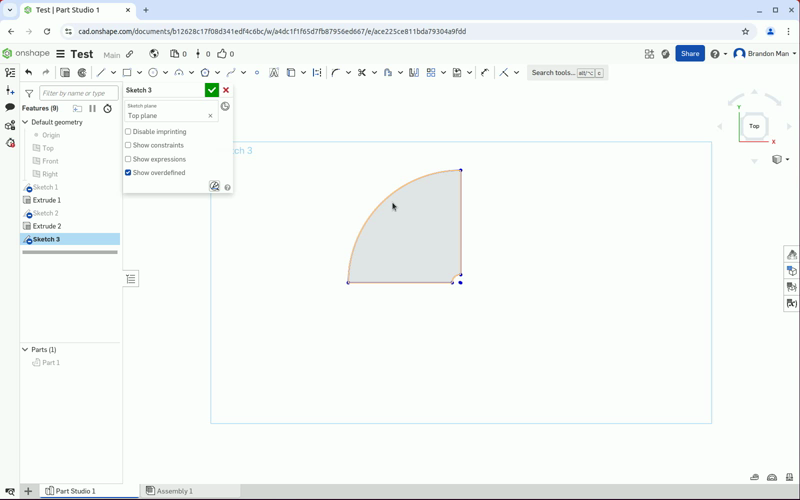
scroll(6)
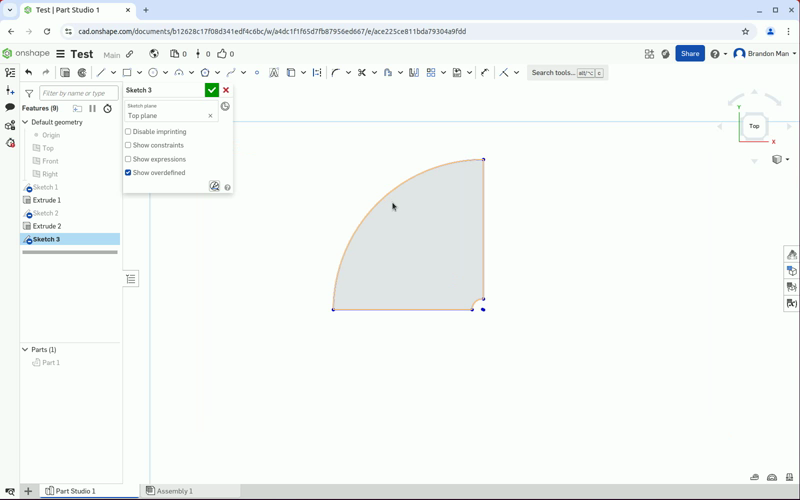
scroll(6)
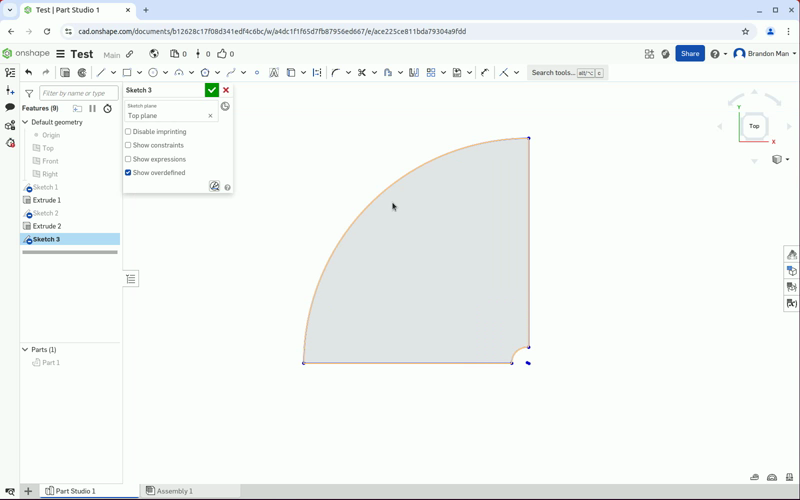
scroll(6)
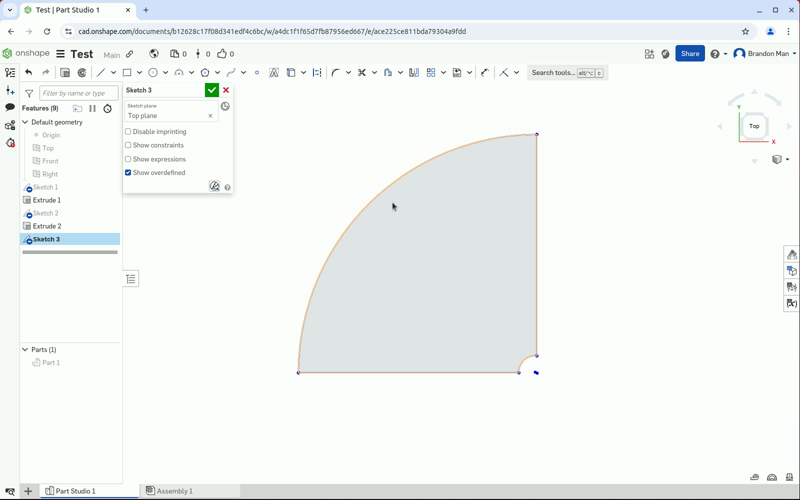
scroll(6)
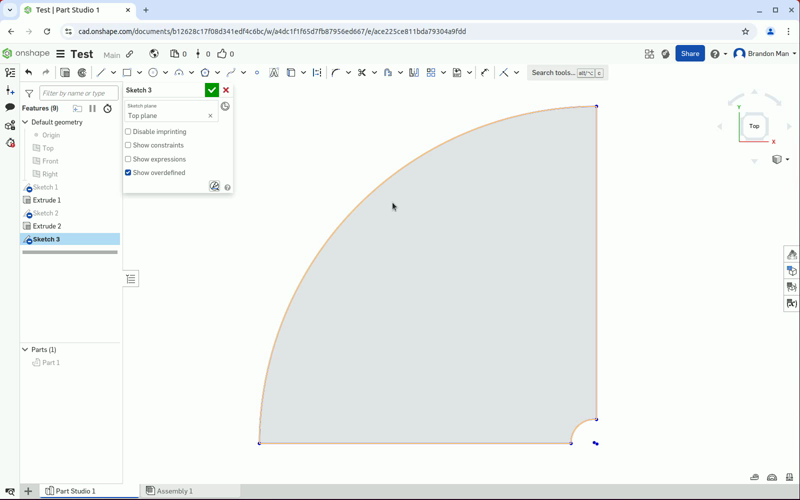
scroll(6)
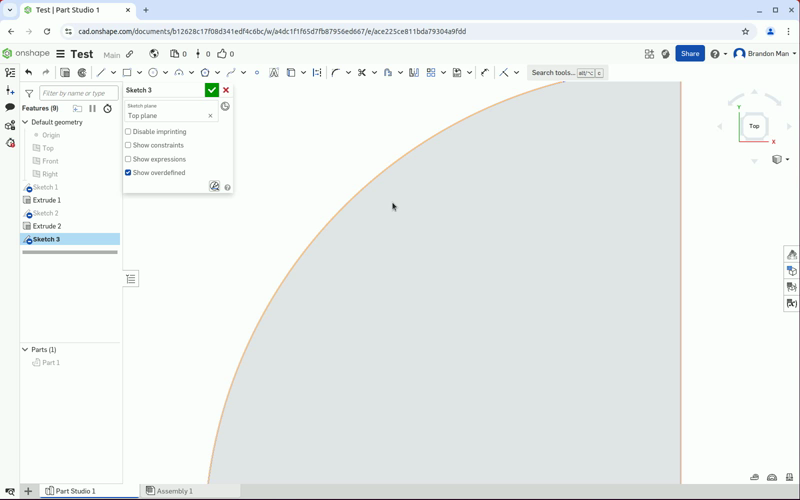
scroll(6)
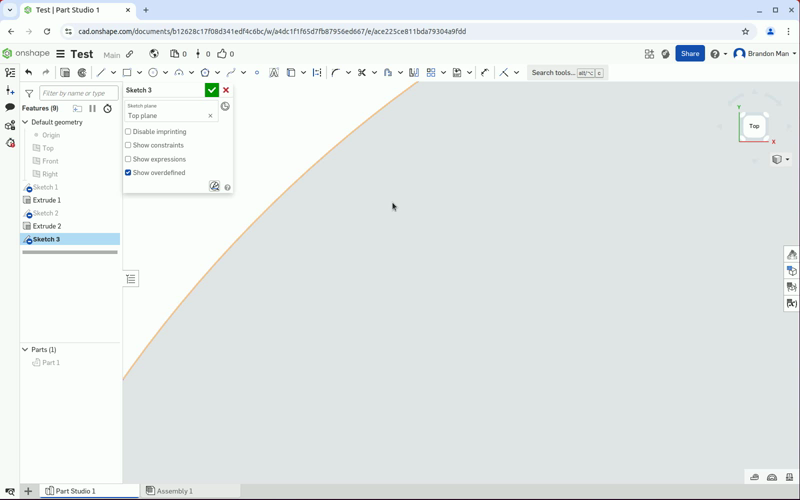
click(392, 202)
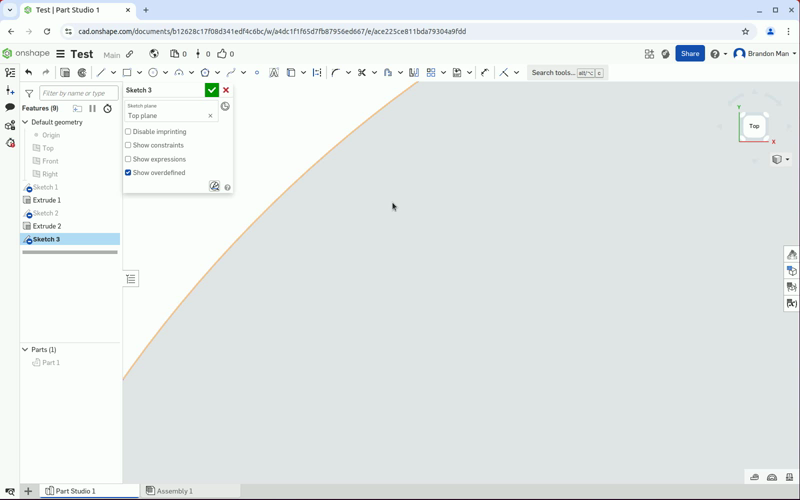
scroll(-6)
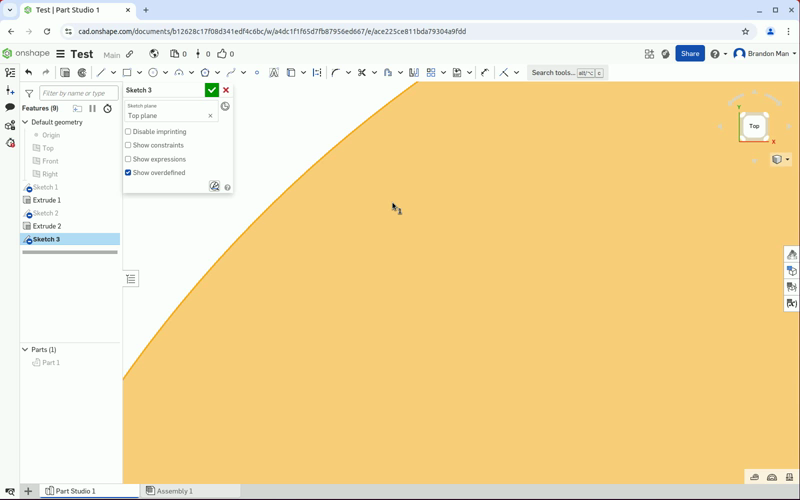
scroll(-6)
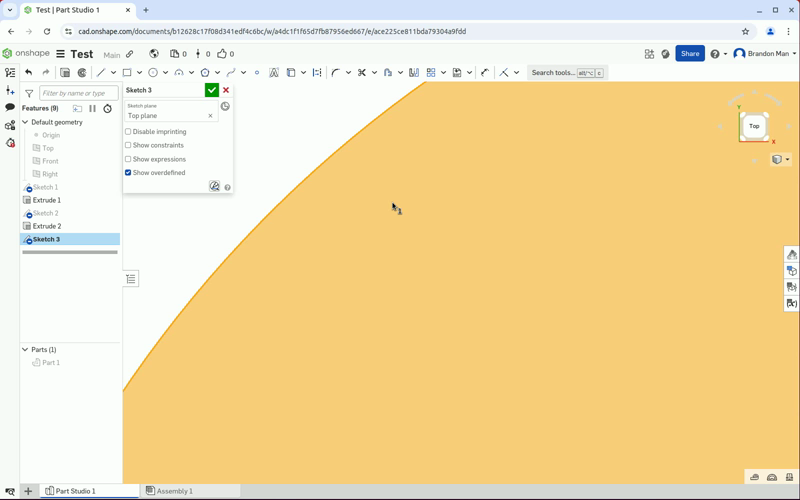
scroll(-6)
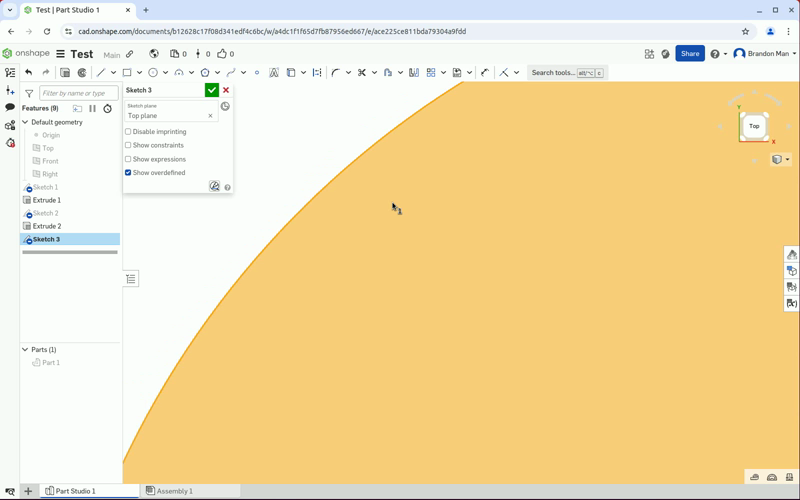
scroll(-6)
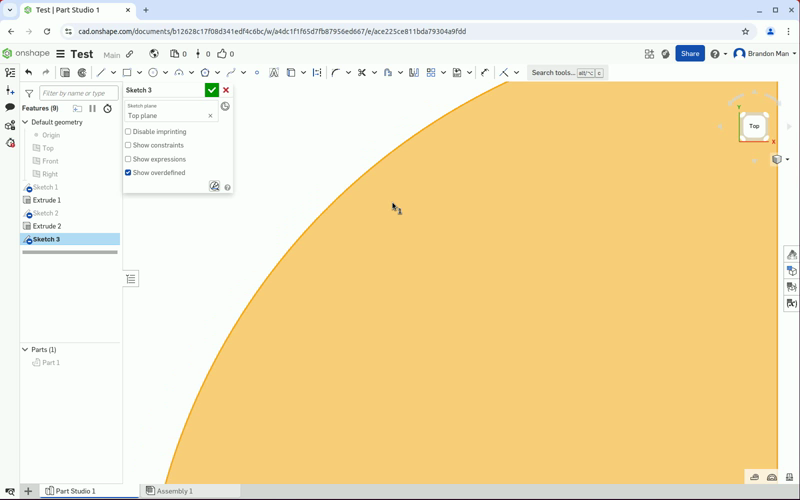
scroll(-6)
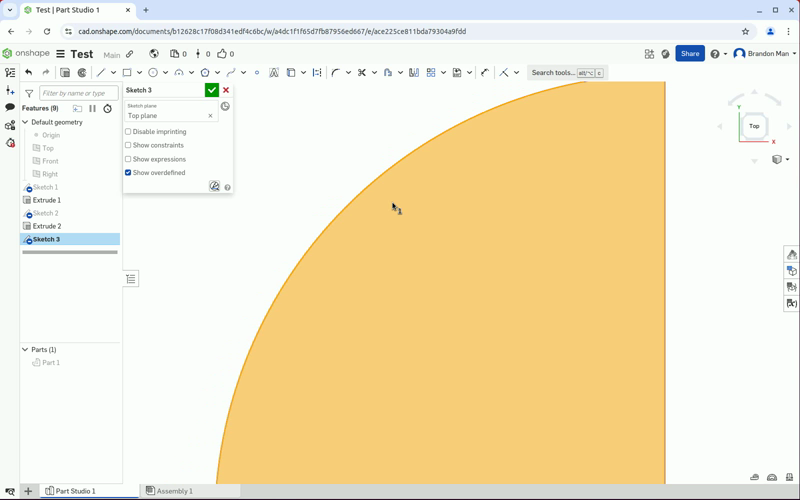
scroll(-6)
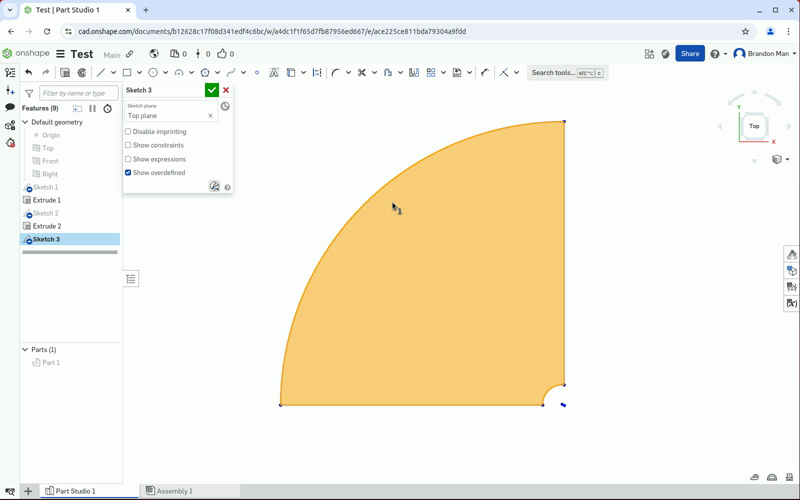
scroll(-6)
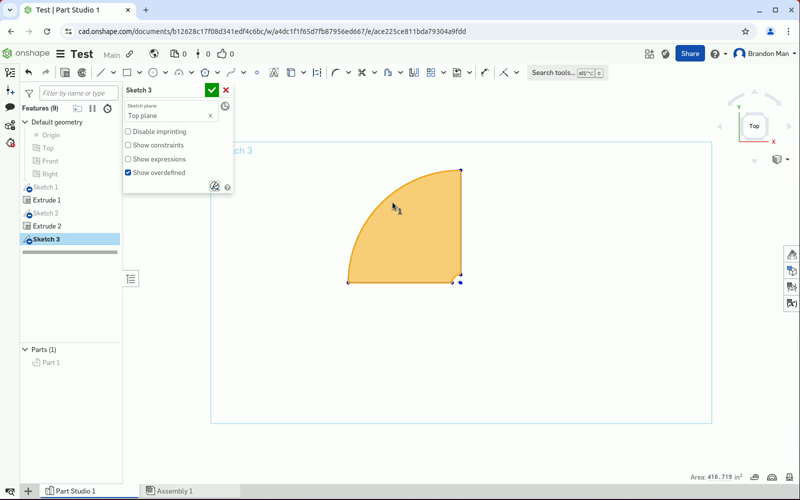
mouse_move(73, 352)
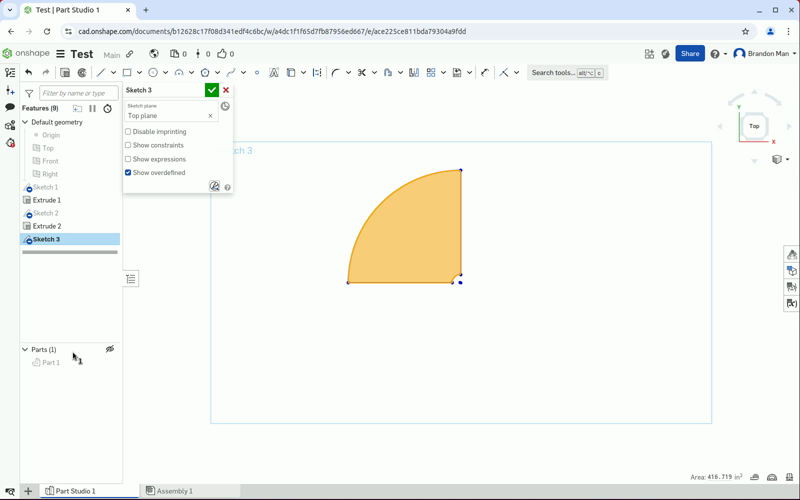
key(shift+y)
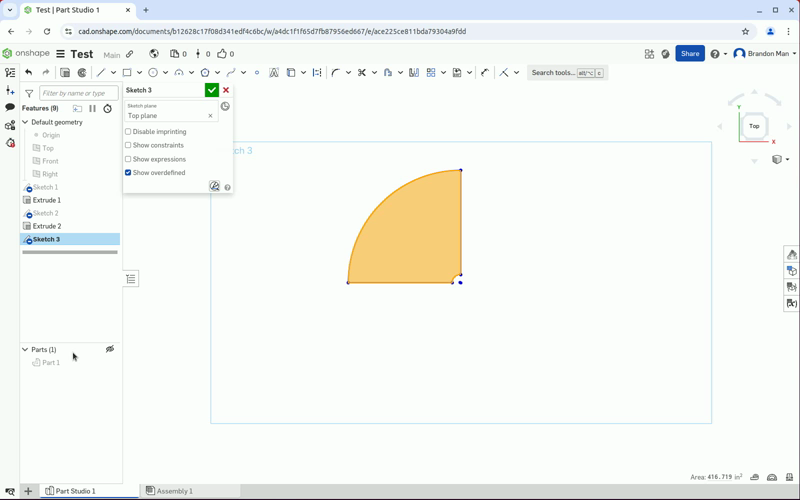
key(shift+e)
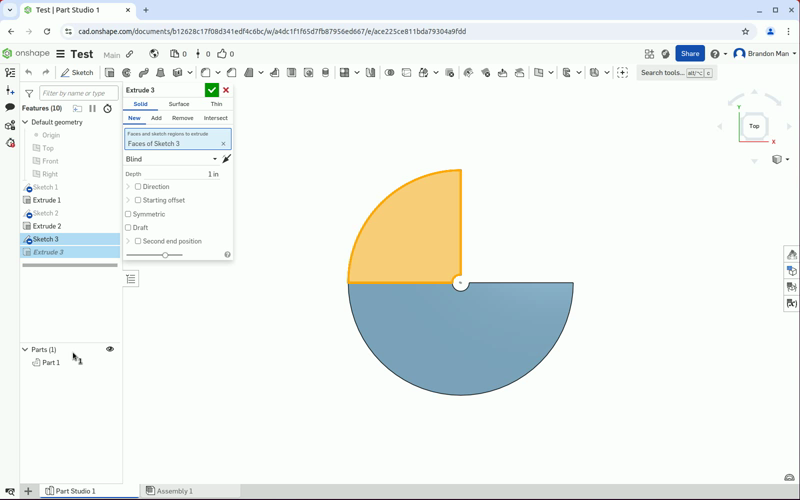
mouse_move(143, 106)
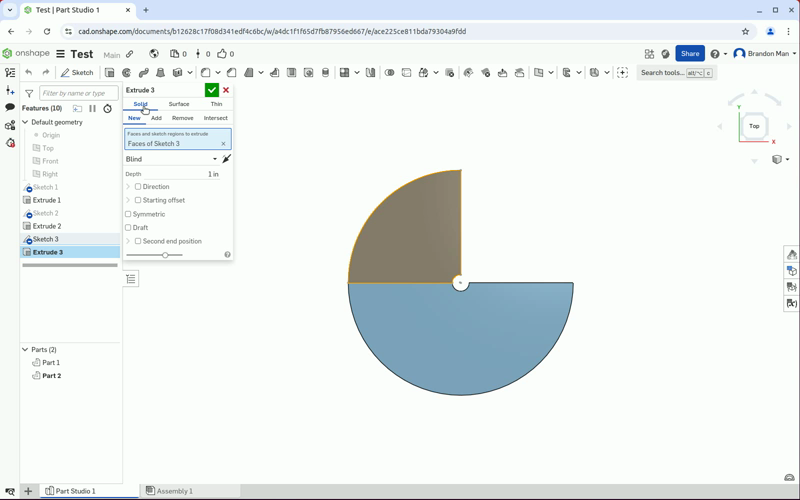
click(143, 106)
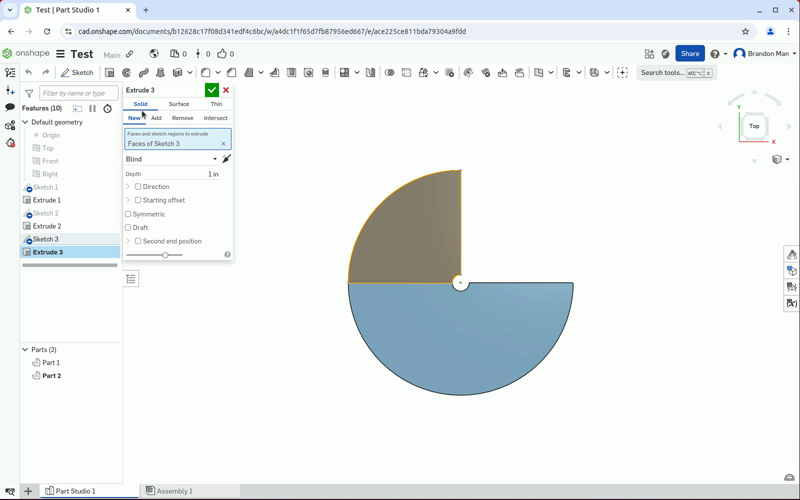
mouse_move(137, 120)
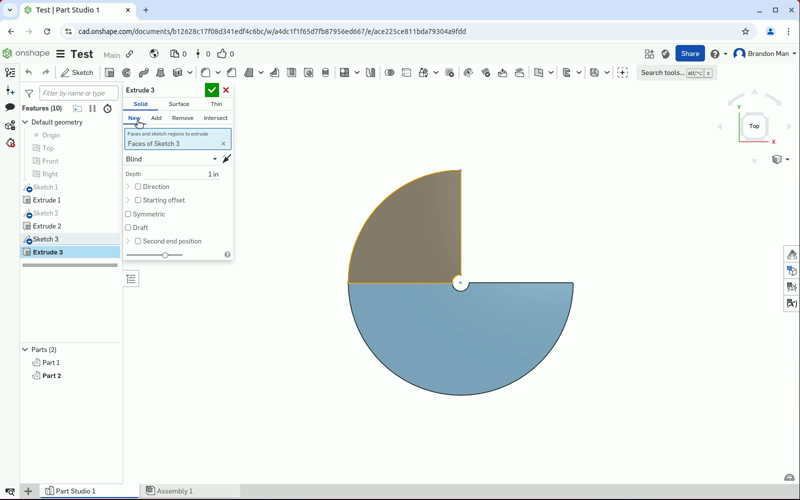
click(137, 120)
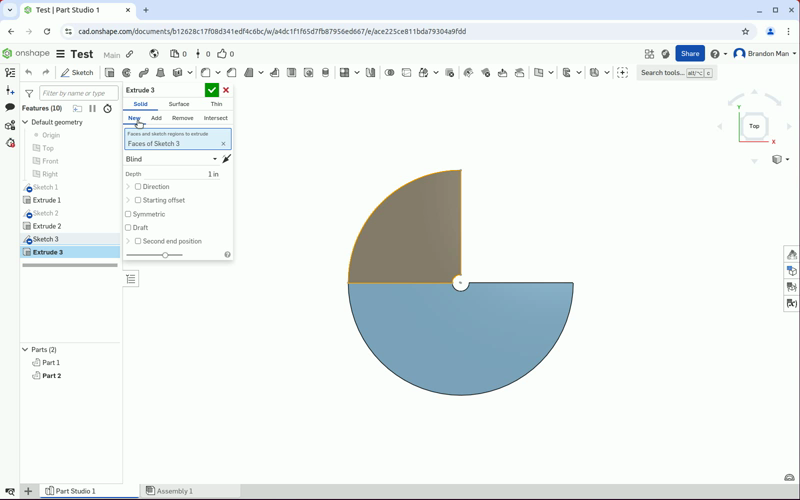
key(tab, 4)
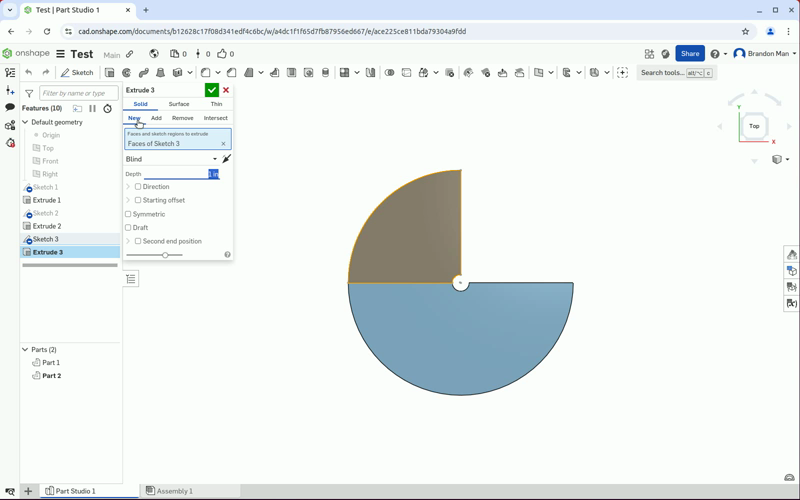
text(-4.814)
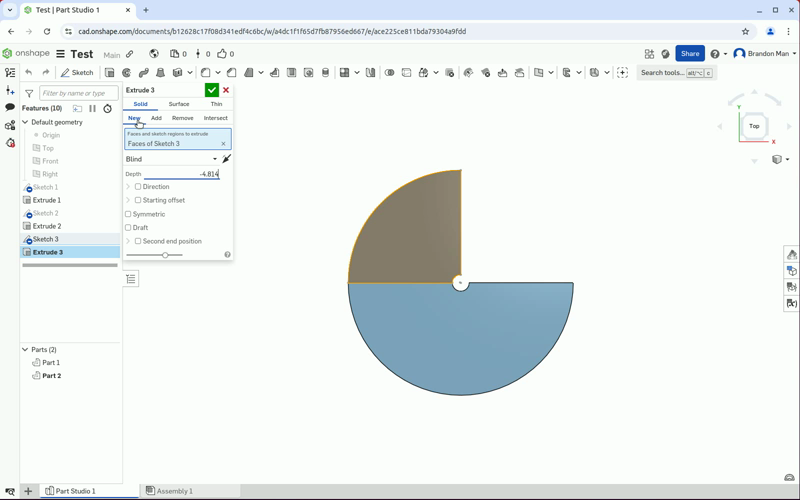
key(enter)
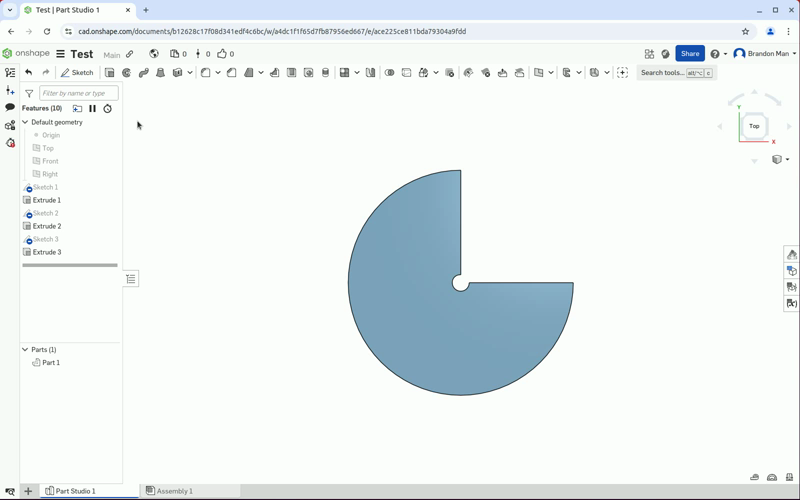
key(shift+h)
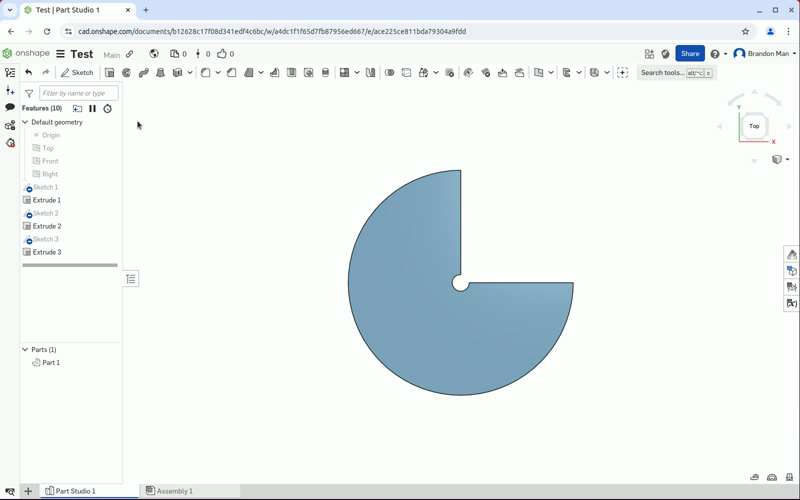
key(shift+h)
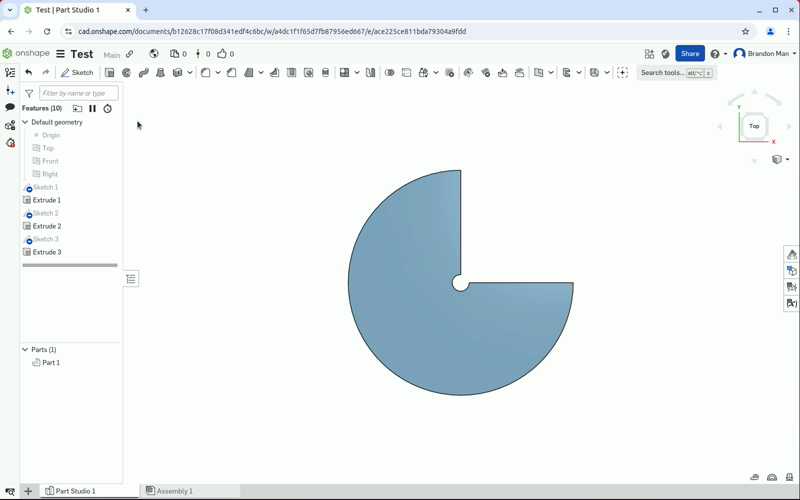
mouse_move(73, 189)
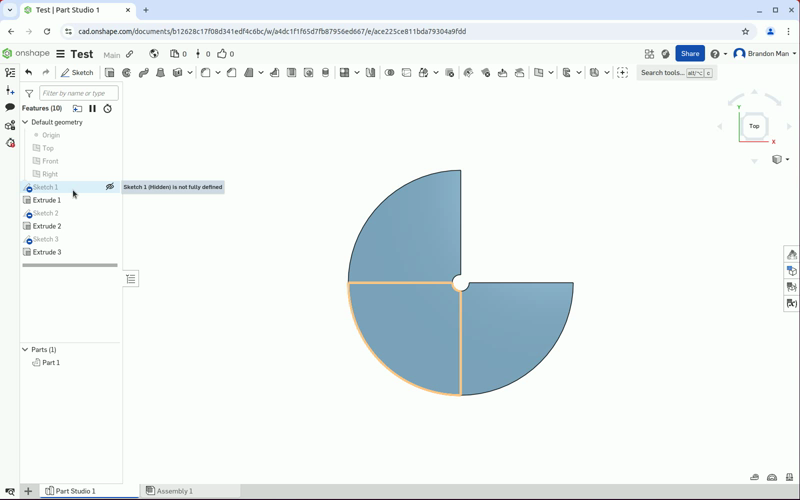
click(73, 189)
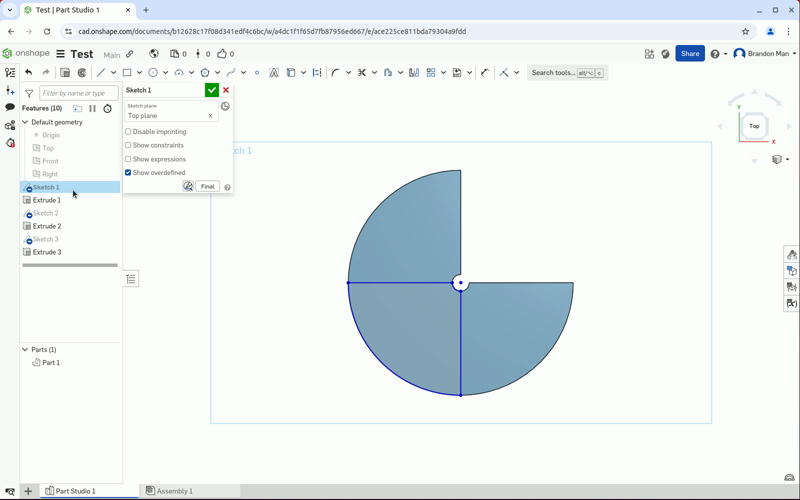
mouse_move(229, 92)
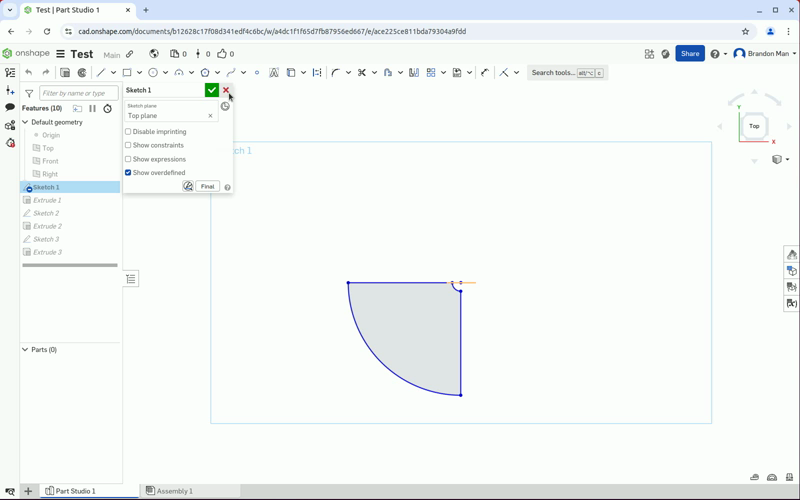
click(229, 92)
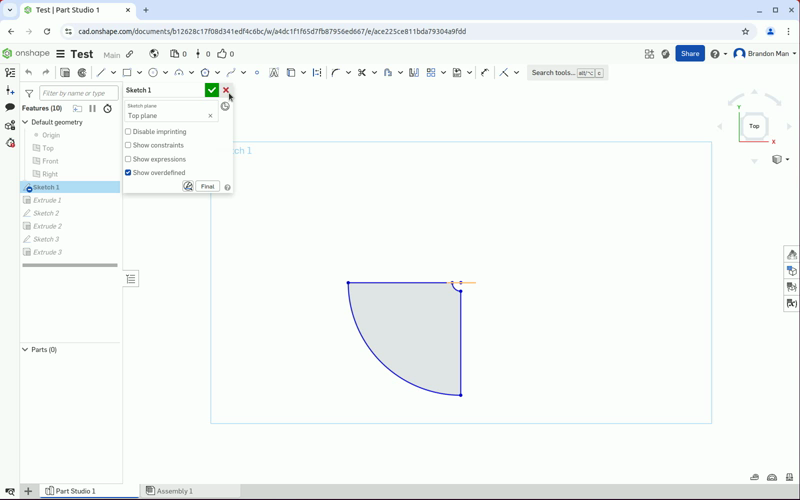
key(shift+s)
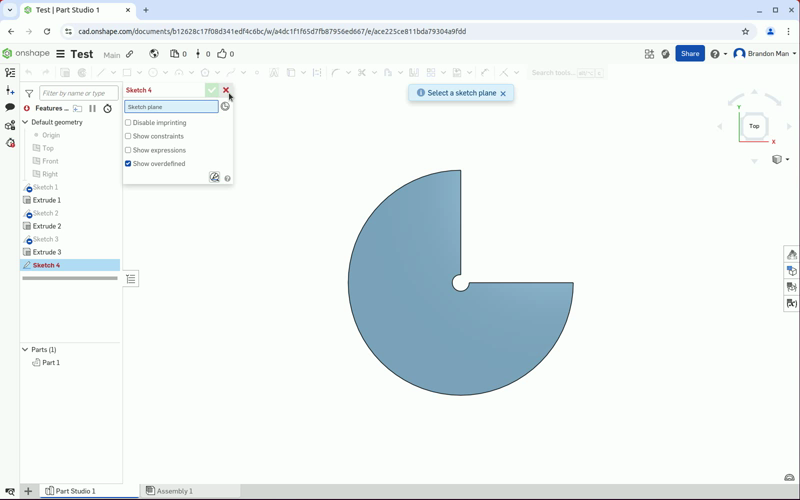
mouse_move(73, 150)
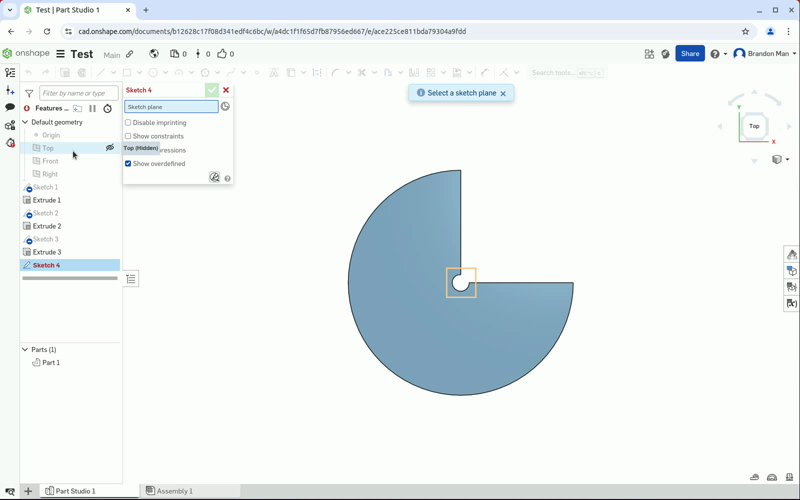
click(73, 150)
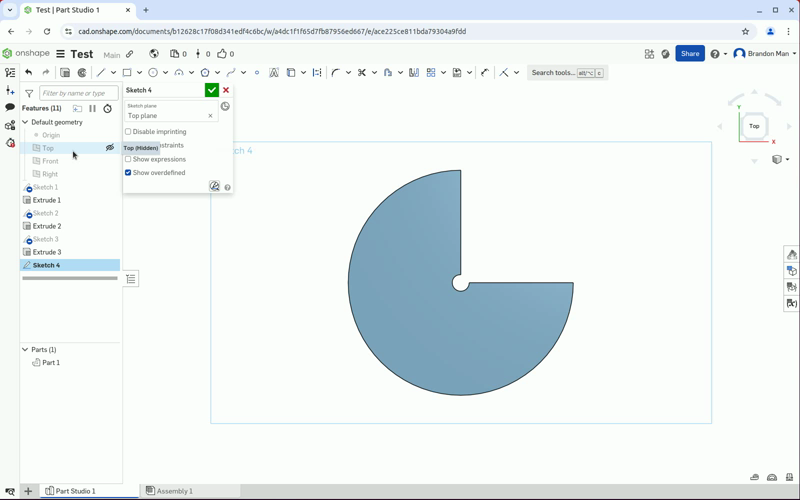
mouse_move(73, 352)
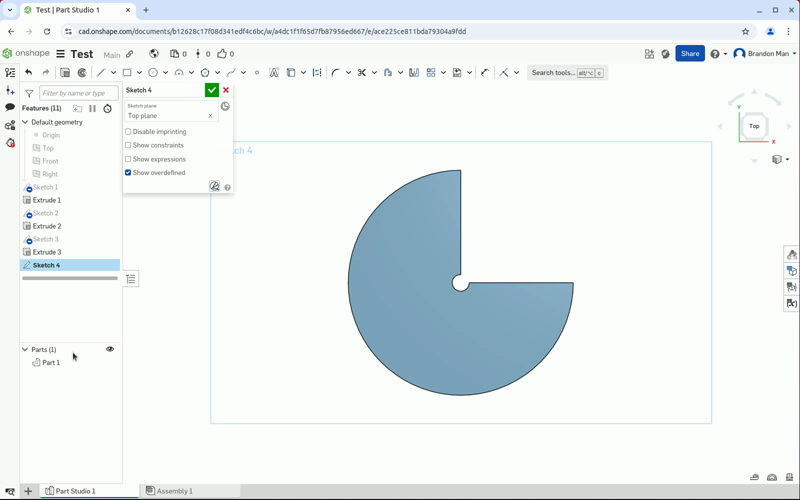
key(y)
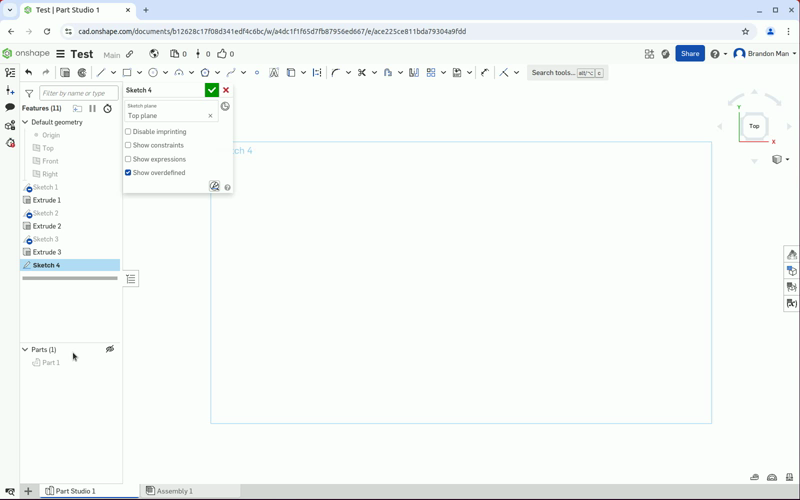
key(a)
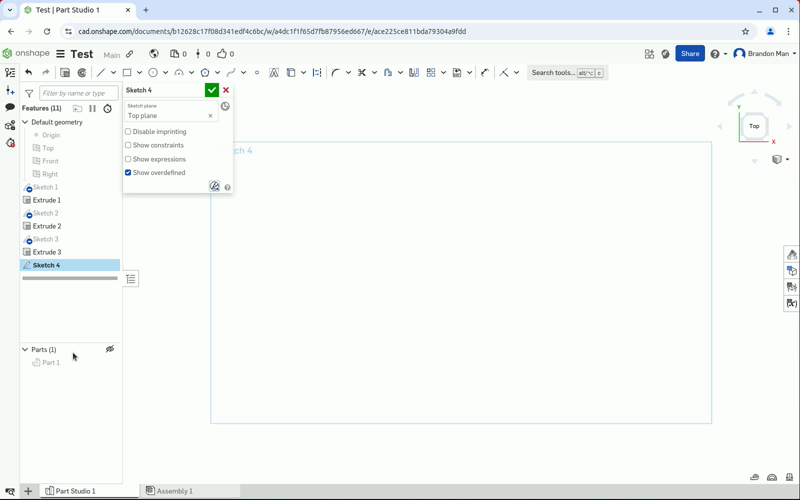
key_down(shift)
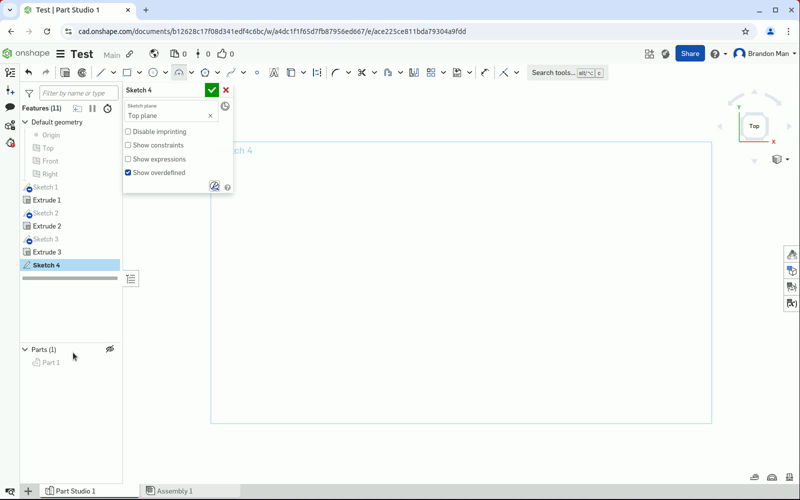
mouse_move(460, 274)
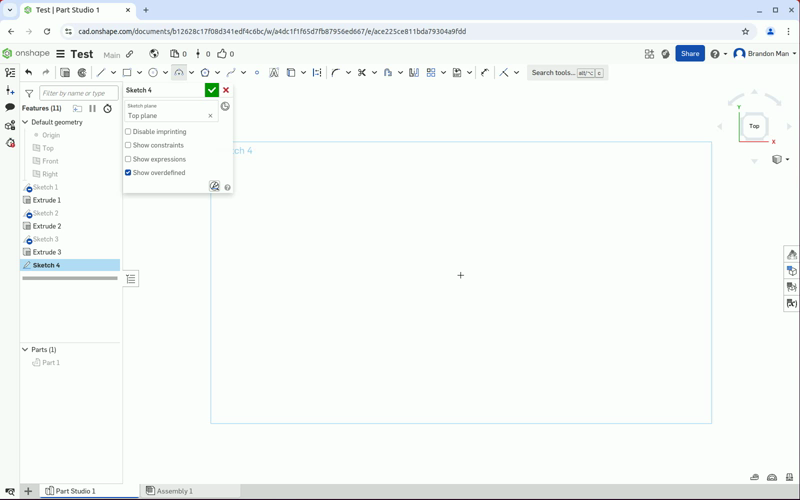
click(460, 274)
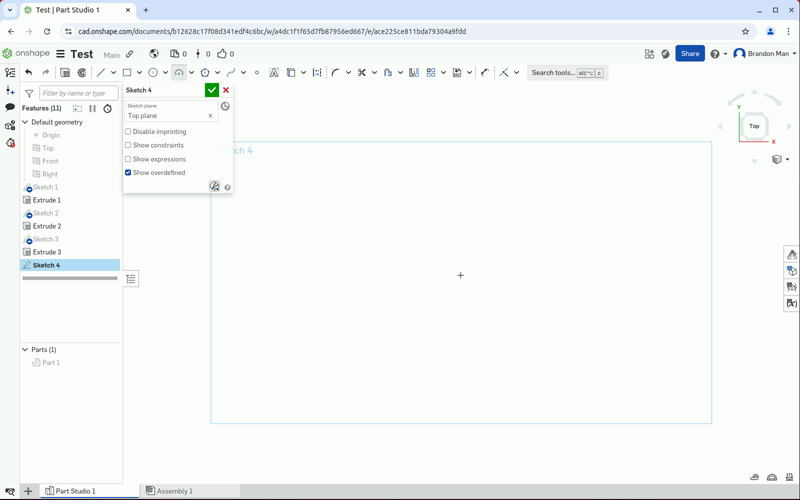
key_up(shift)
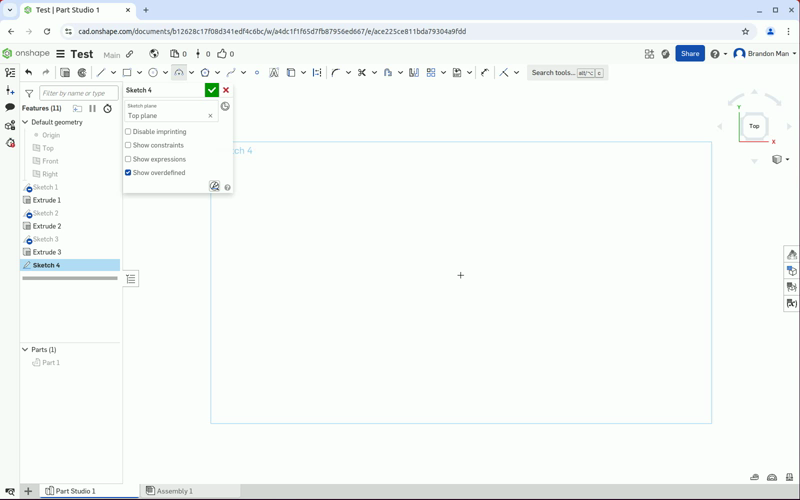
key_down(shift)
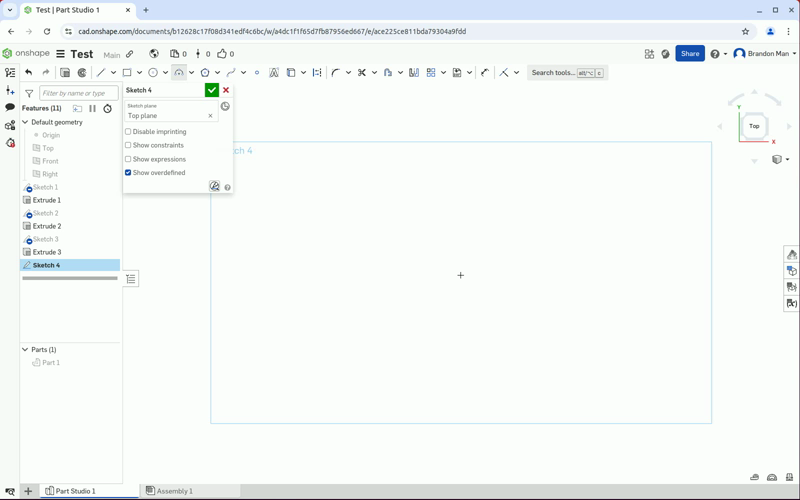
mouse_move(469, 282)
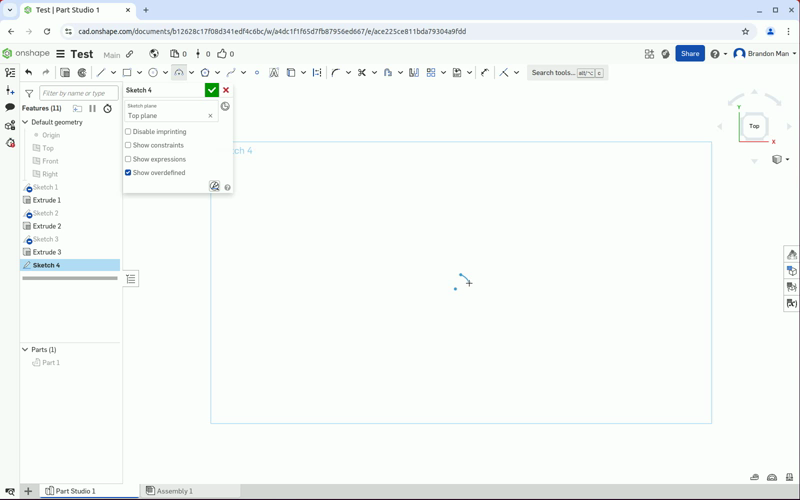
click(469, 282)
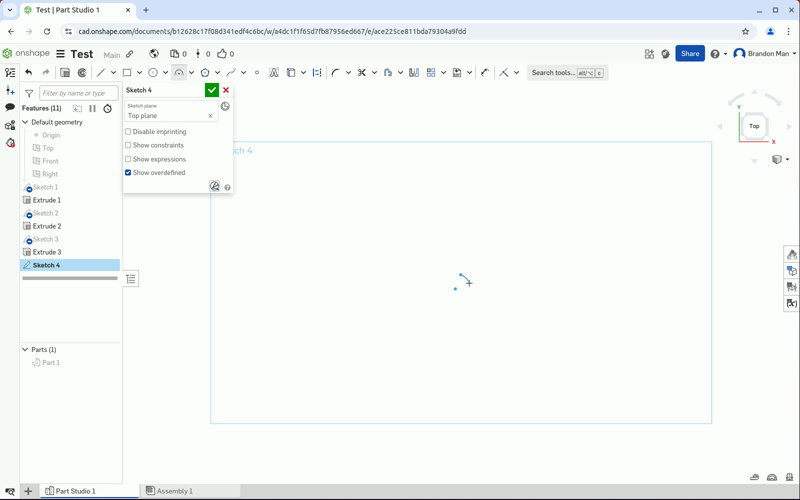
mouse_move(466, 277)
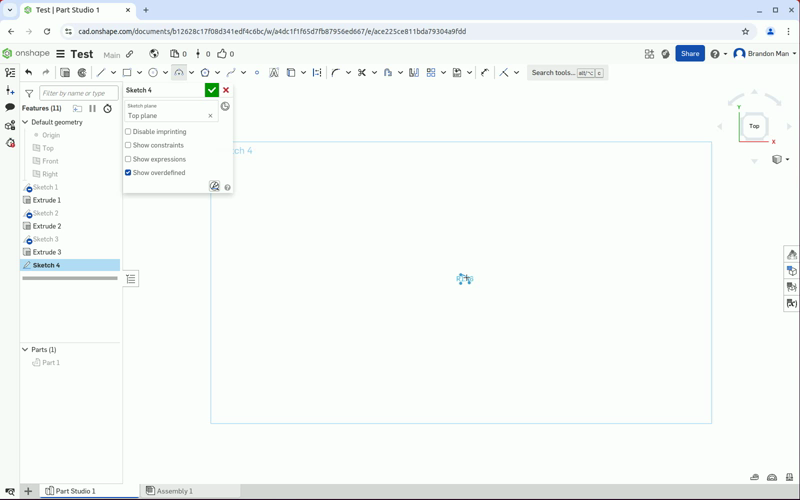
click(466, 277)
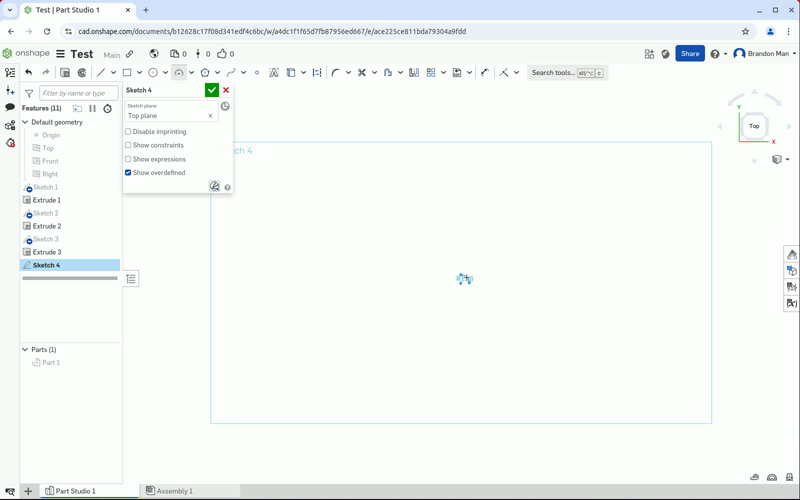
key_up(shift)
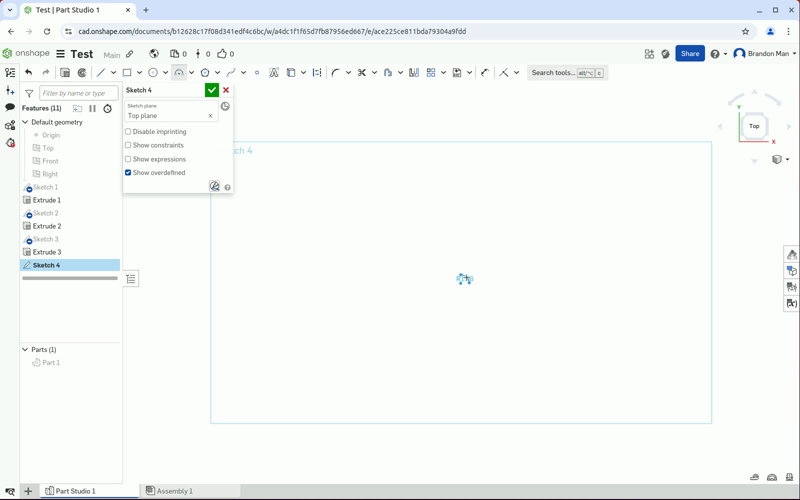
key(esc)
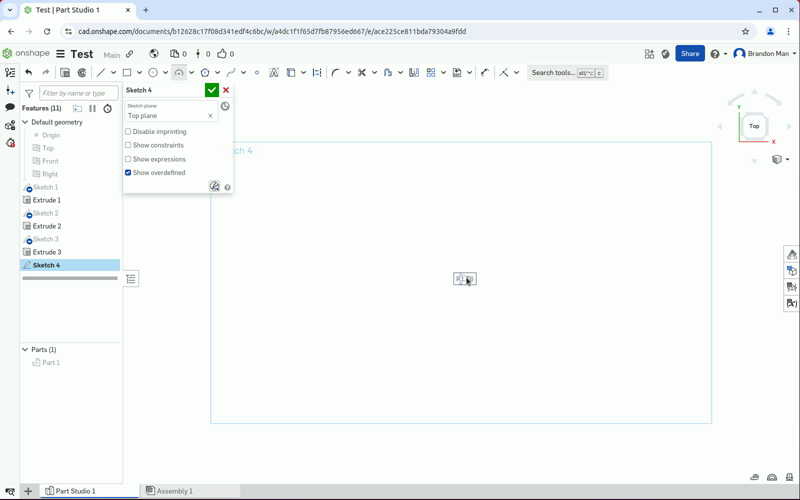
key(l)
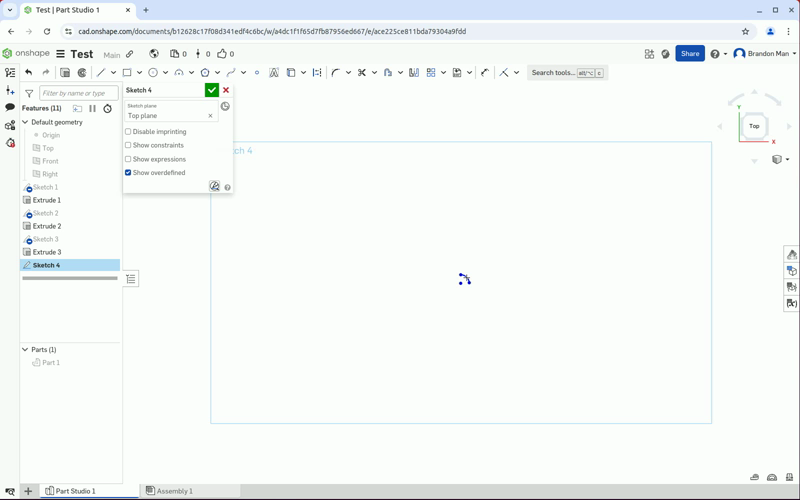
mouse_move(469, 282)
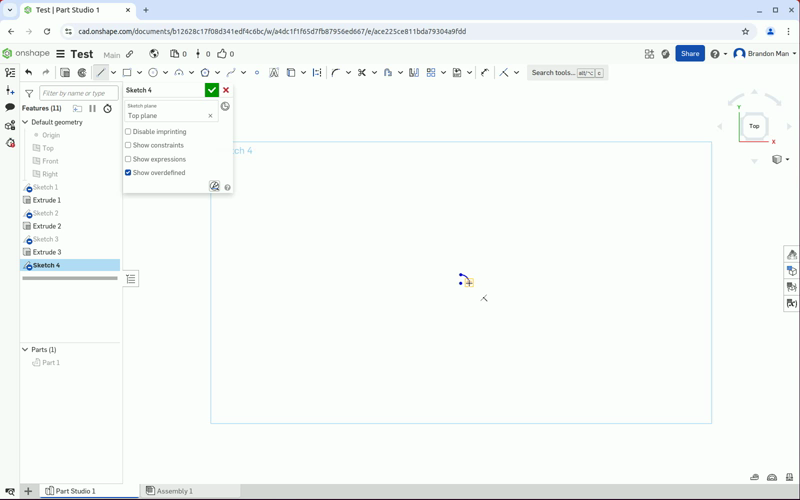
click(469, 282)
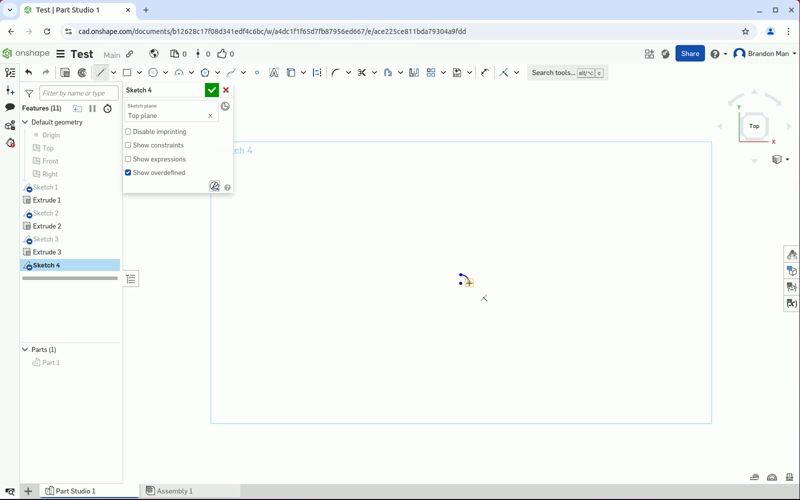
key_down(shift)
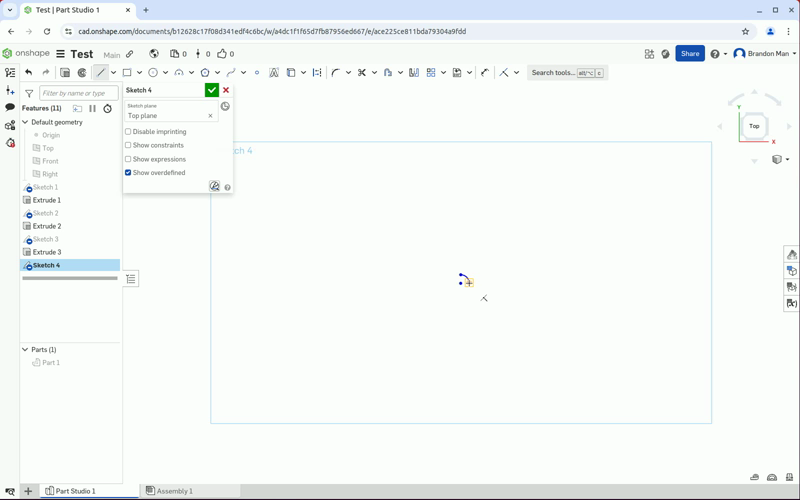
mouse_move(573, 282)
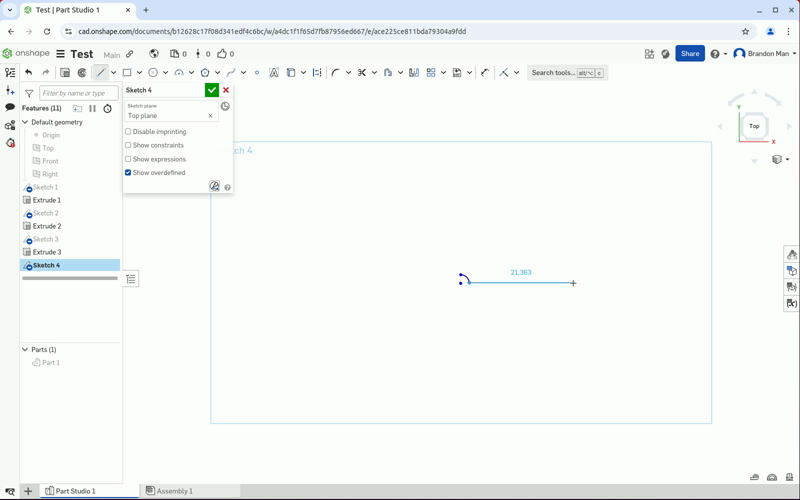
click(573, 282)
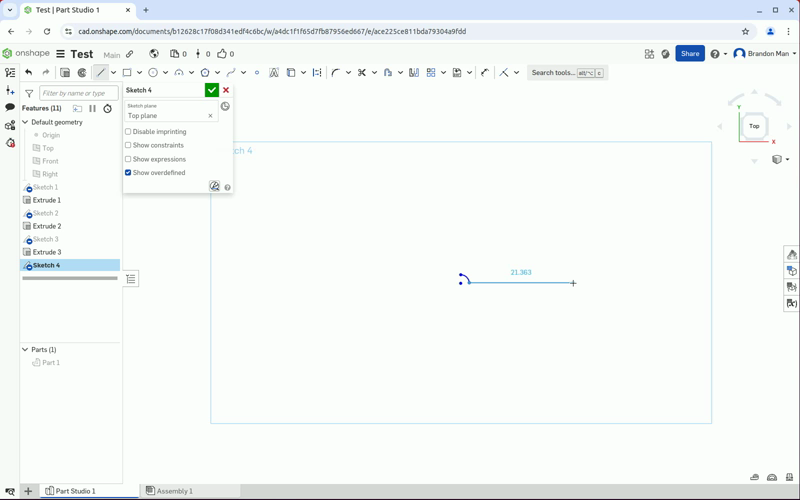
key_up(shift)
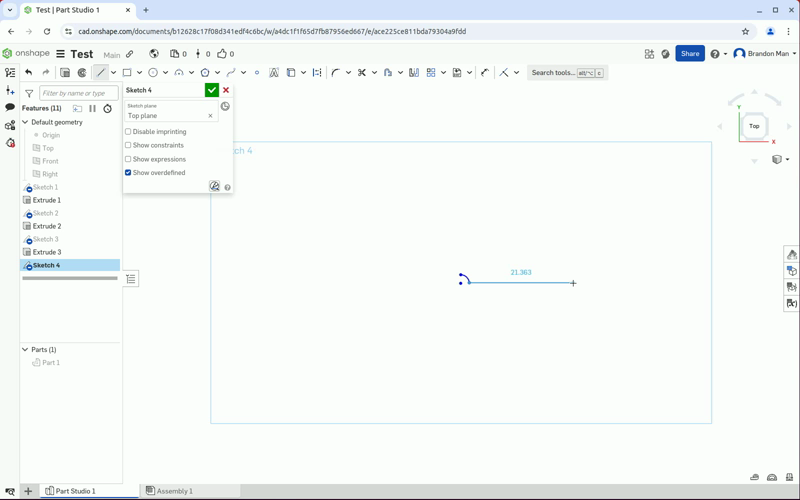
key(esc)
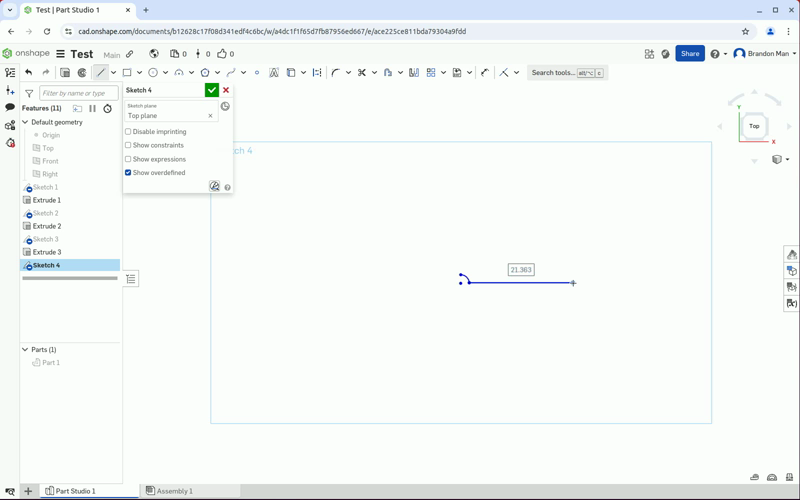
key(a)
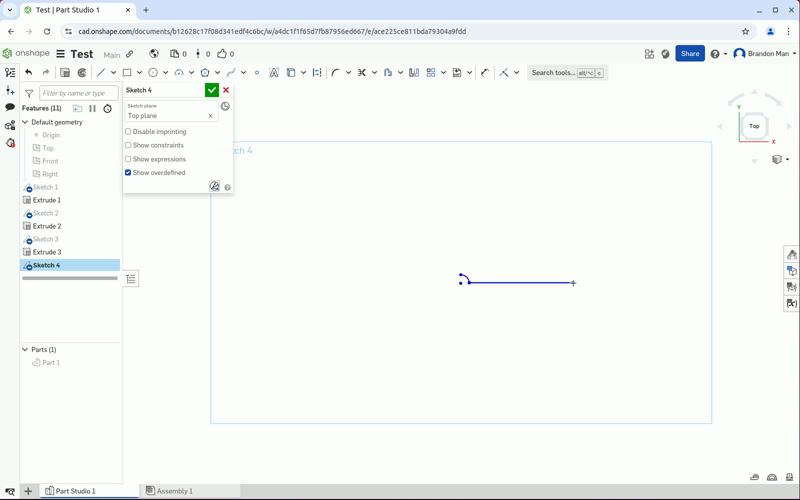
mouse_move(573, 282)
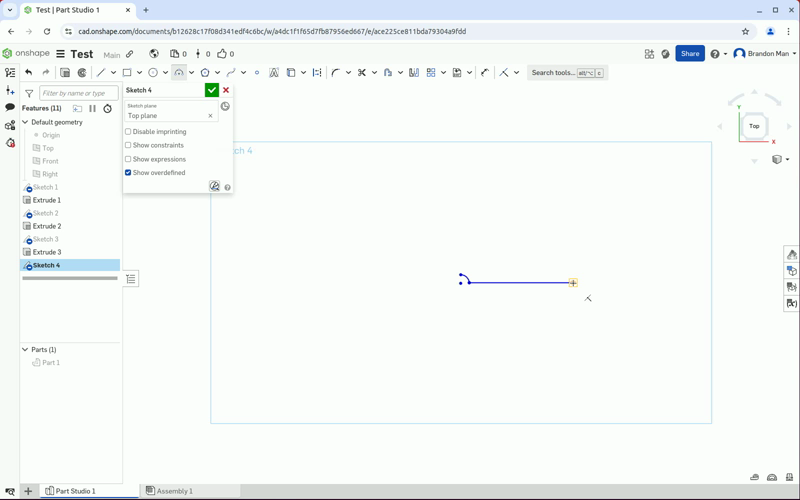
click(573, 282)
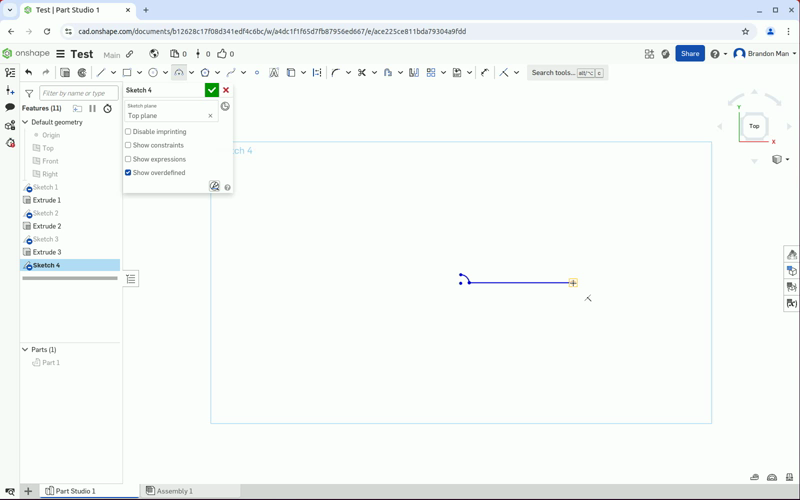
key_down(shift)
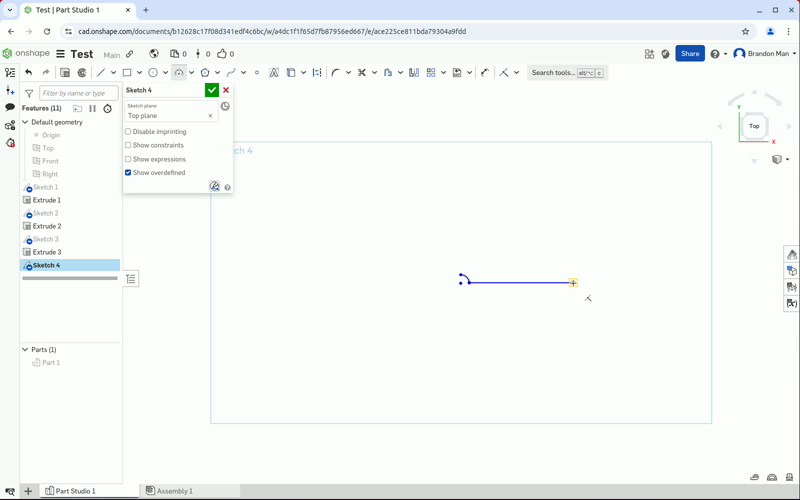
mouse_move(460, 170)
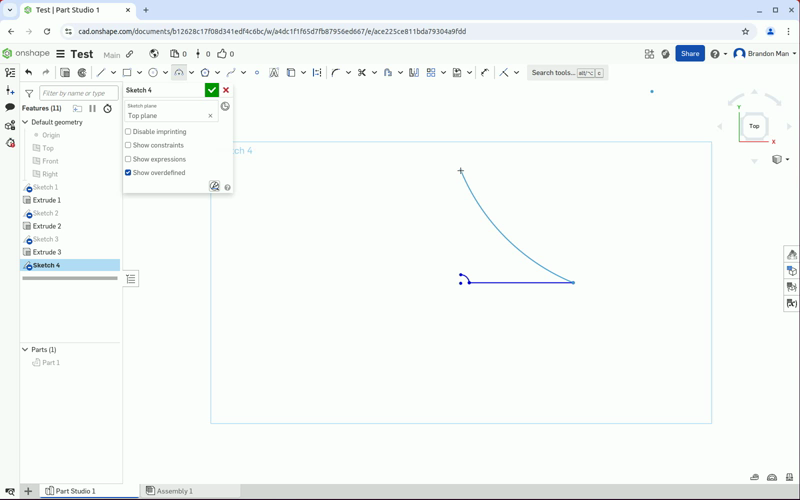
click(460, 170)
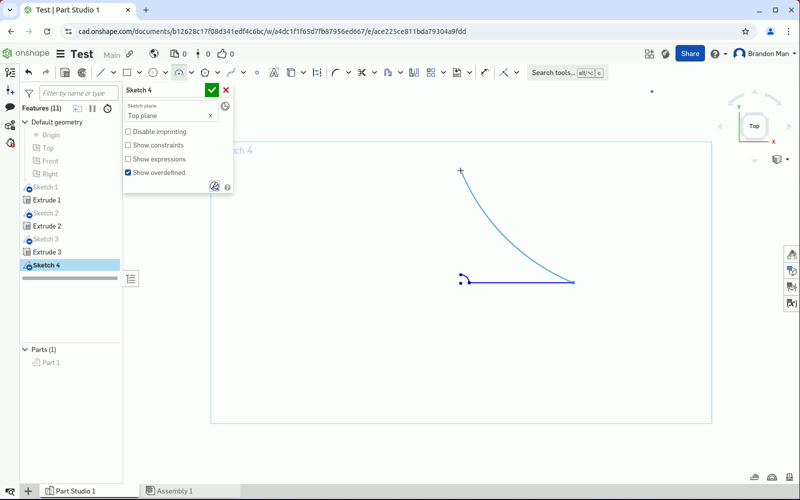
mouse_move(540, 203)
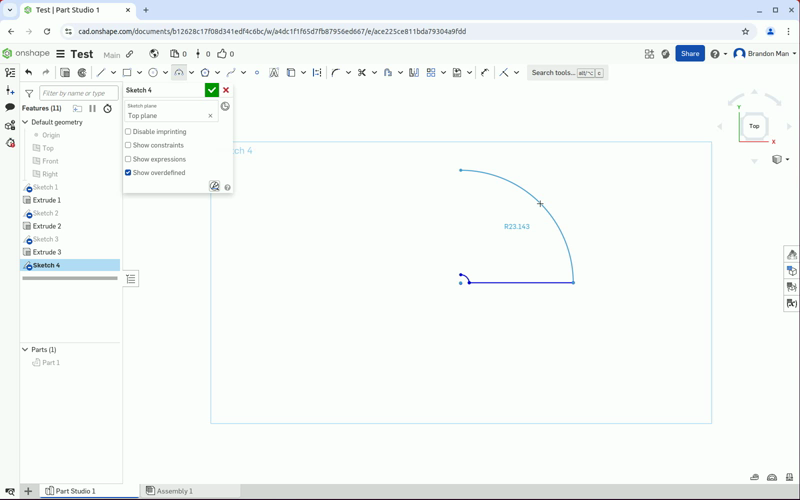
click(540, 203)
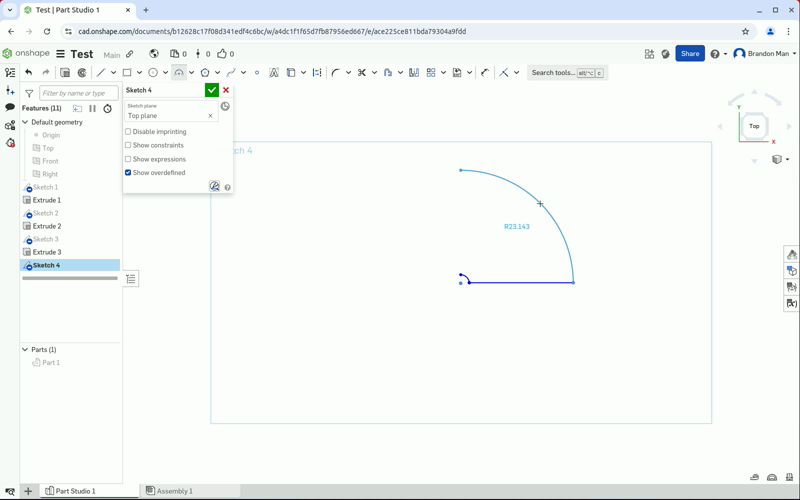
key_up(shift)
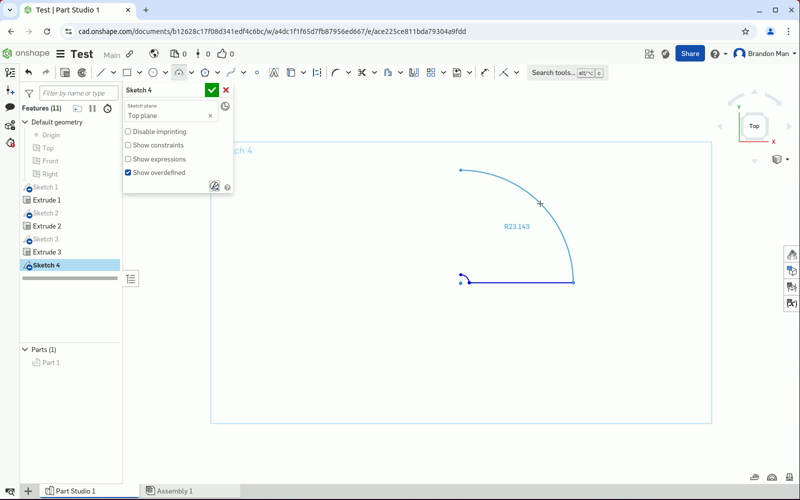
key(esc)
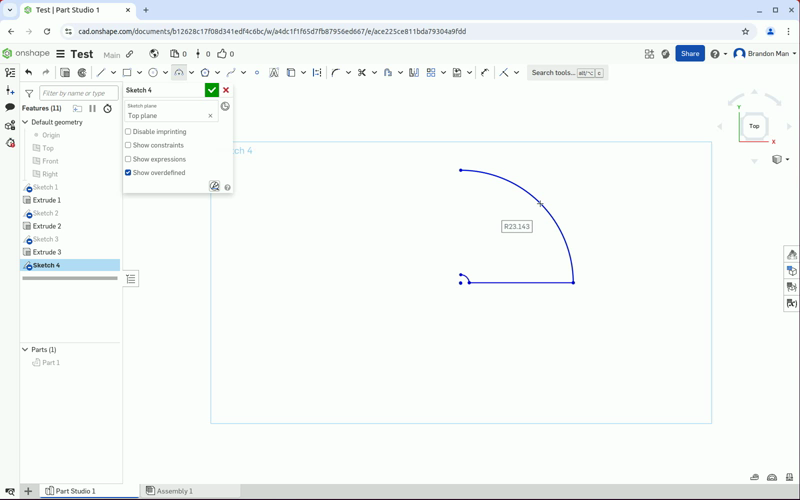
key(l)
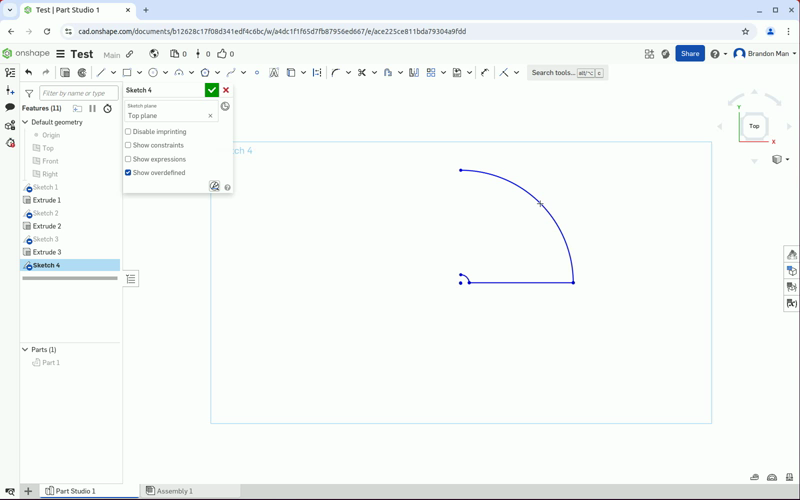
mouse_move(460, 170)
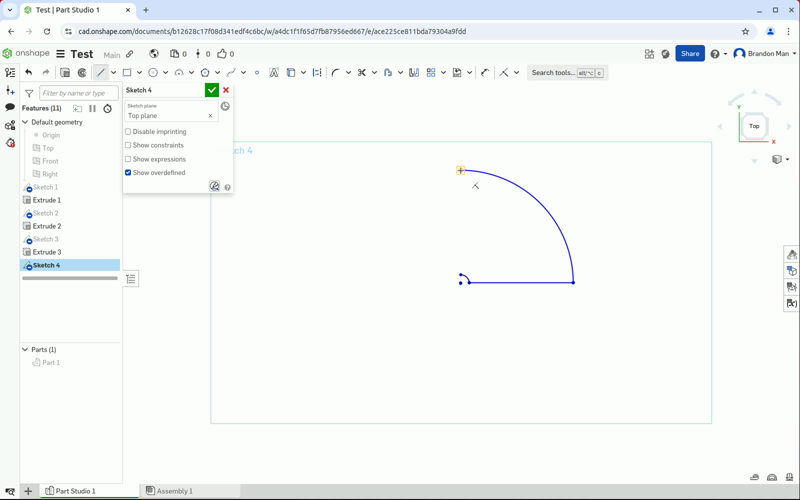
click(460, 170)
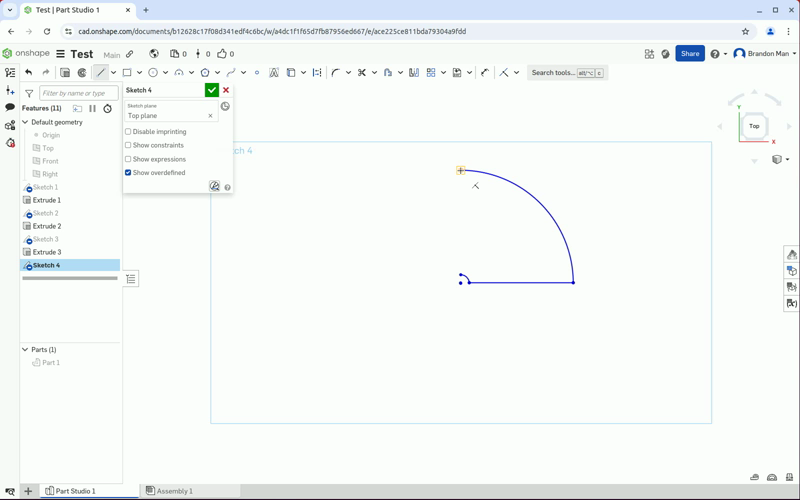
key_down(shift)
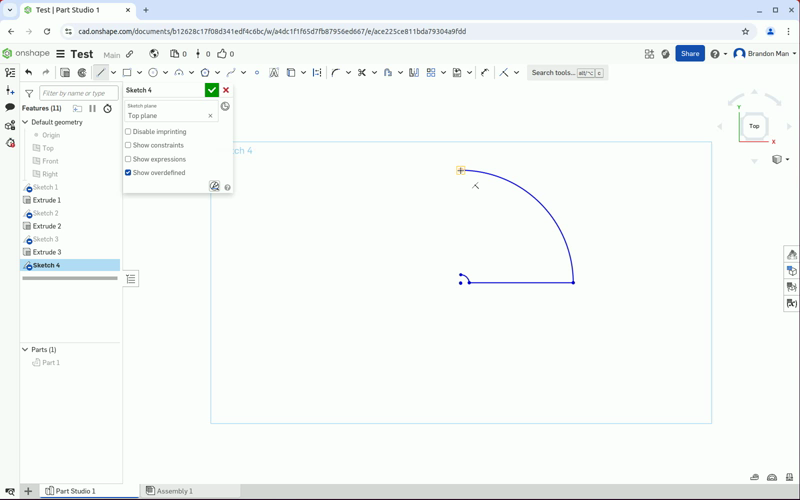
mouse_move(460, 274)
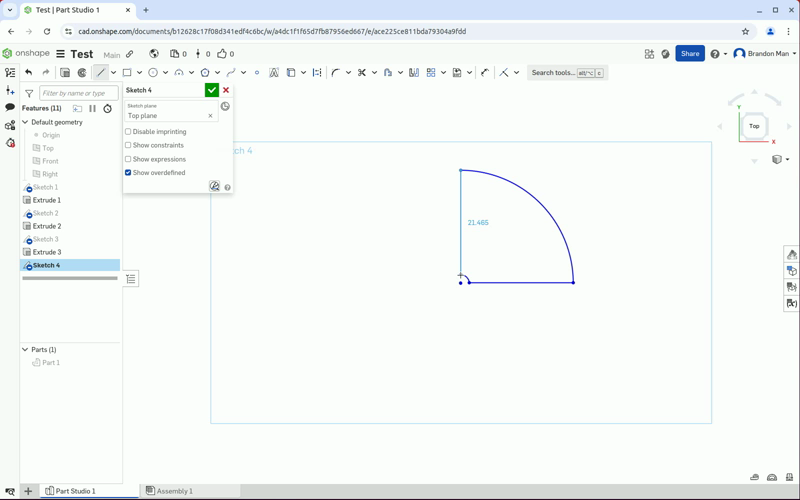
key_up(shift)
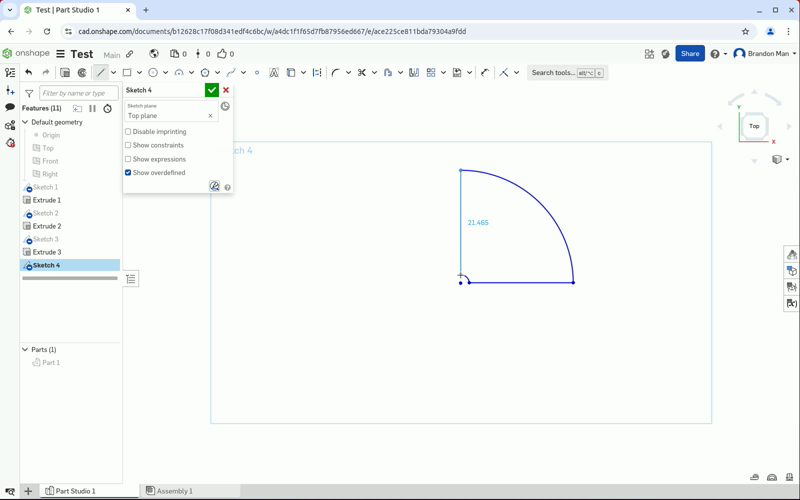
click(460, 274)
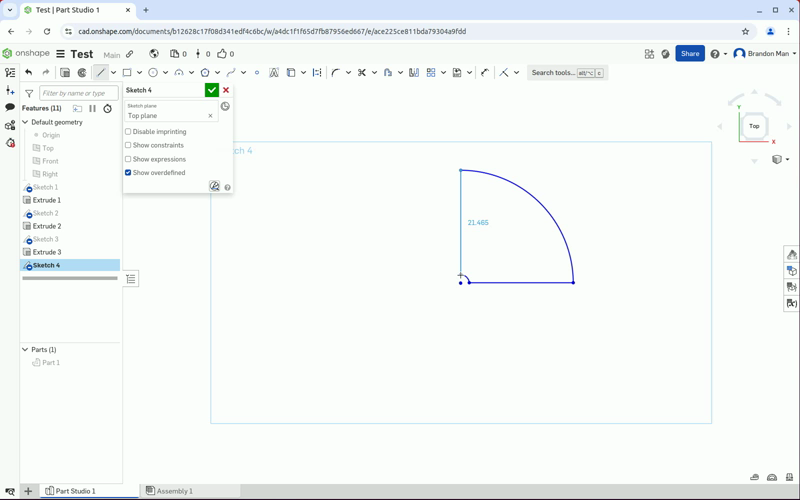
key(esc)
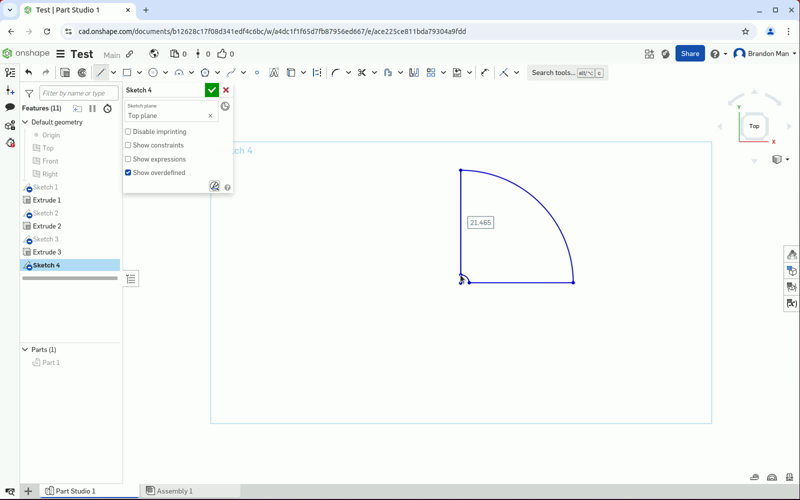
mouse_move(554, 253)
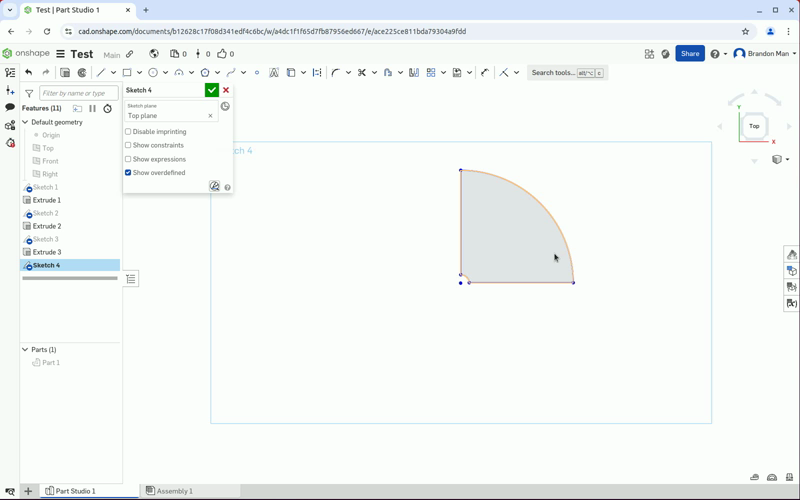
scroll(6)
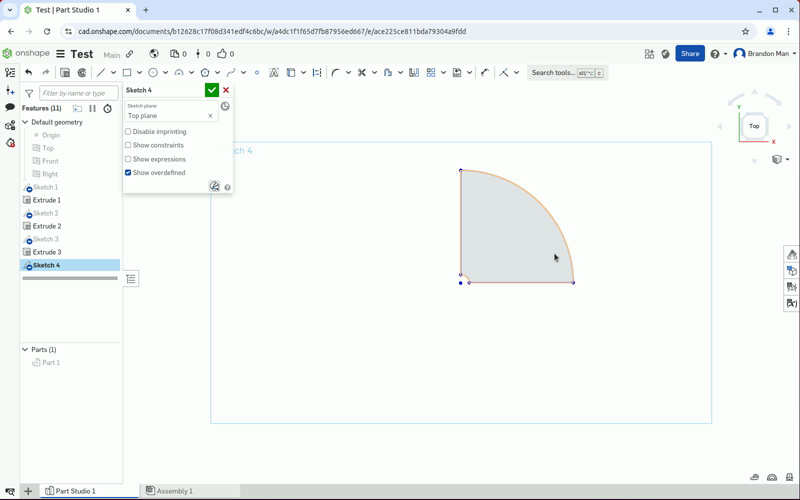
scroll(6)
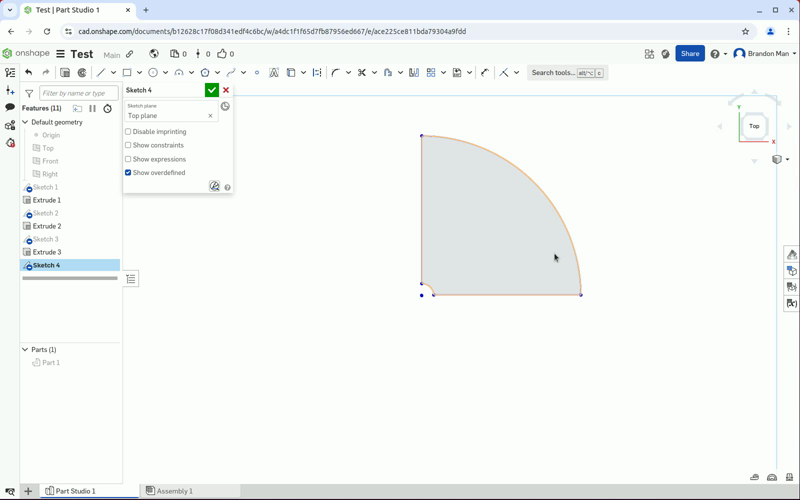
scroll(6)
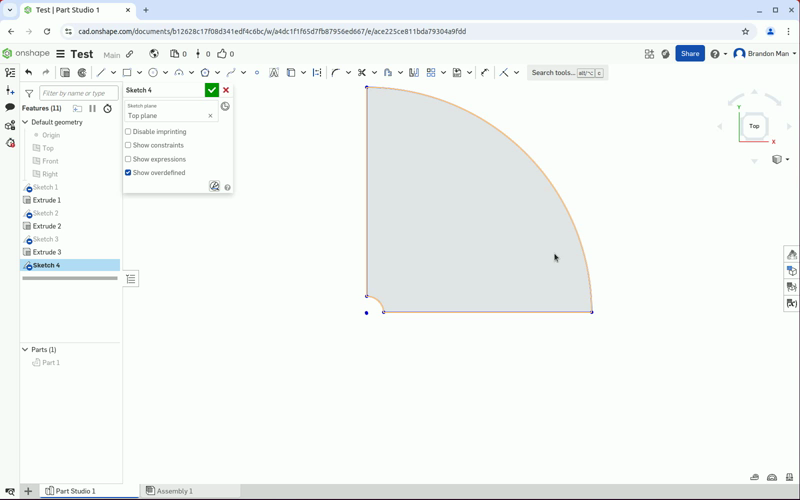
scroll(6)
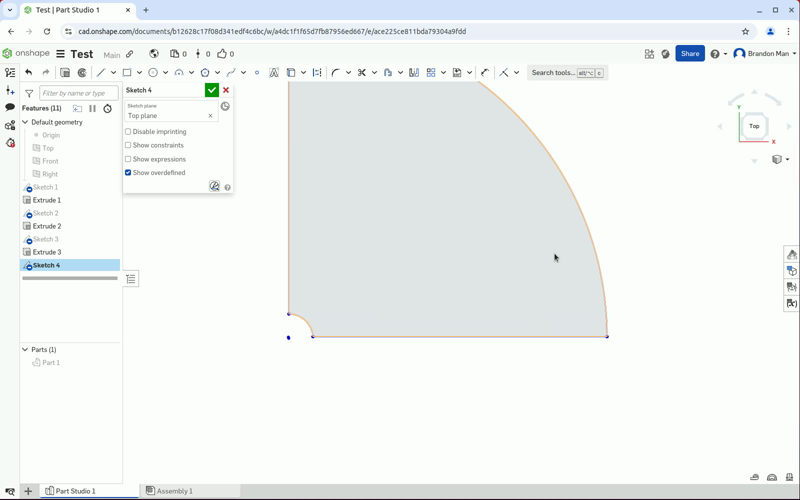
scroll(6)
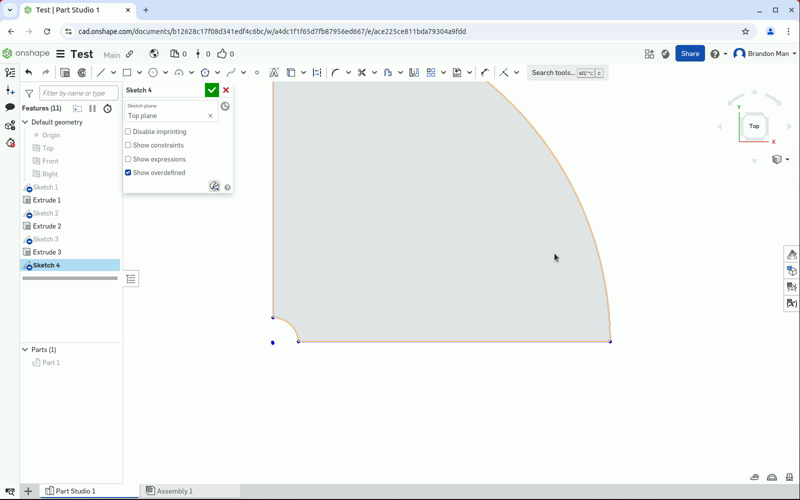
scroll(6)
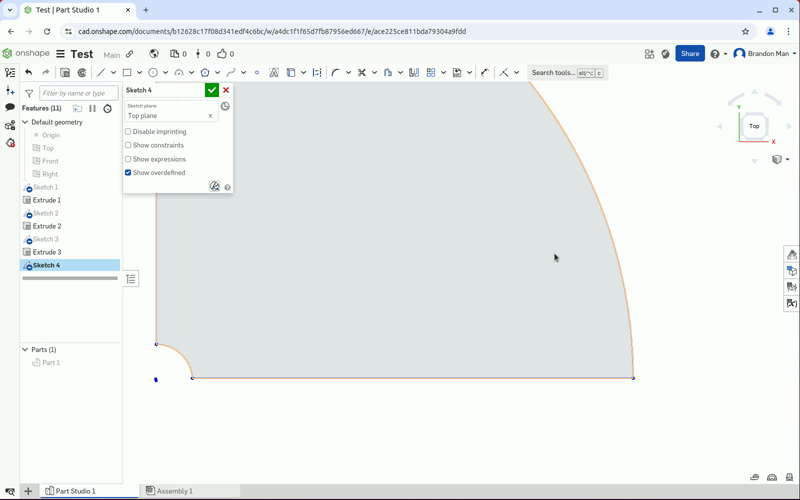
scroll(6)
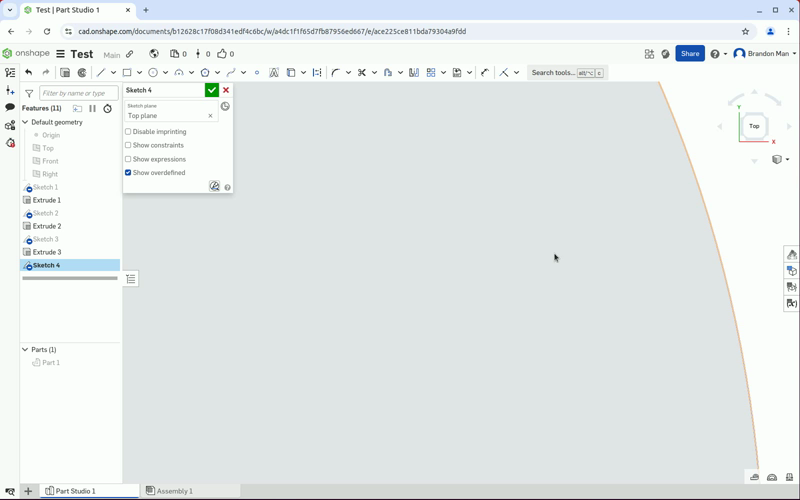
click(554, 253)
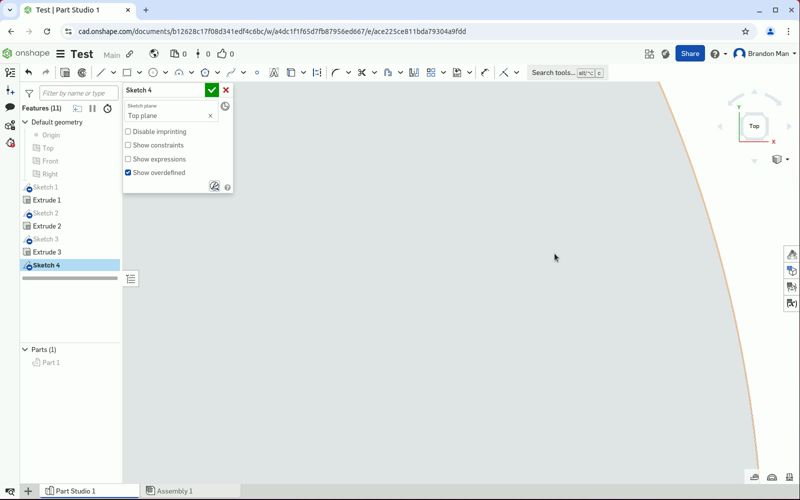
scroll(-6)
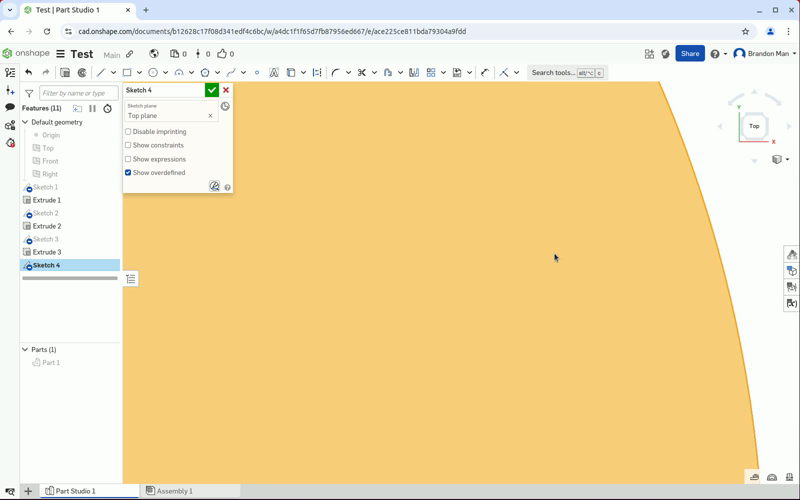
scroll(-6)
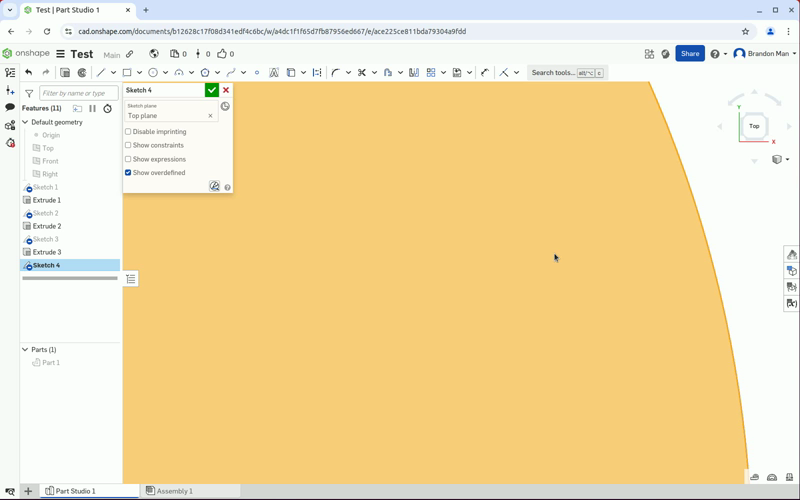
scroll(-6)
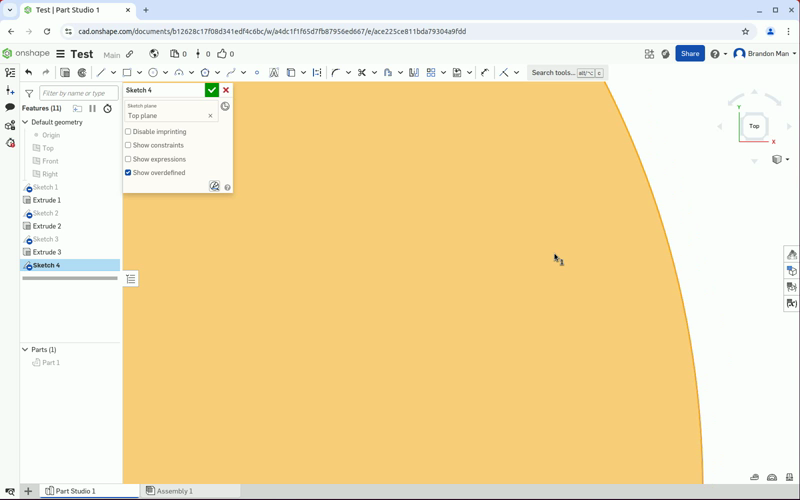
scroll(-6)
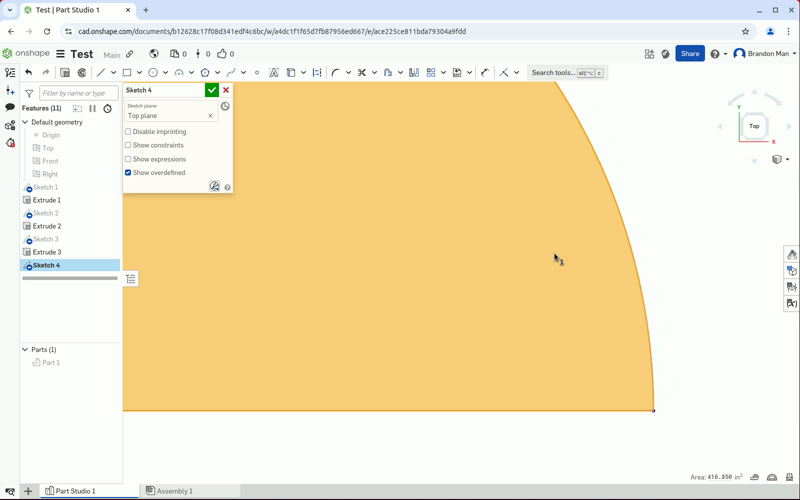
scroll(-6)
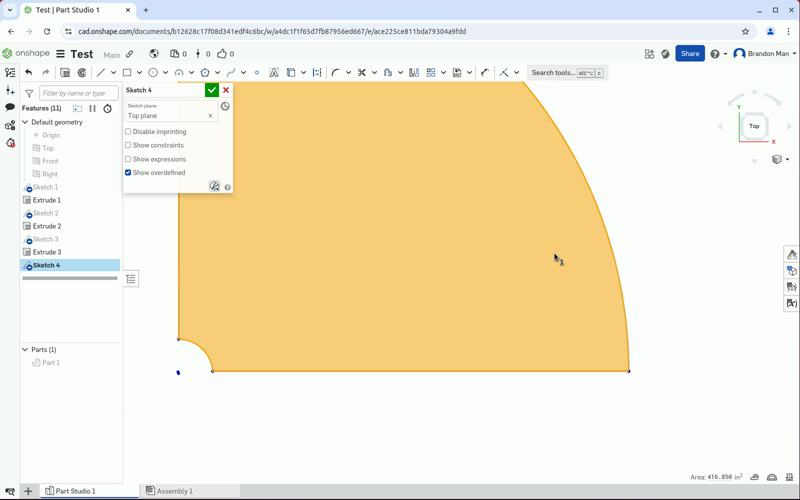
scroll(-6)
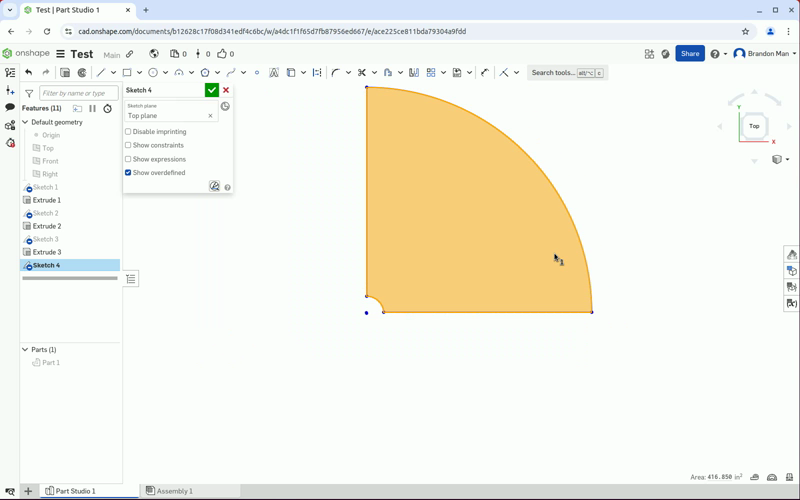
scroll(-6)
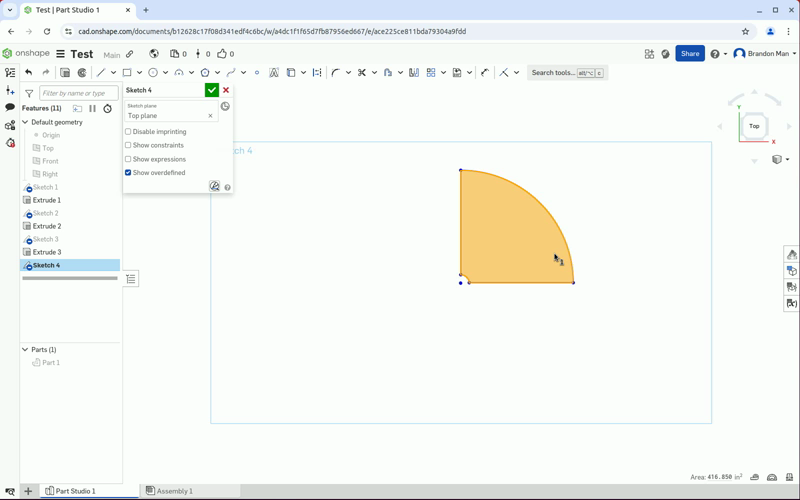
mouse_move(73, 352)
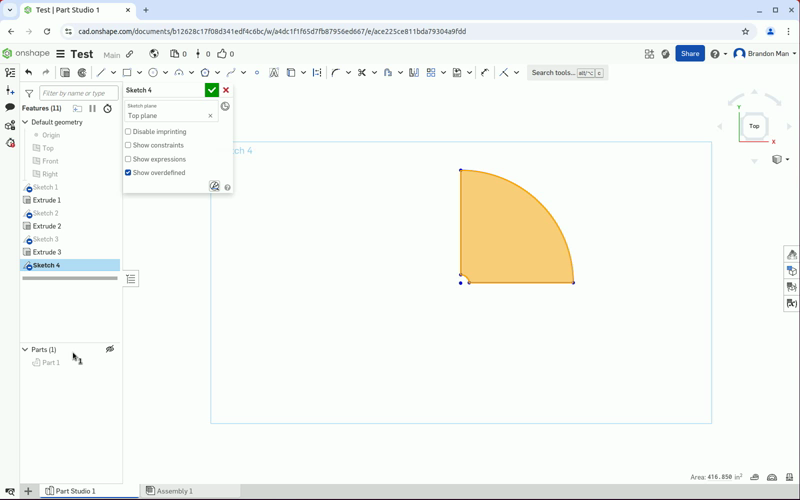
key(shift+y)
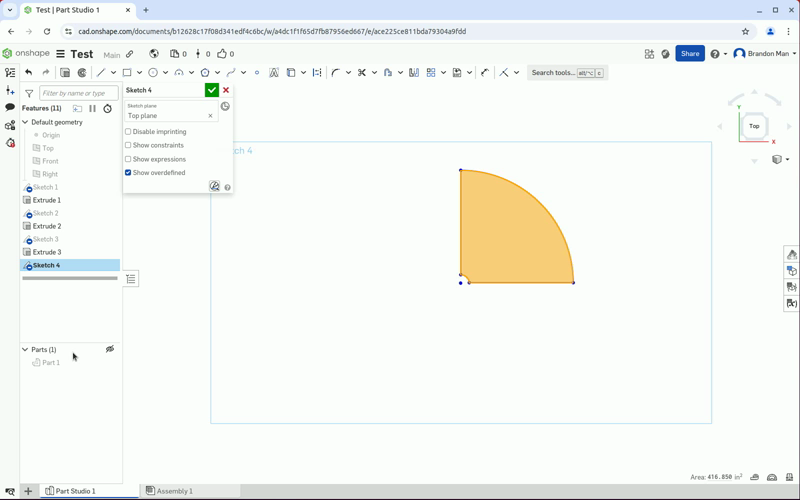
key(shift+e)
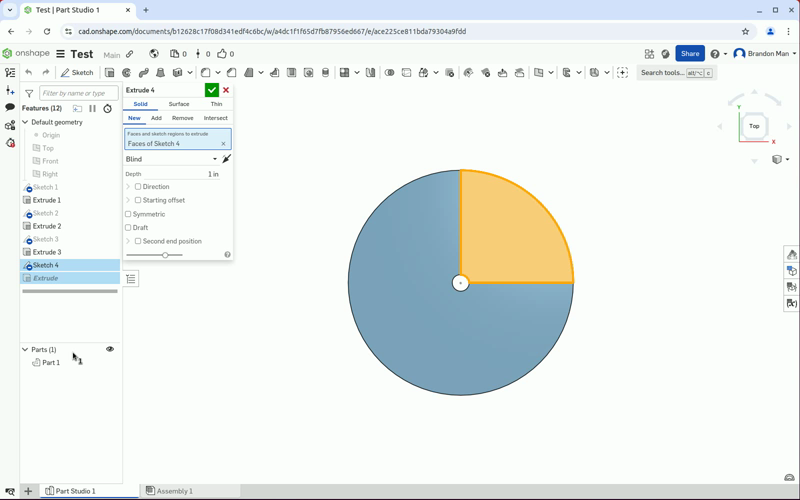
mouse_move(143, 106)
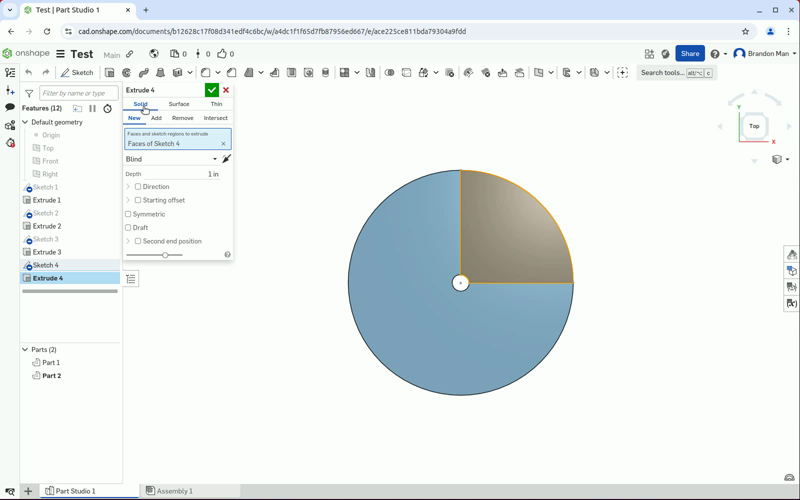
click(143, 106)
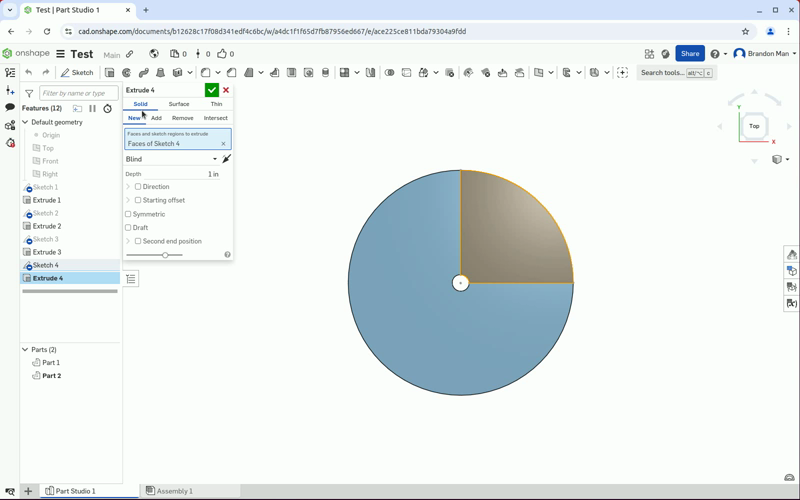
mouse_move(137, 120)
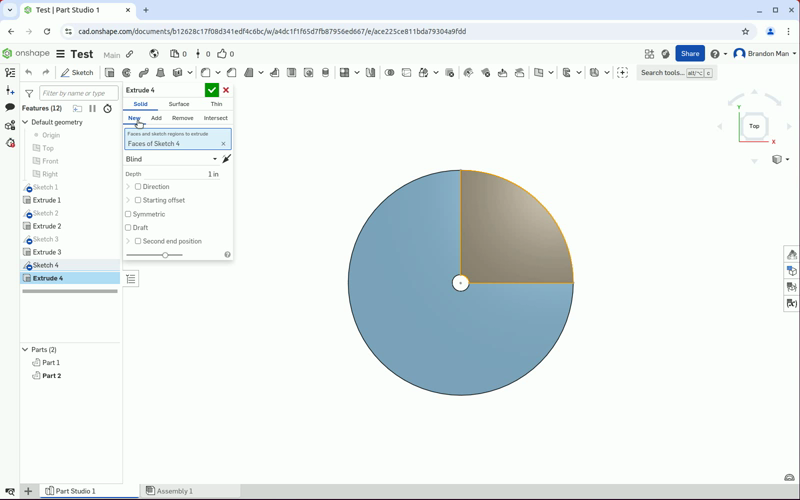
click(137, 120)
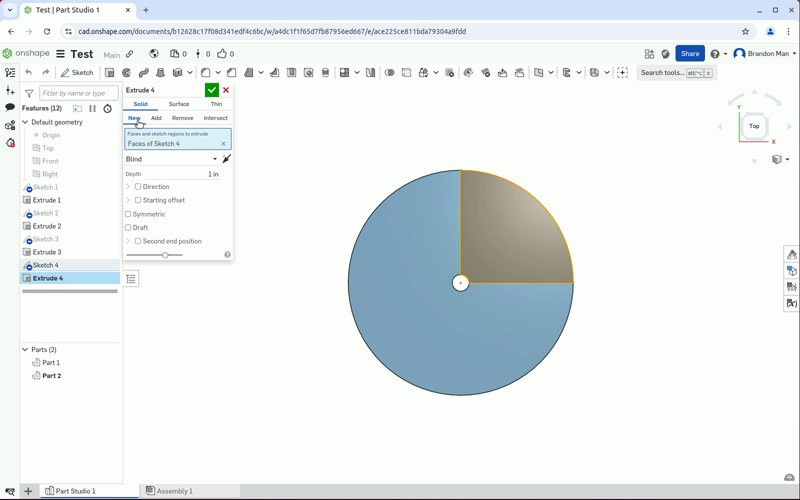
key(tab, 4)
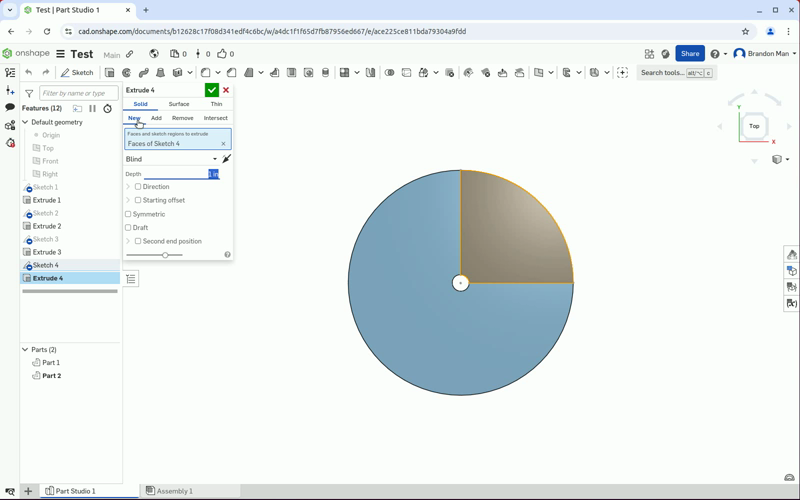
text(-4.814)
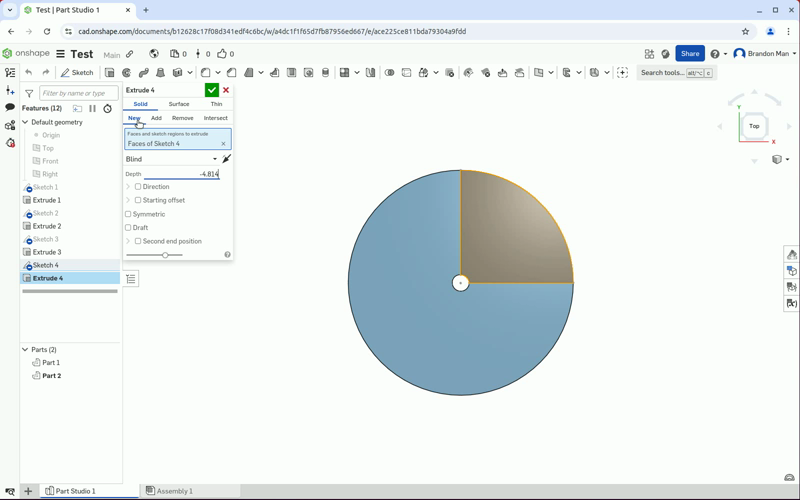
key(enter)
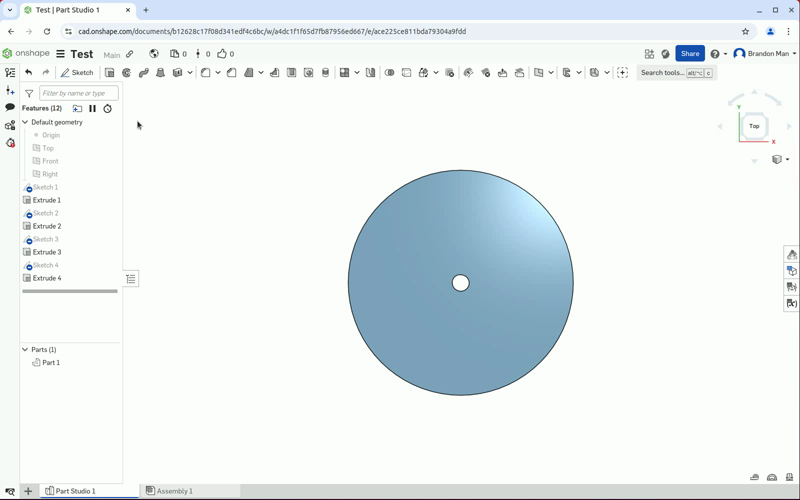
key(shift+h)
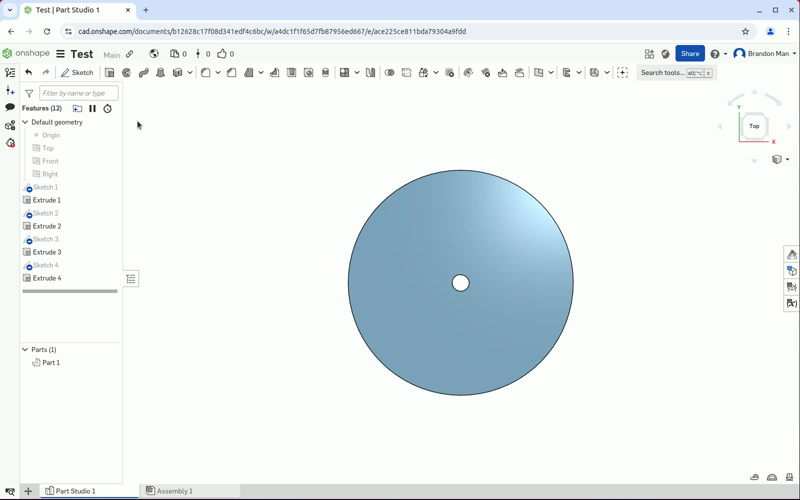
key(shift+h)
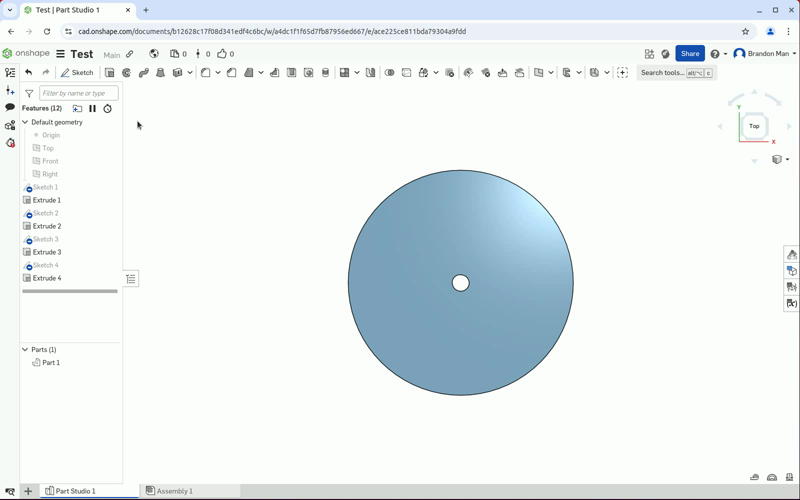
key(shift+7)
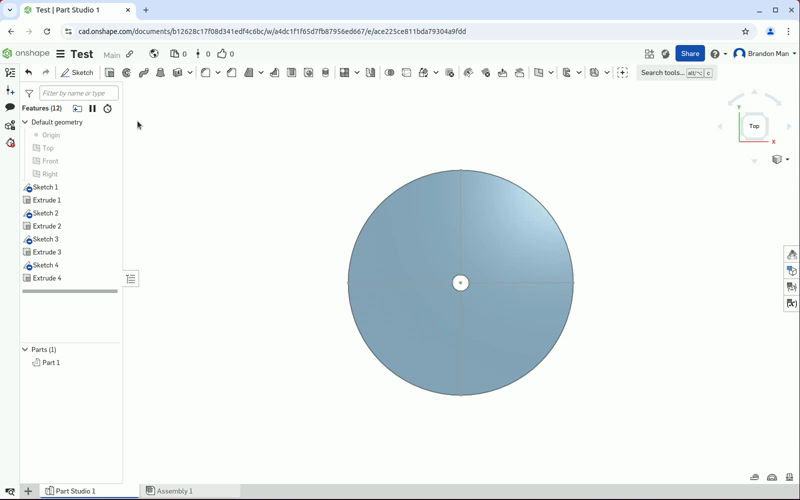
key(up, 3)
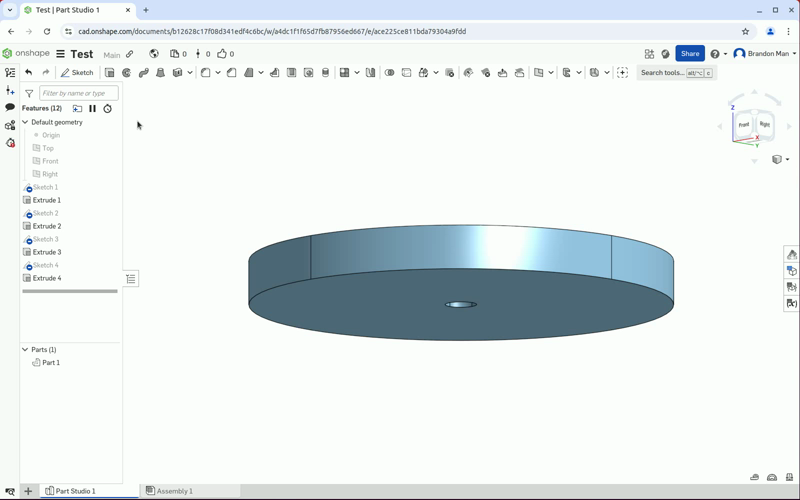
key(left, 3)
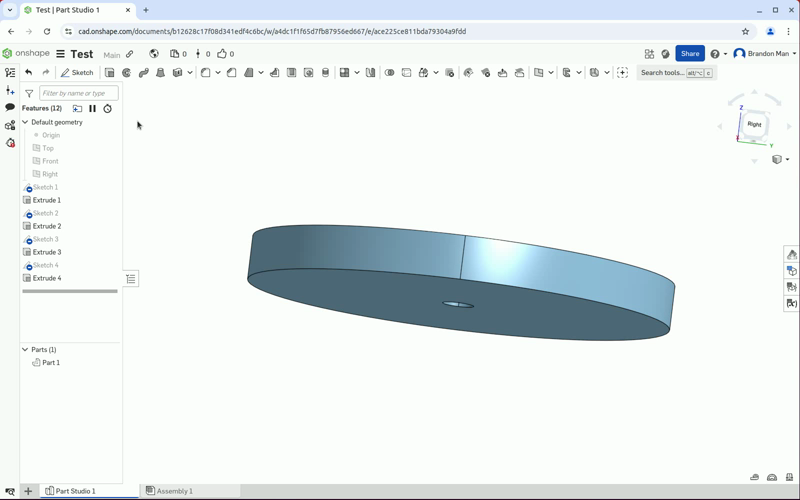
key(right, 3)
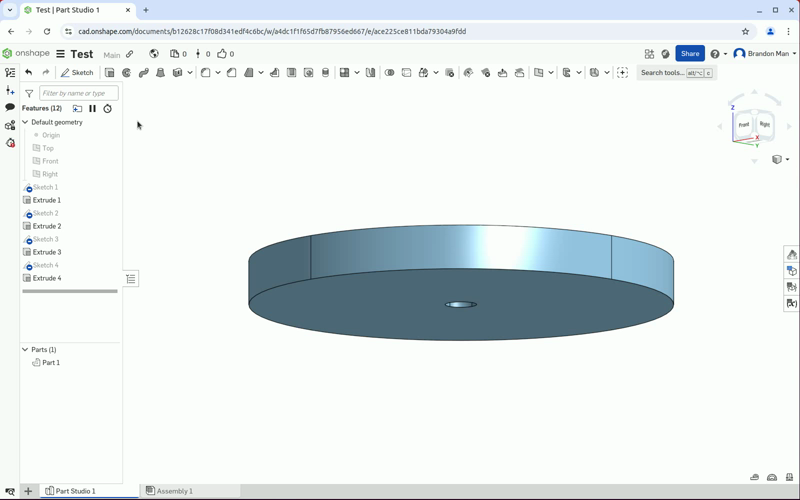
key(down, 3)
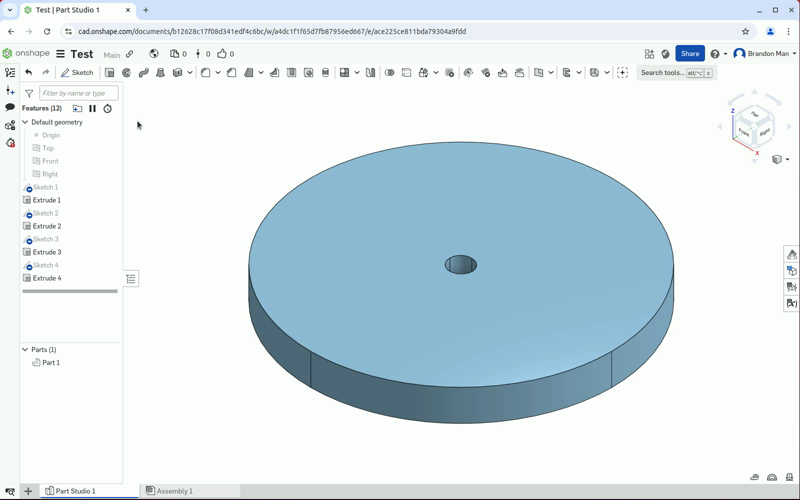
mouse_move(73, 189)
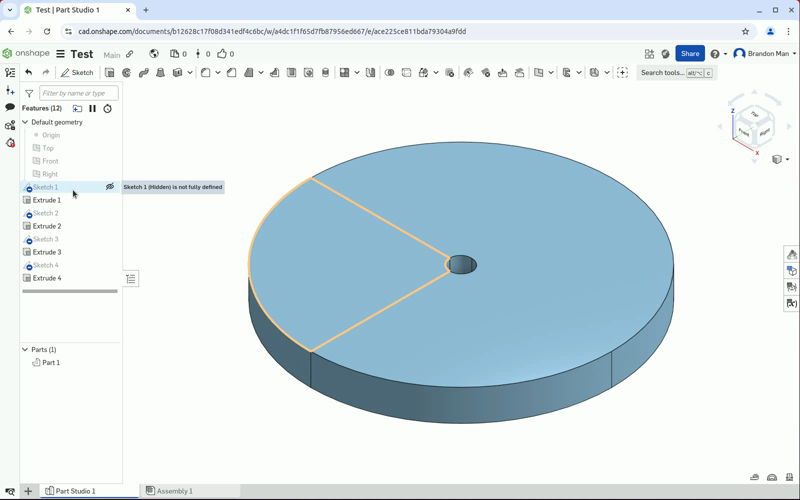
click(73, 189)